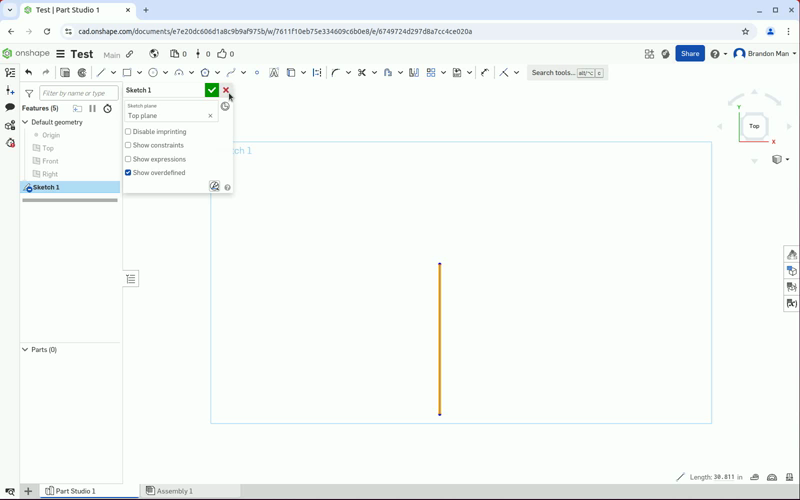
key(shift+h)
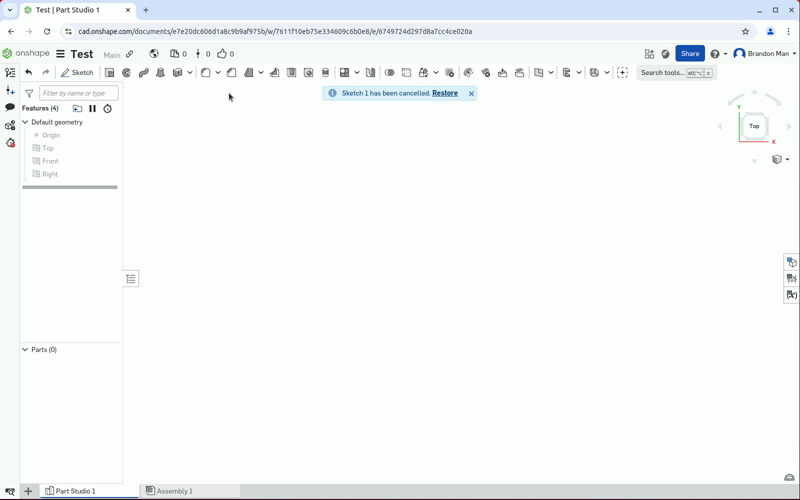
mouse_move(73, 352)
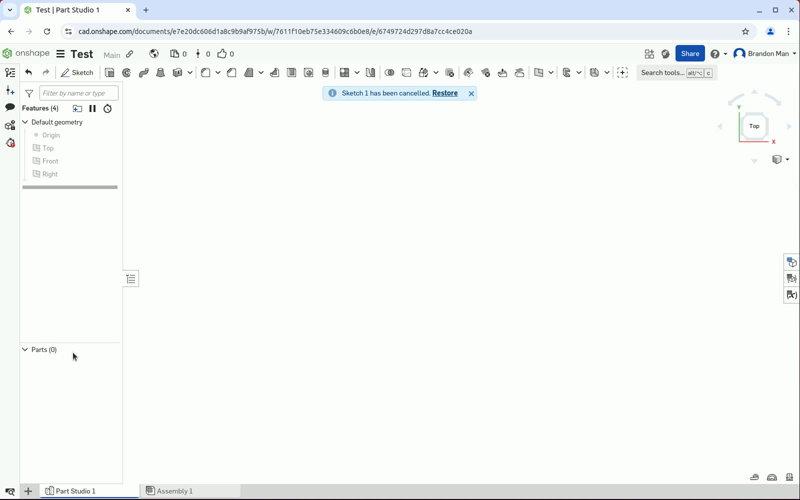
key(y)
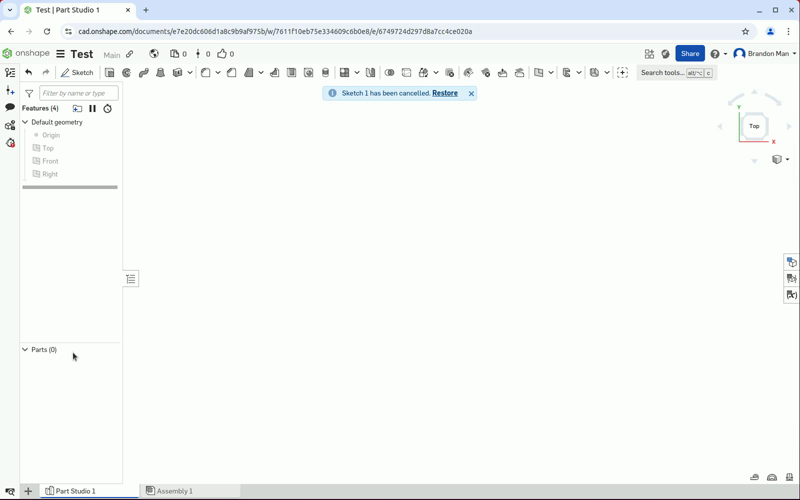
key(shift+p)
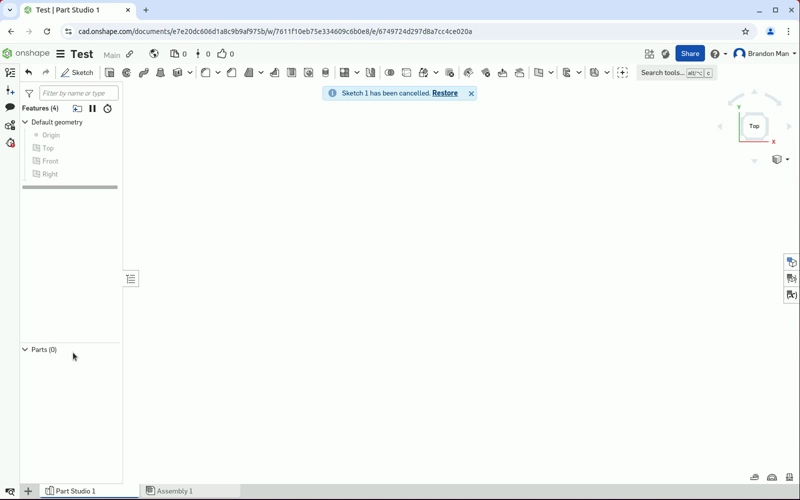
key(space)
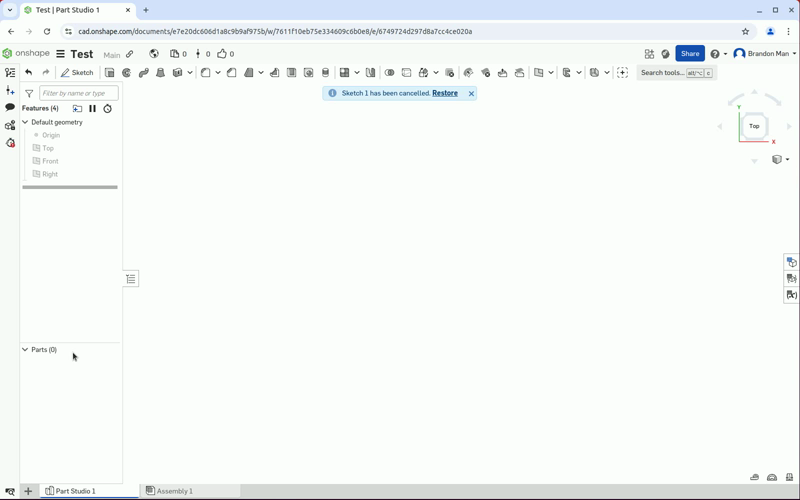
key_down(shift)
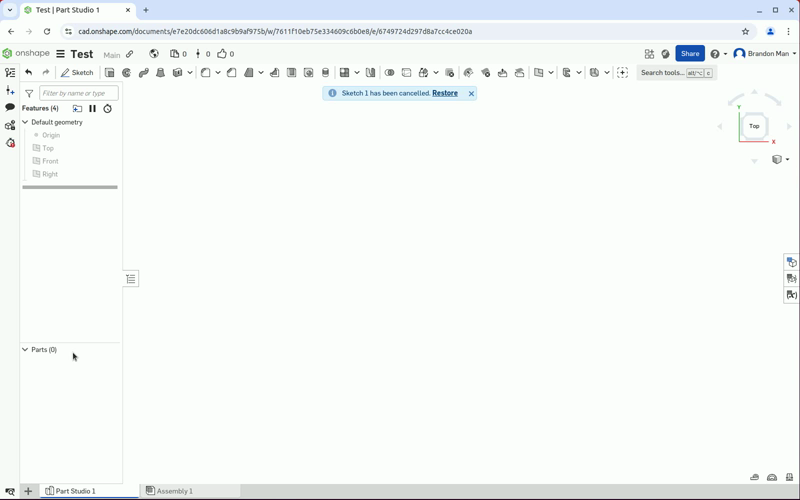
key(up)
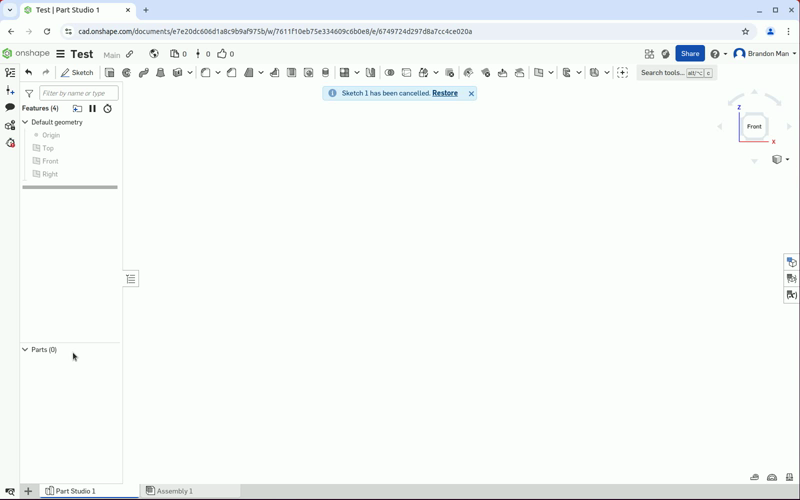
key_up(shift)
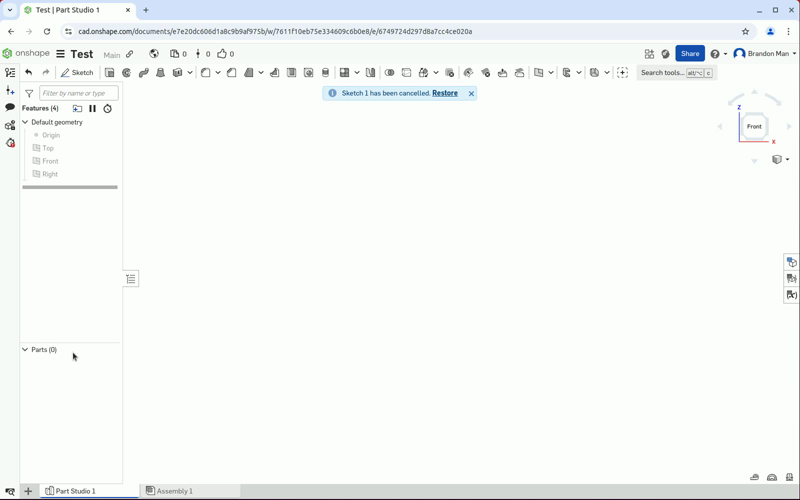
mouse_move(73, 352)
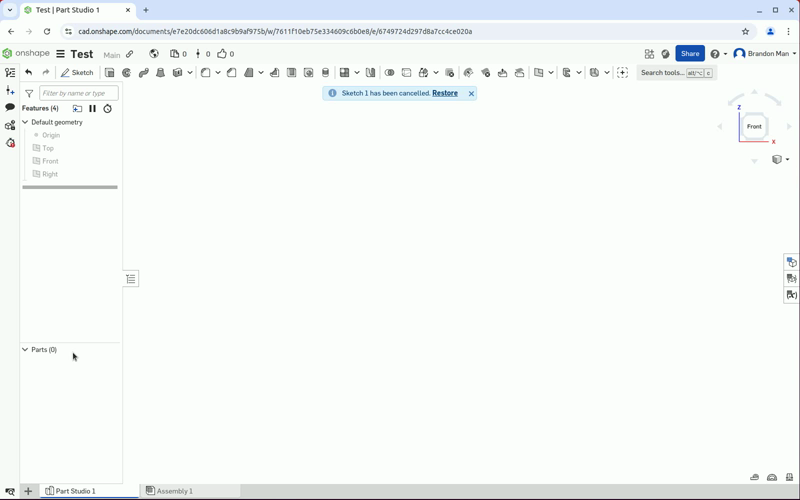
key(shift+y)
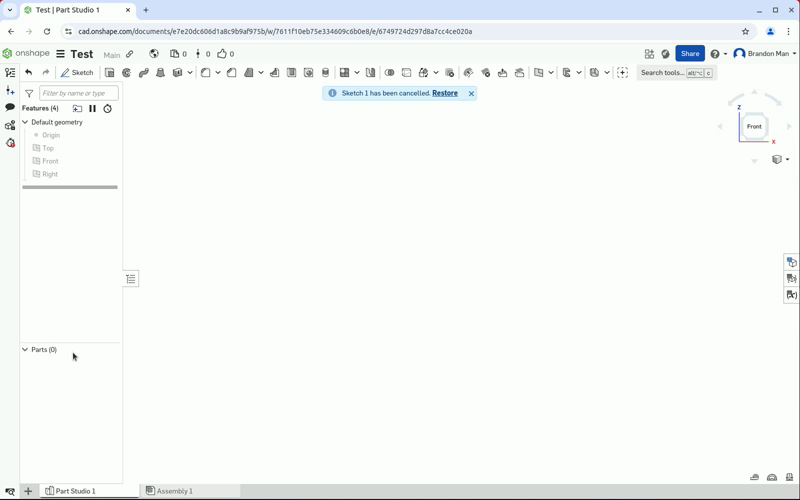
key(shift+s)
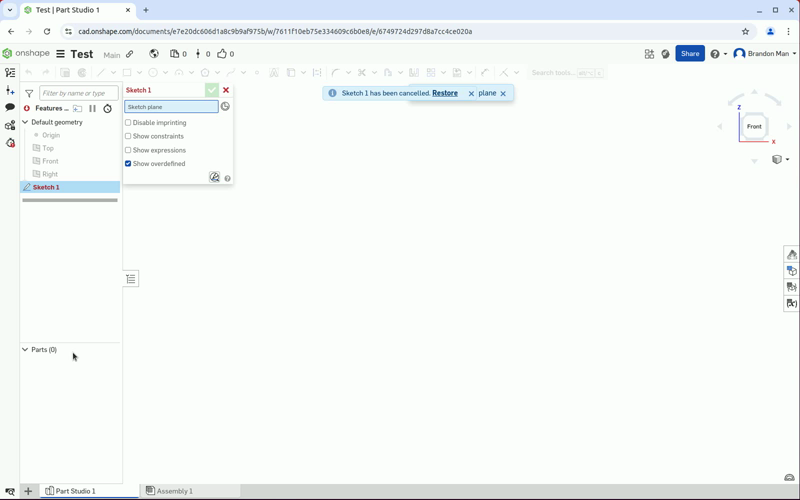
mouse_move(73, 163)
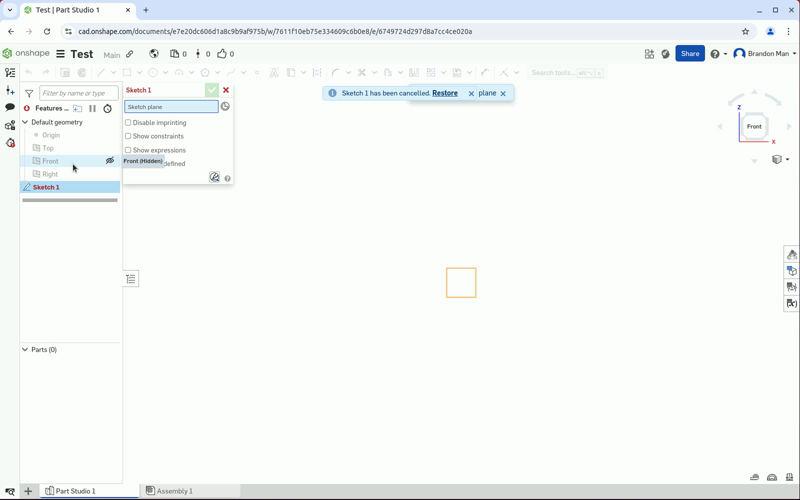
click(73, 163)
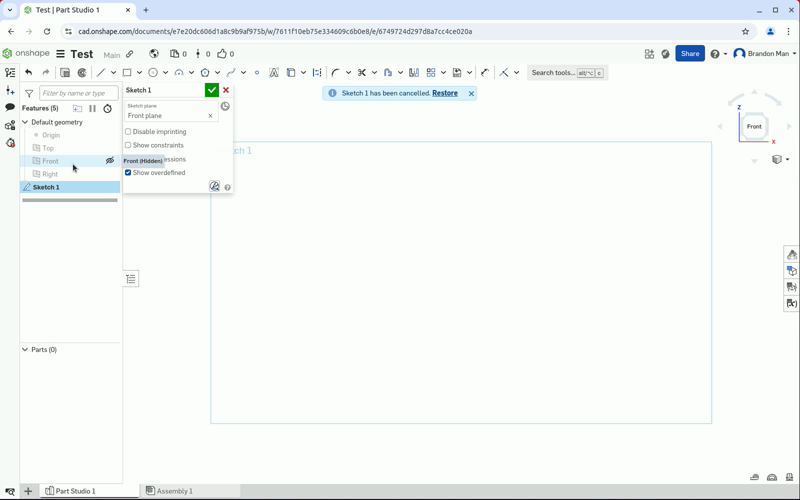
mouse_move(73, 352)
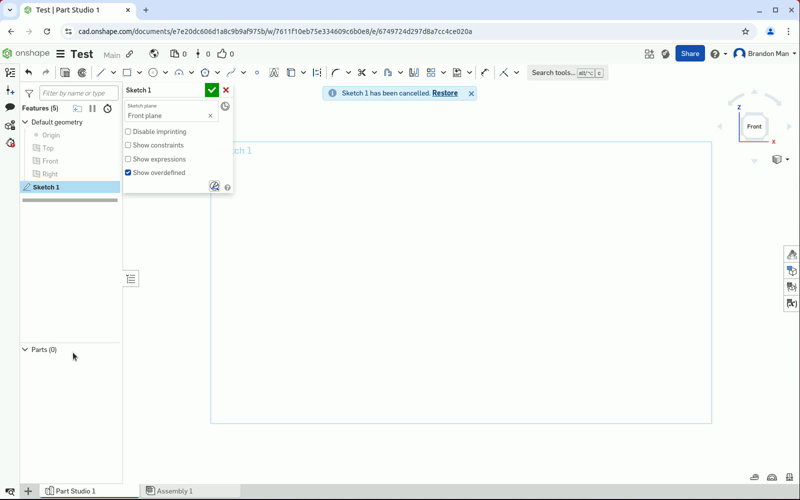
key(y)
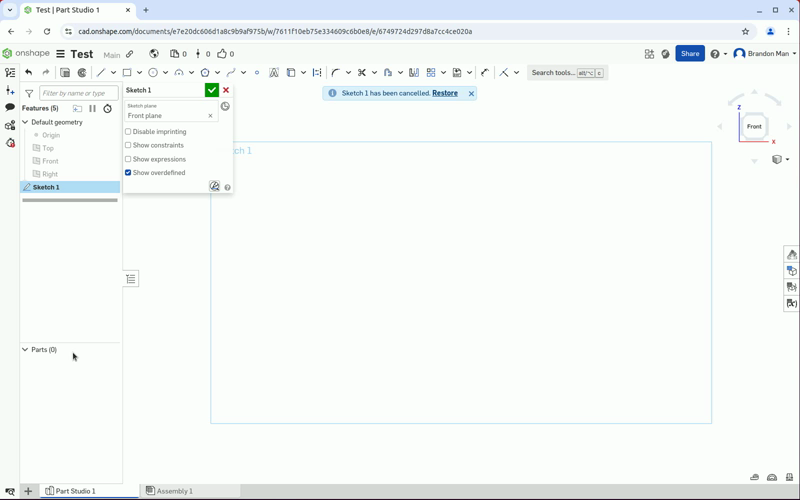
key(l)
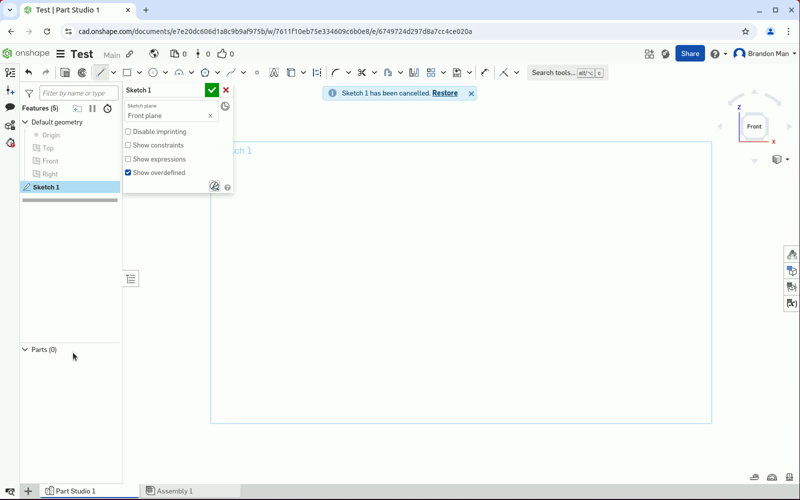
key_down(shift)
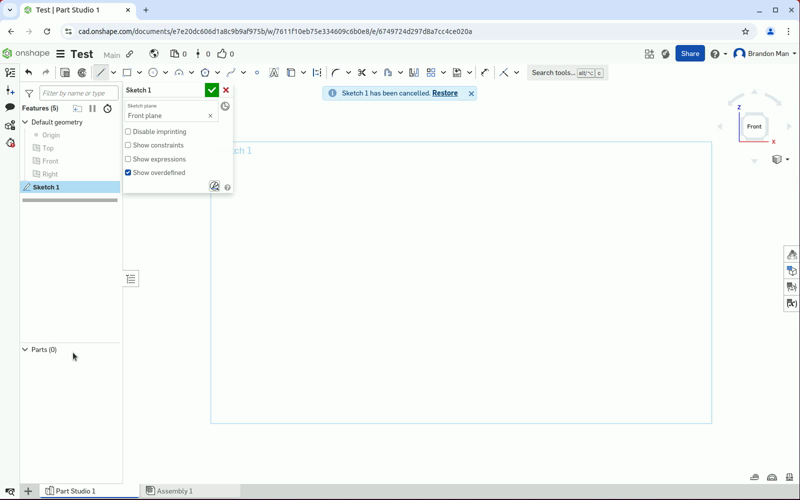
mouse_move(460, 282)
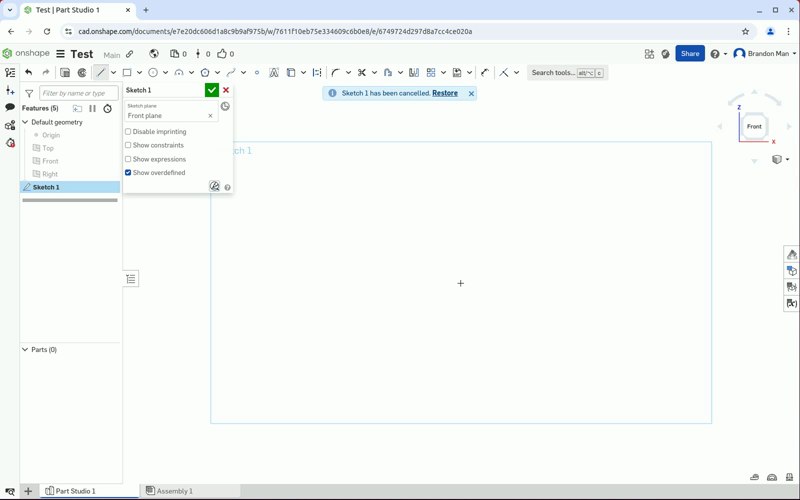
click(460, 282)
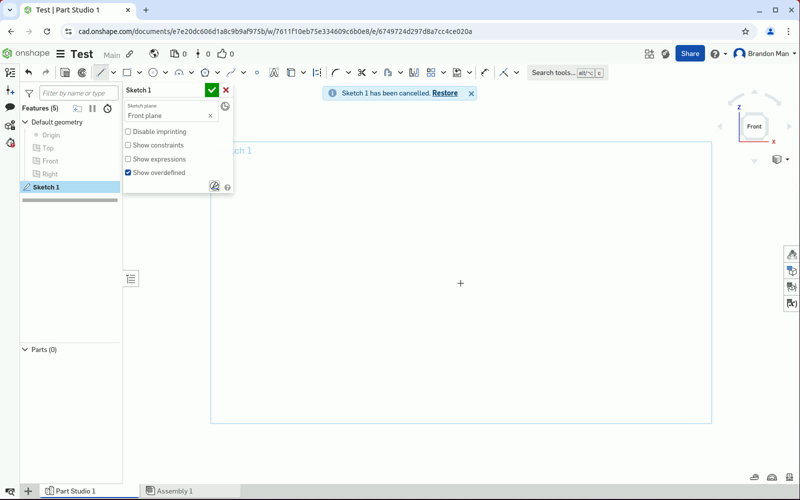
key_up(shift)
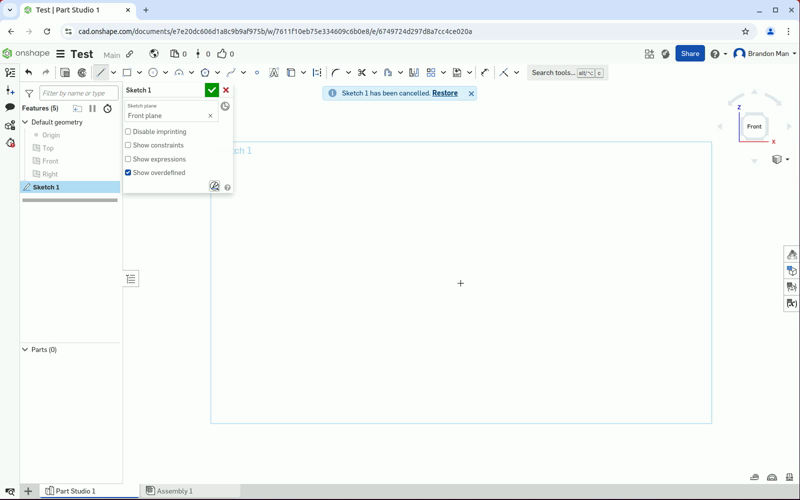
key_down(shift)
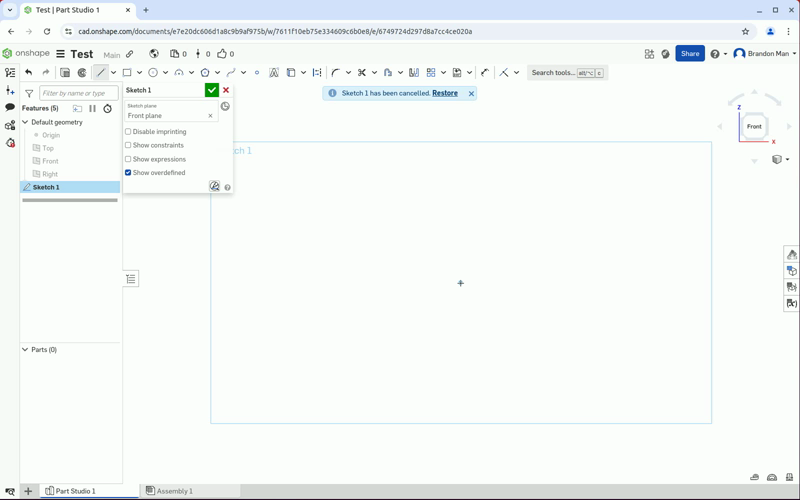
mouse_move(490, 282)
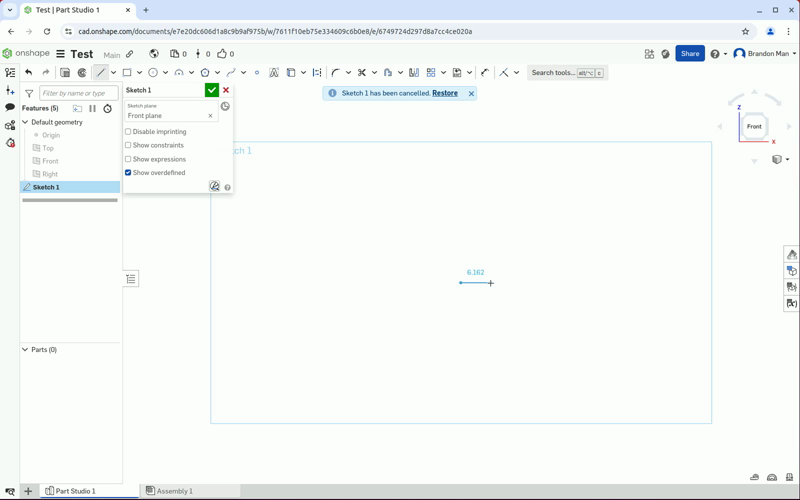
mouse_move(513, 282)
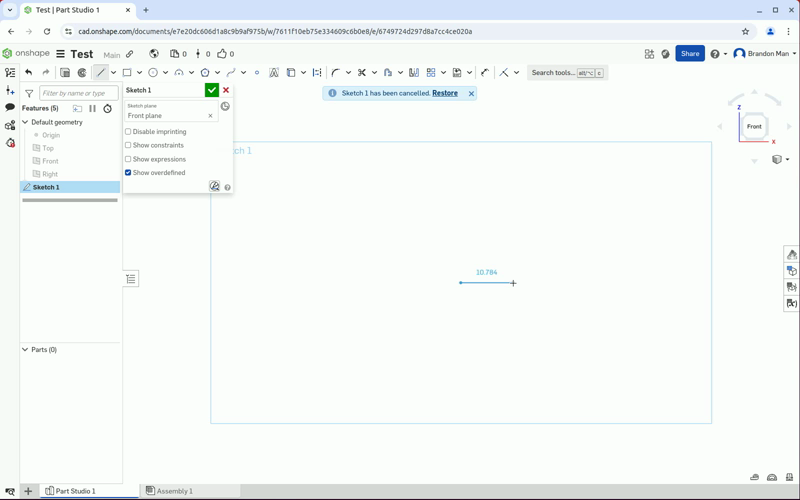
click(513, 282)
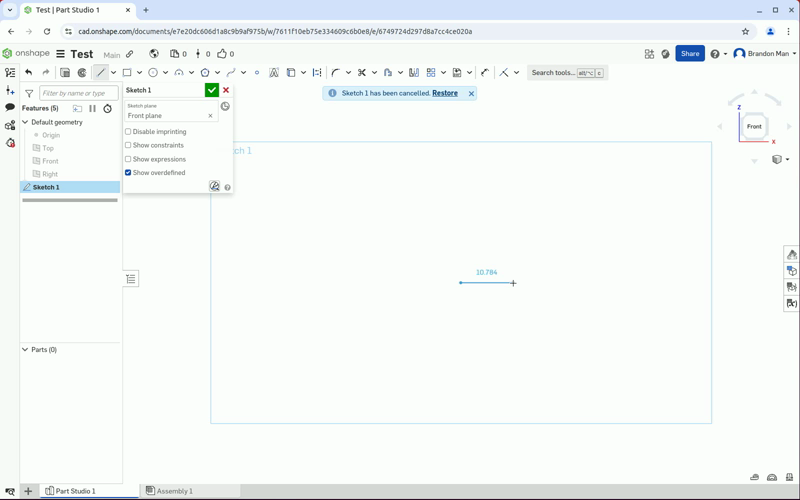
key_up(shift)
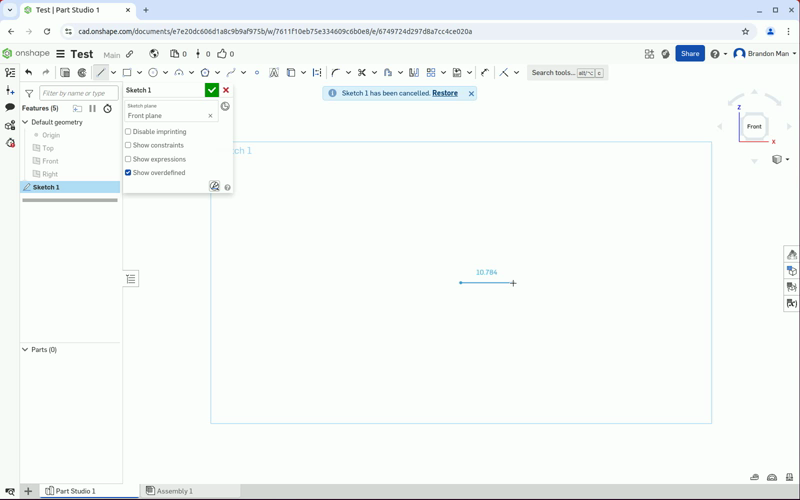
key_down(shift)
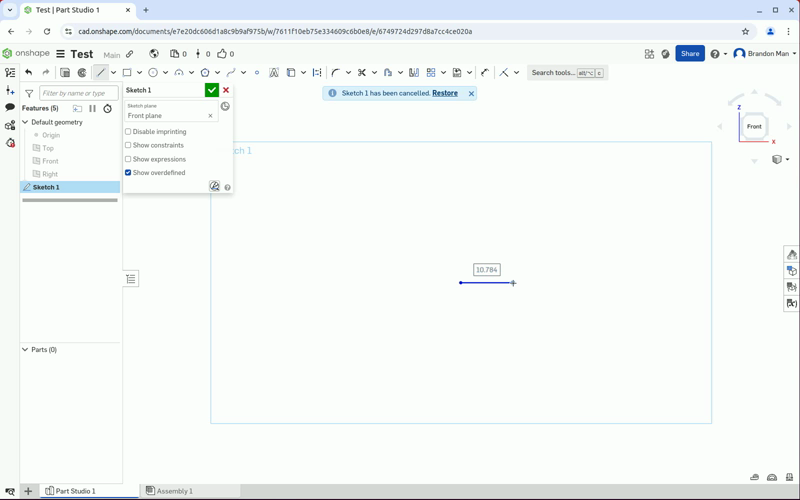
mouse_move(543, 282)
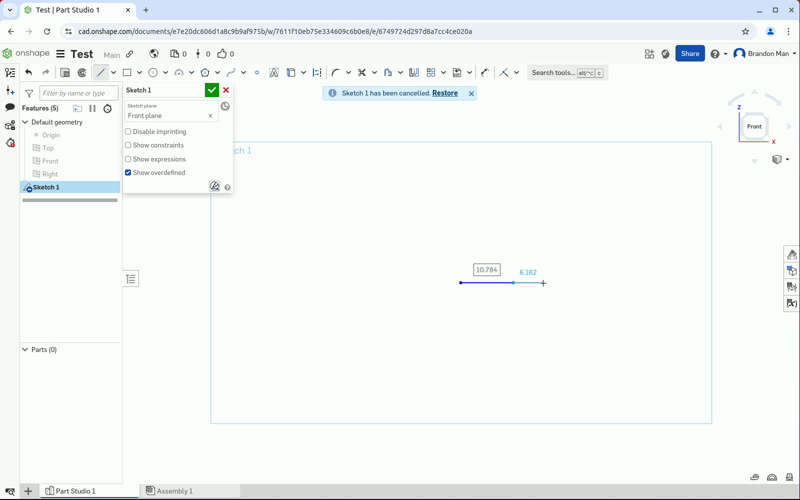
mouse_move(513, 226)
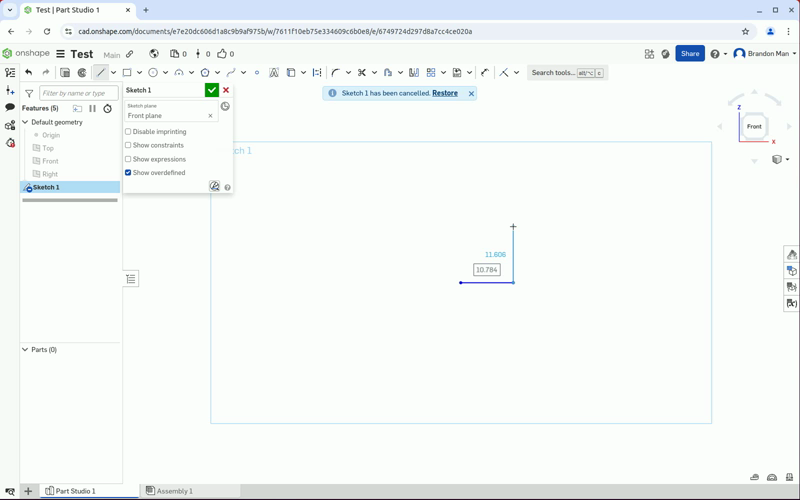
click(513, 226)
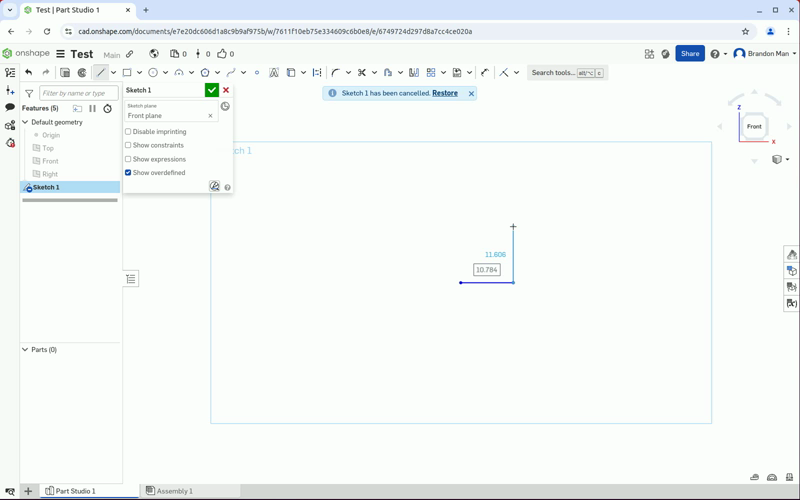
key_up(shift)
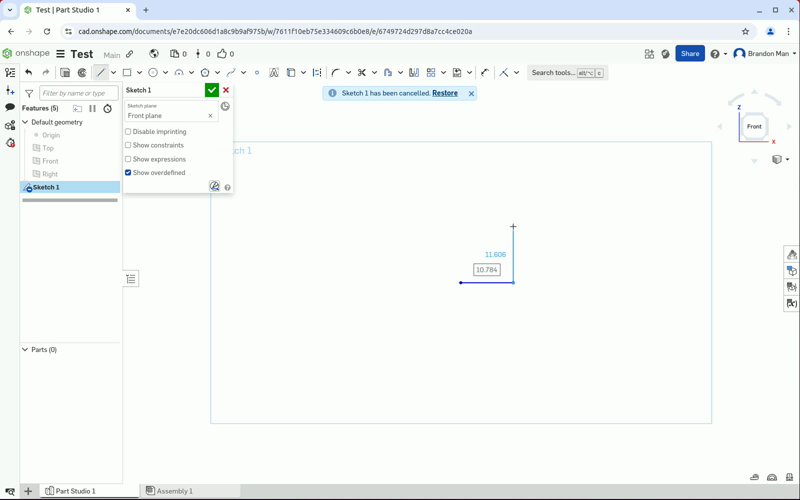
key_down(shift)
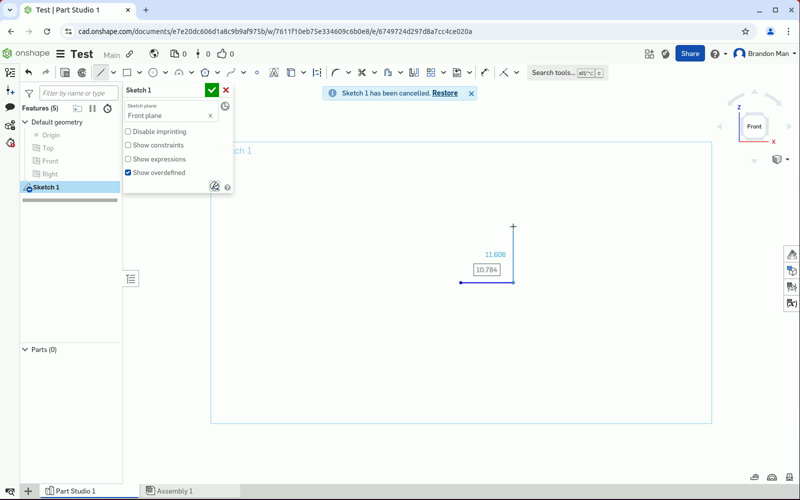
mouse_move(543, 226)
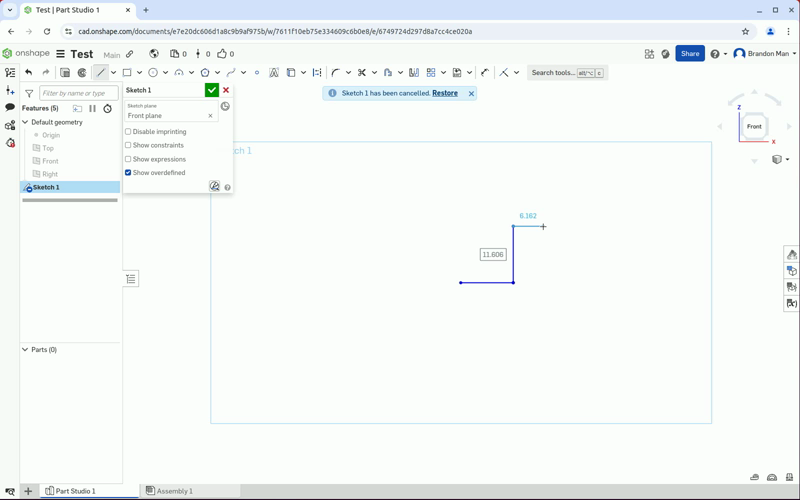
mouse_move(460, 226)
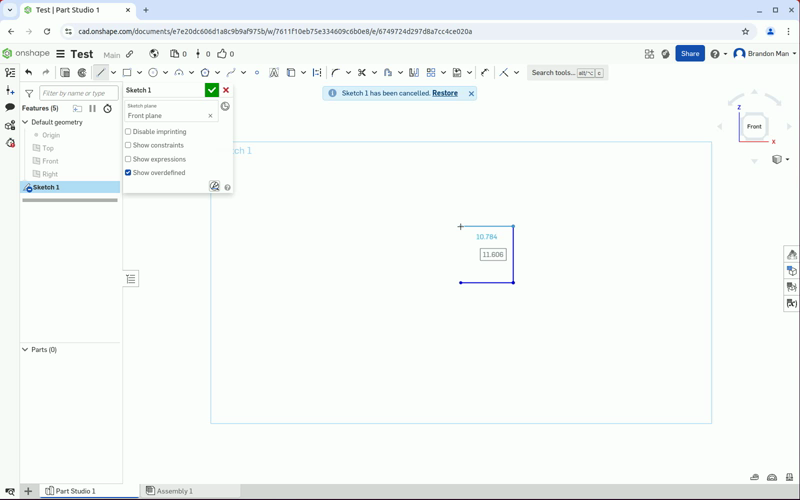
click(460, 226)
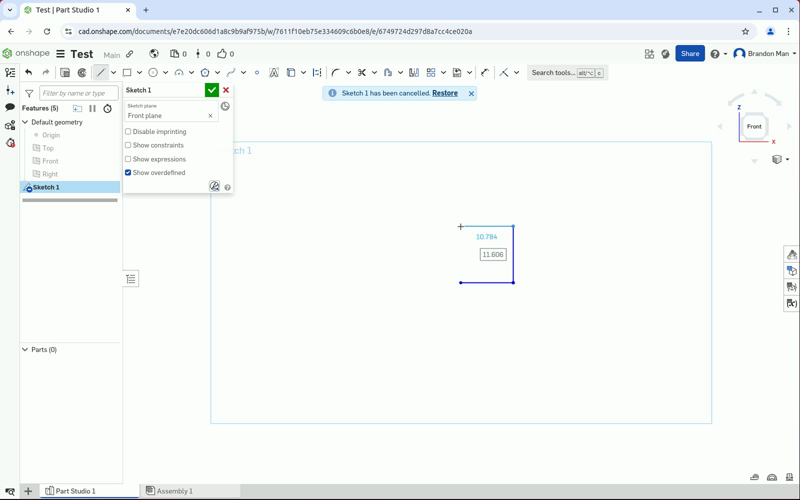
key_up(shift)
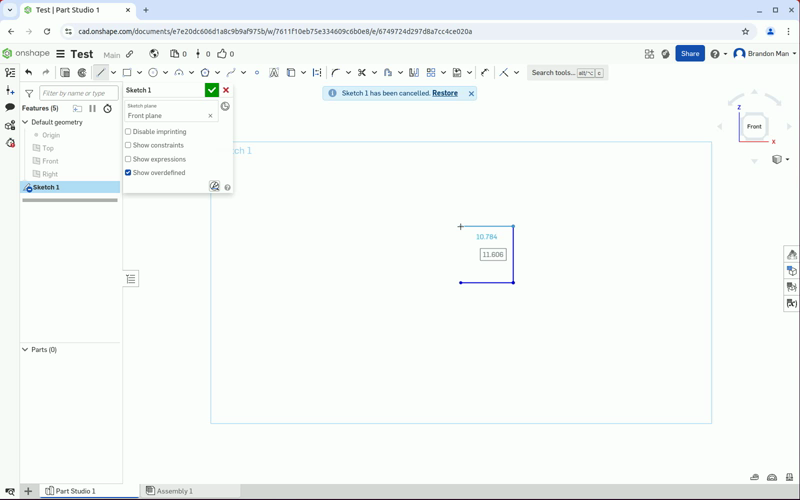
mouse_move(490, 226)
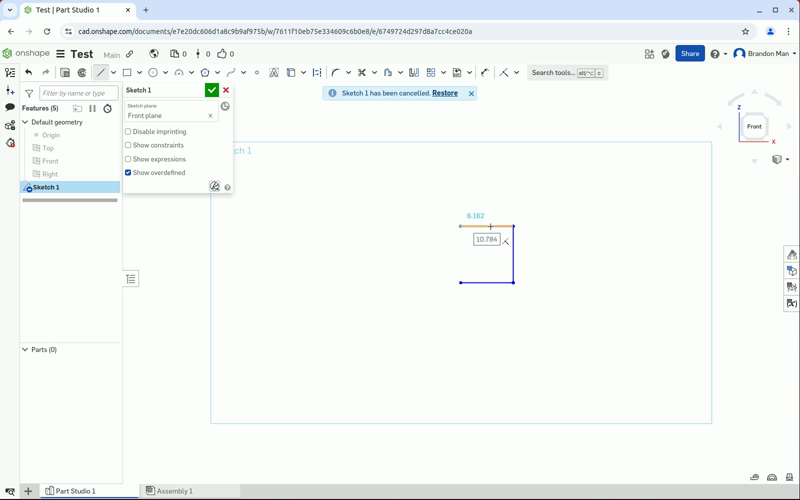
key_down(shift)
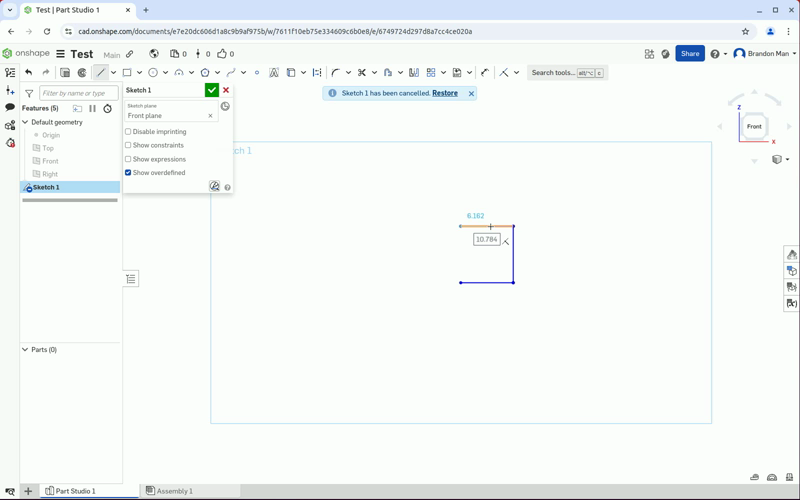
mouse_move(460, 282)
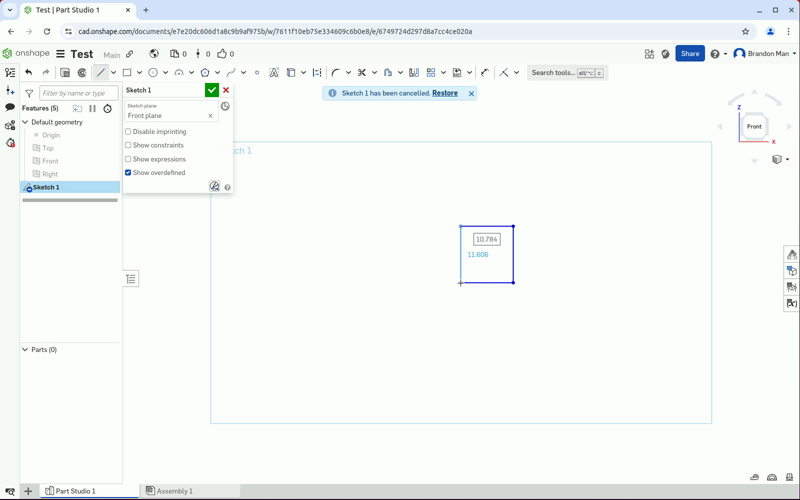
key_up(shift)
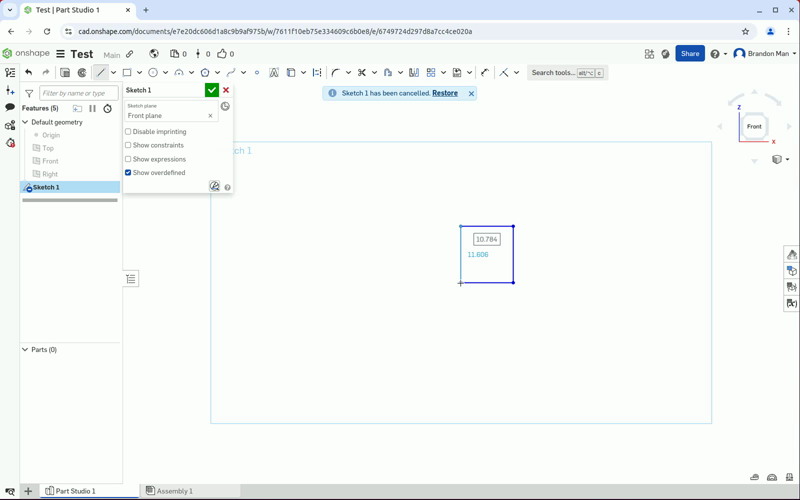
click(460, 282)
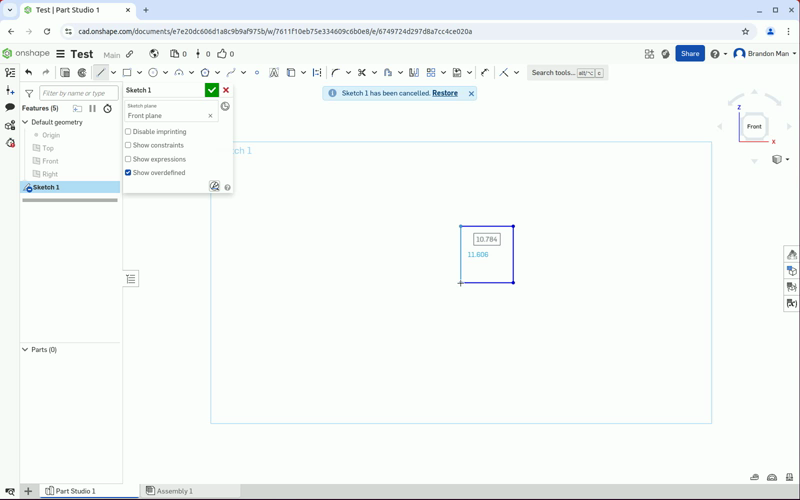
key(esc)
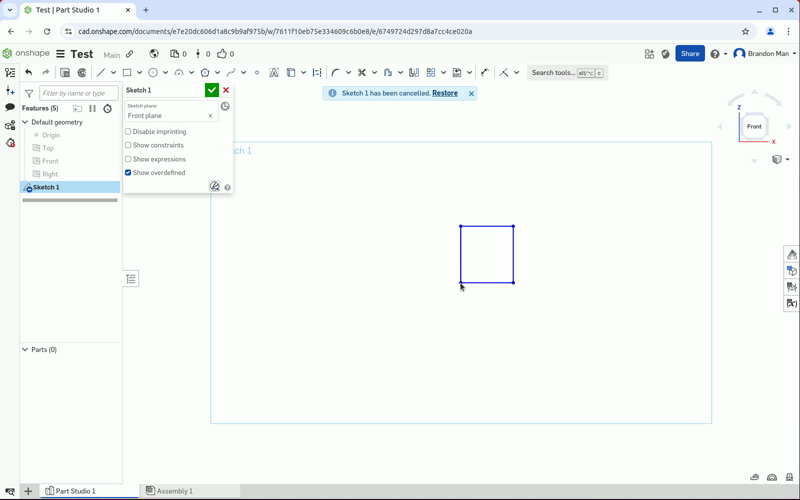
mouse_move(507, 274)
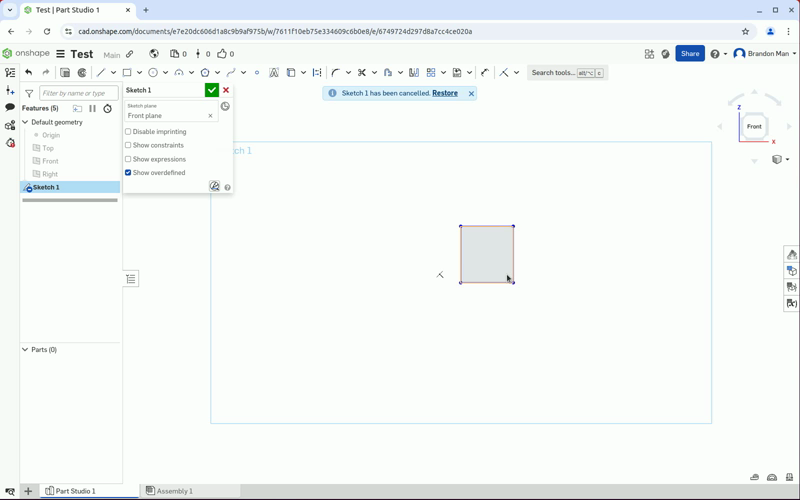
click(507, 274)
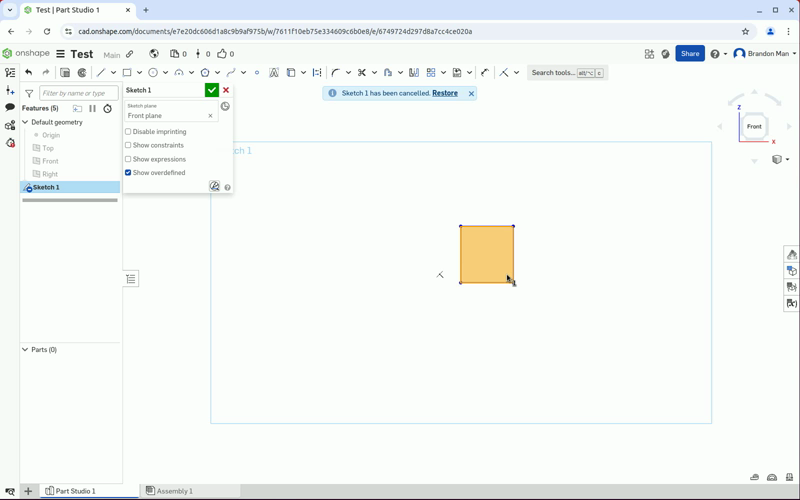
mouse_move(73, 352)
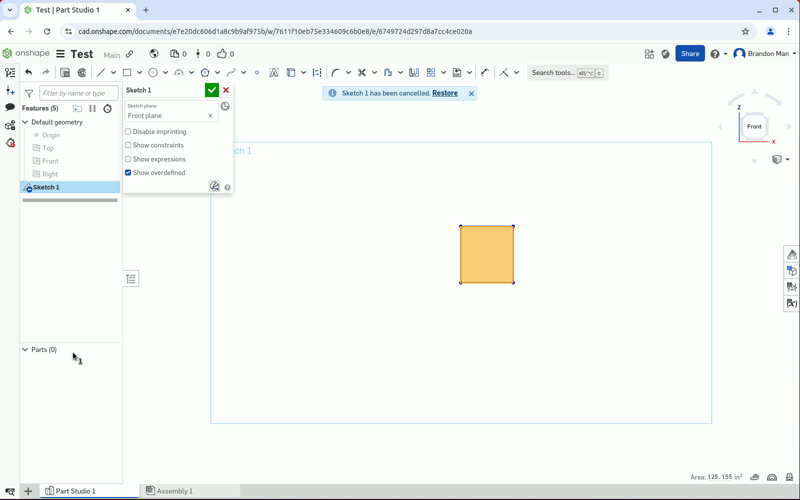
key(shift+y)
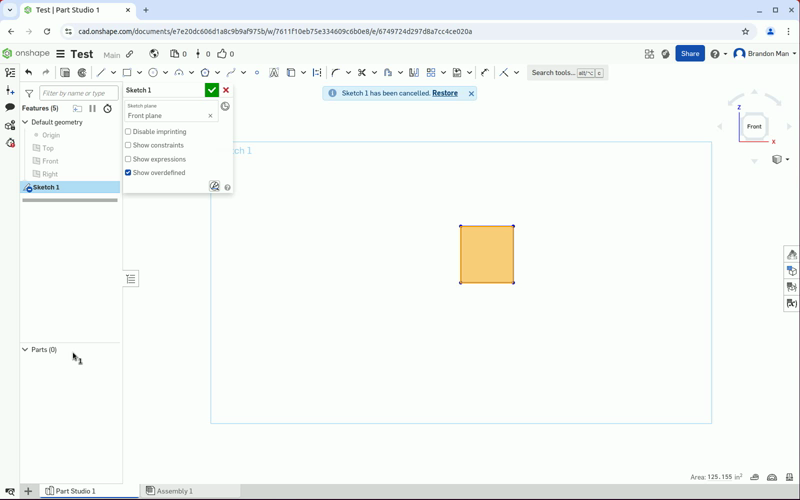
key(shift+e)
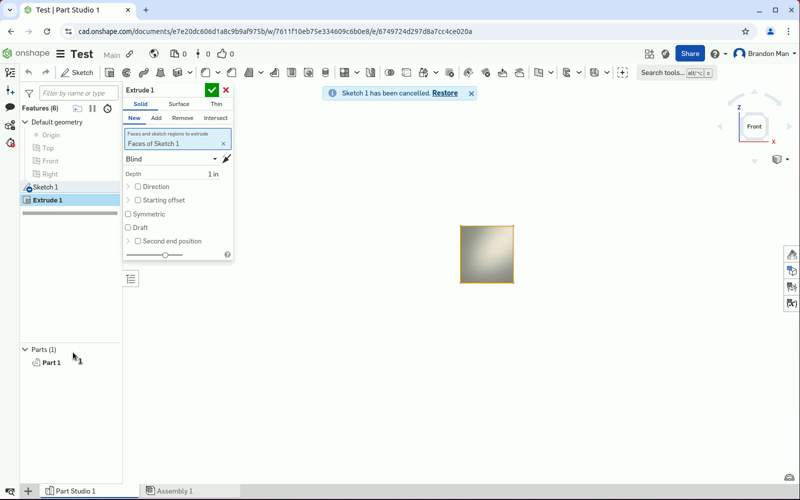
mouse_move(143, 106)
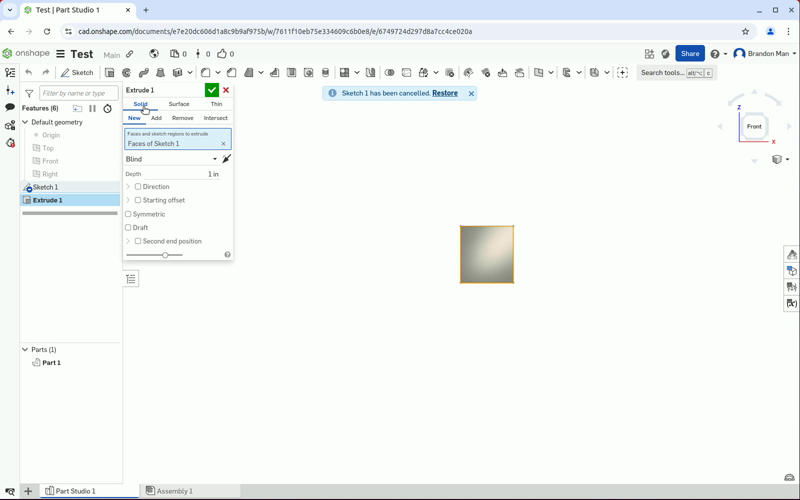
click(143, 106)
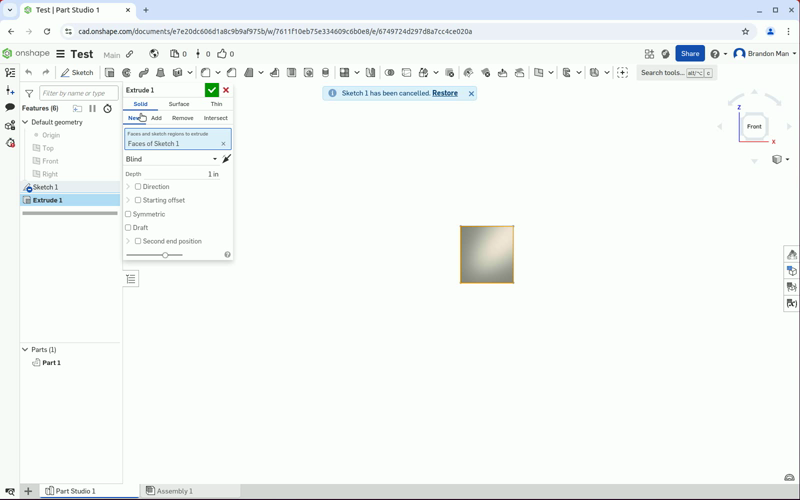
mouse_move(137, 120)
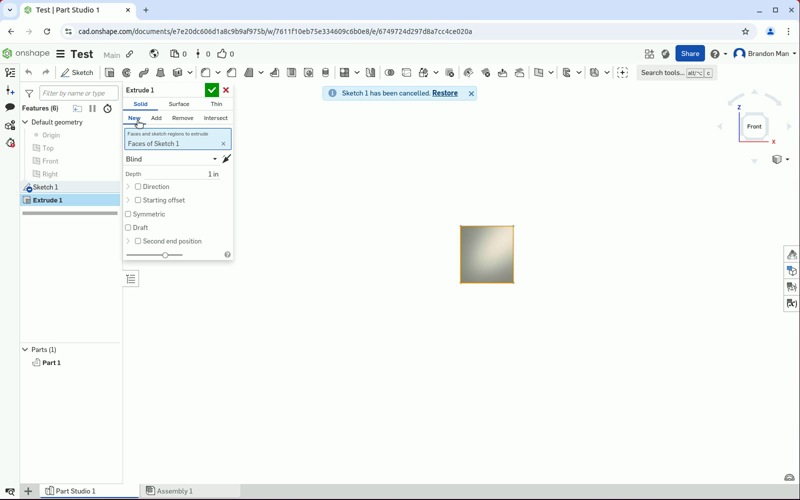
click(137, 120)
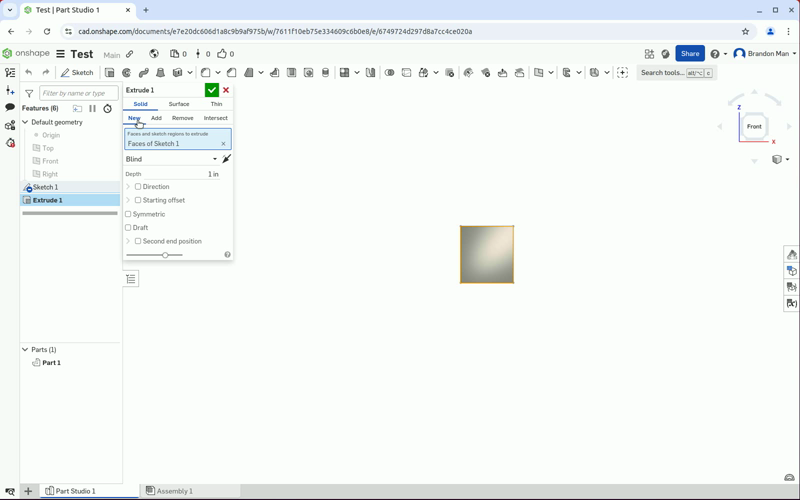
key(tab, 4)
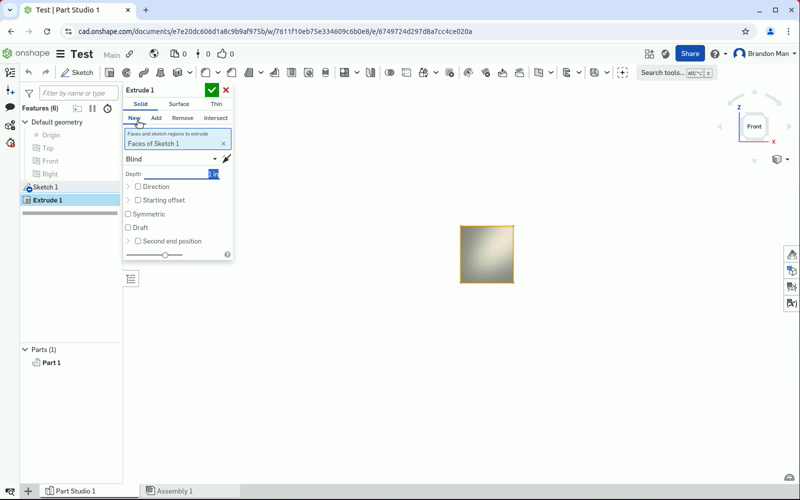
text(9.869)
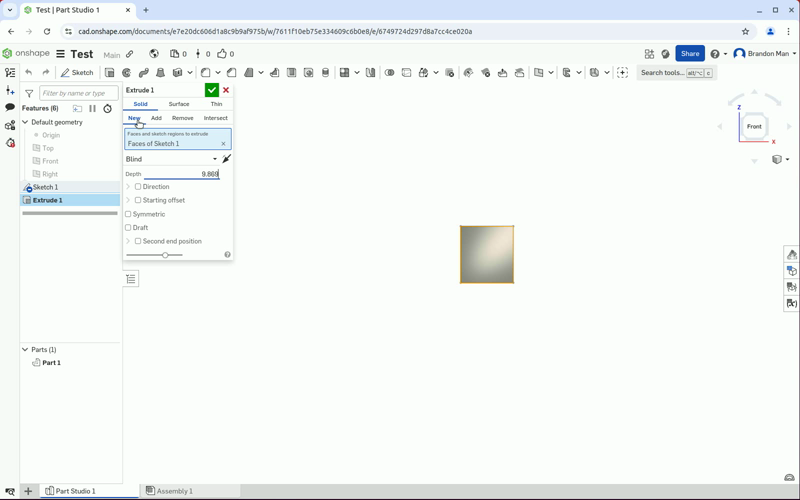
key(enter)
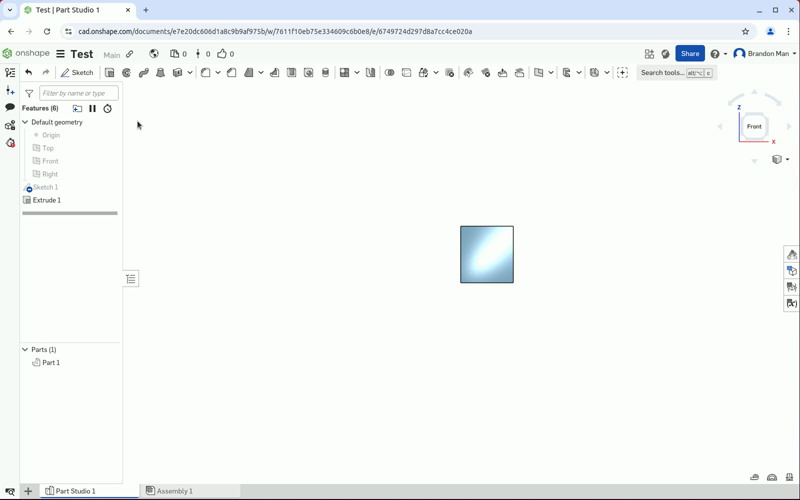
key(shift+h)
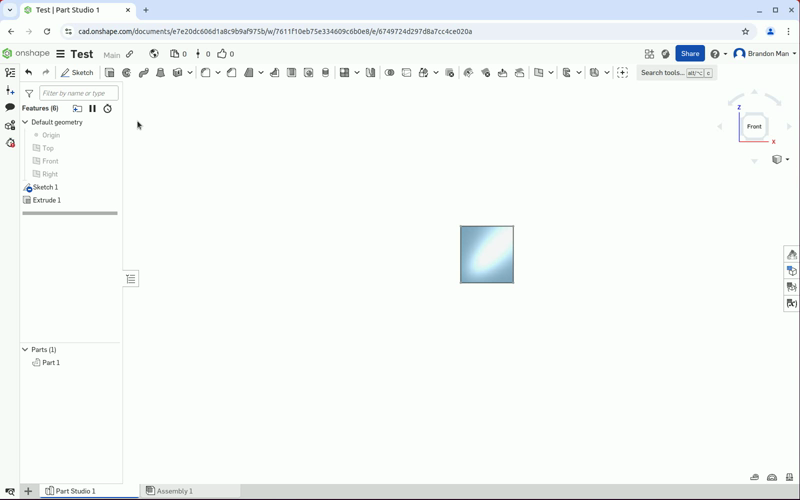
key(shift+h)
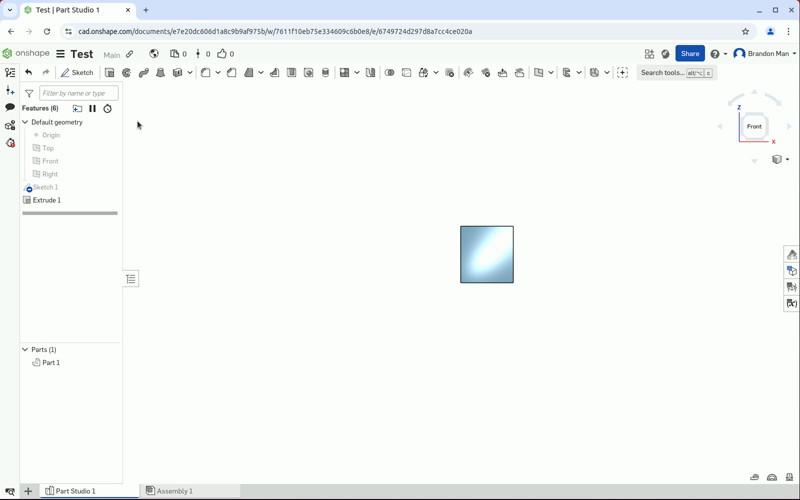
mouse_move(73, 189)
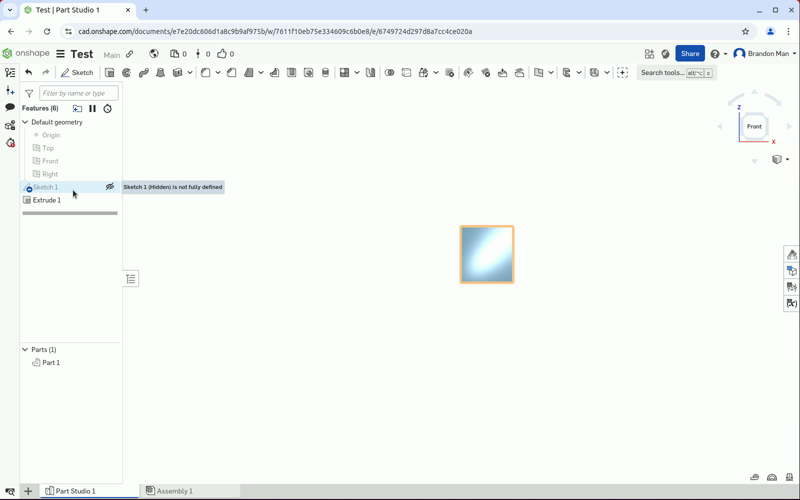
click(73, 189)
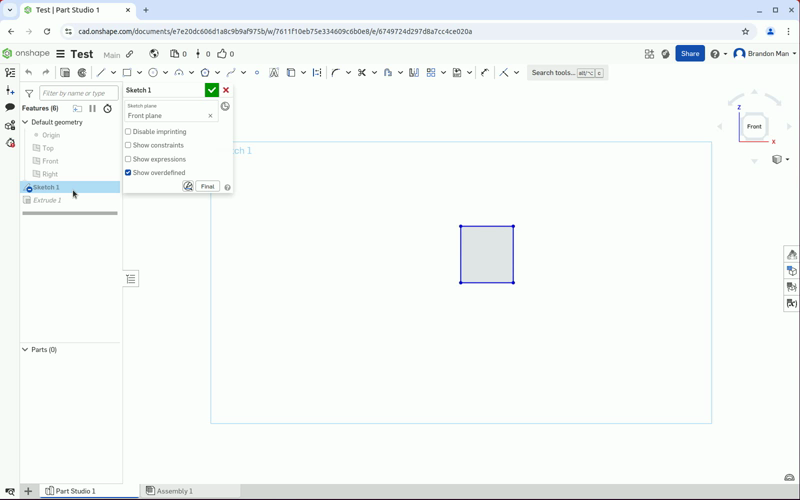
mouse_move(229, 92)
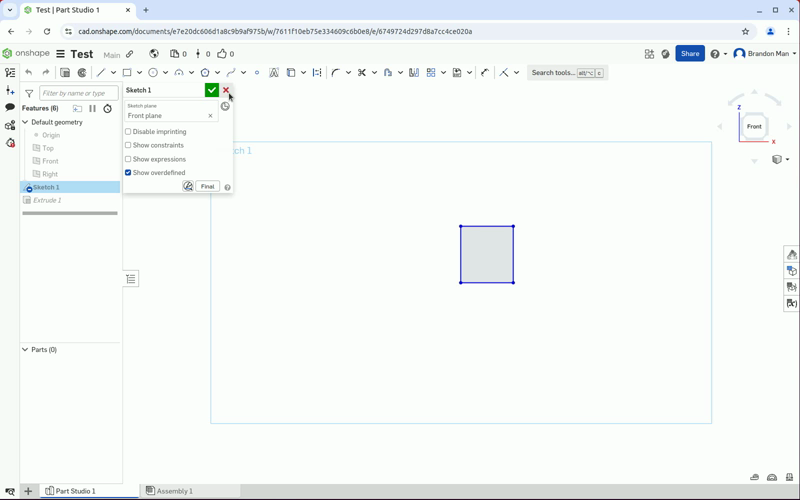
click(229, 92)
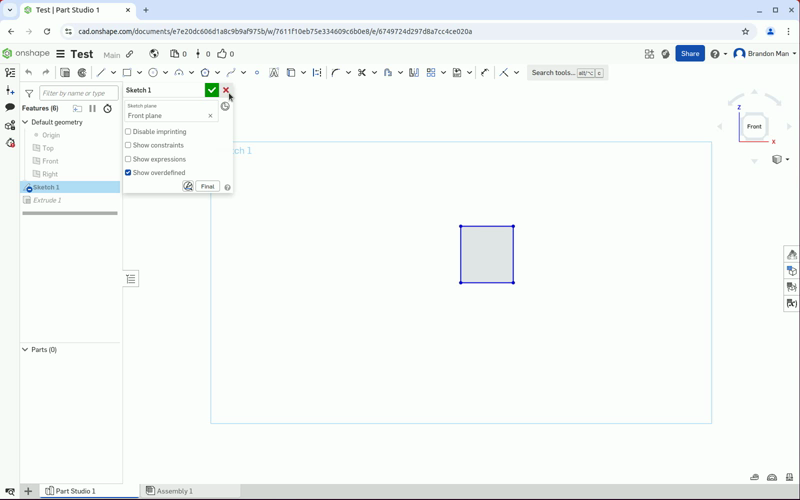
key(shift+s)
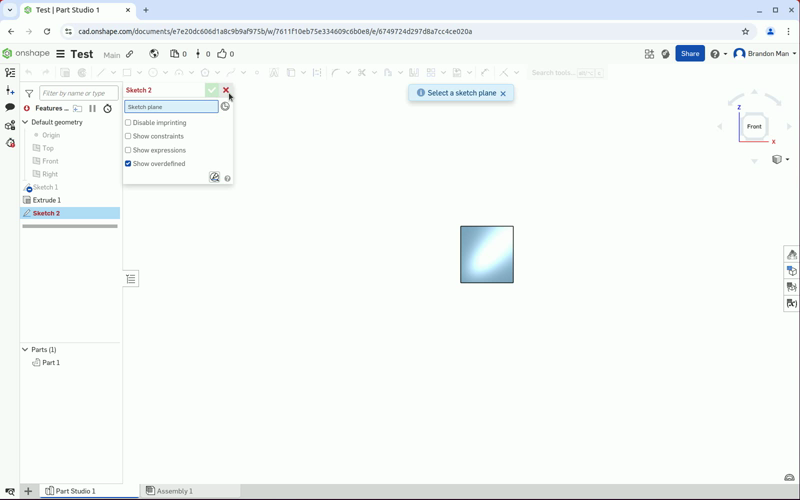
mouse_move(73, 163)
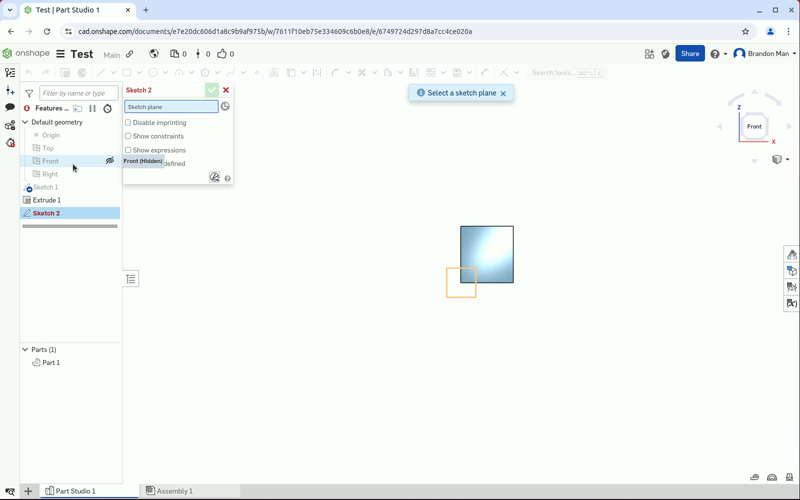
click(73, 163)
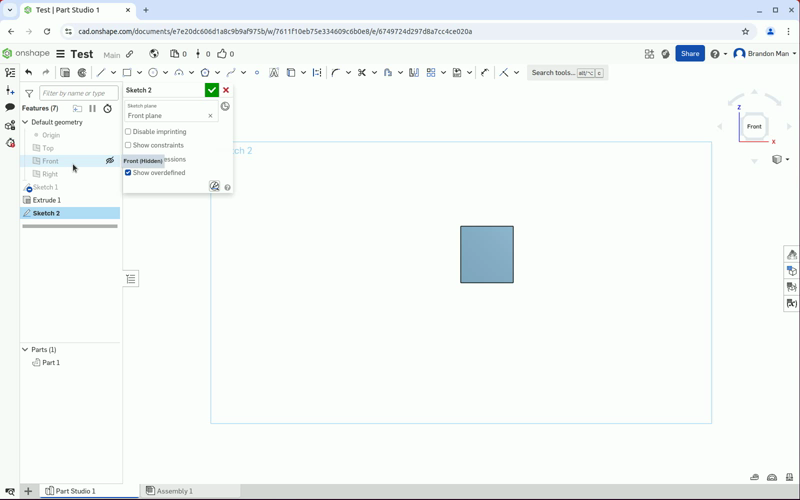
mouse_move(73, 352)
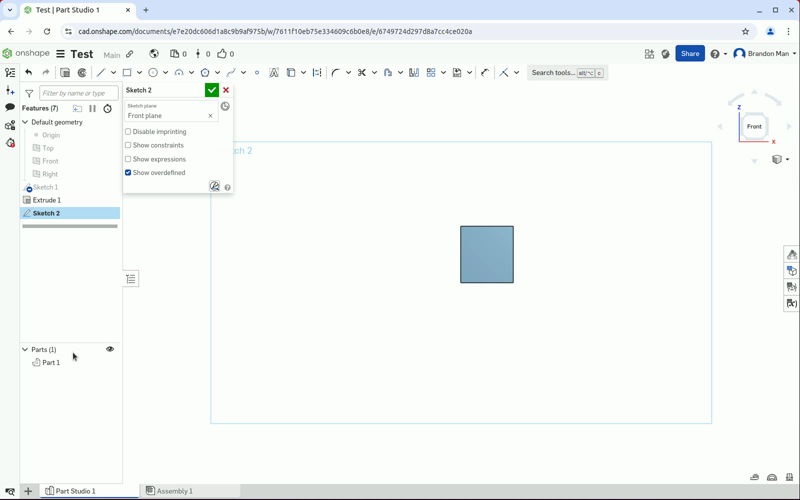
key(y)
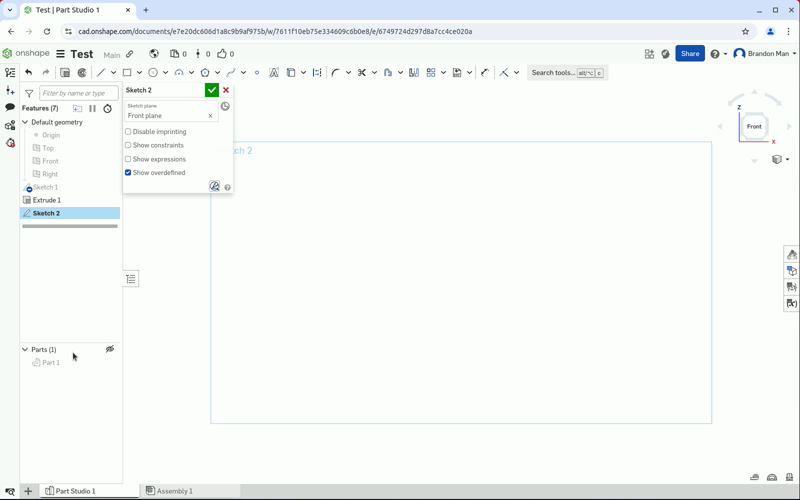
key(l)
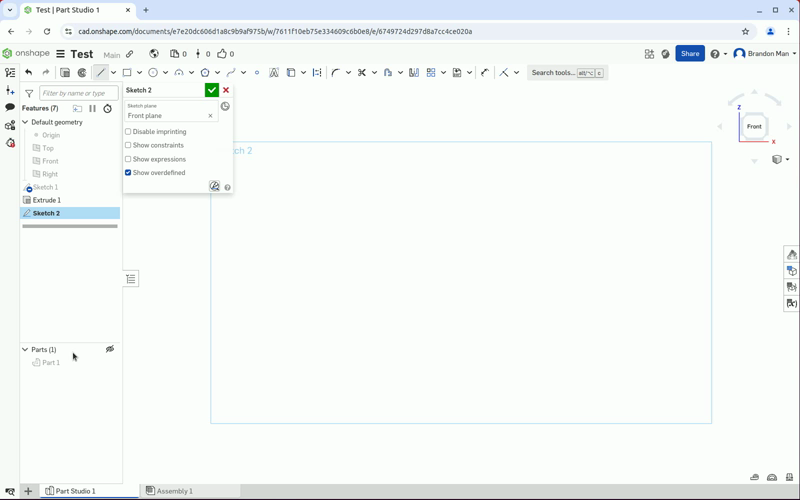
key_down(shift)
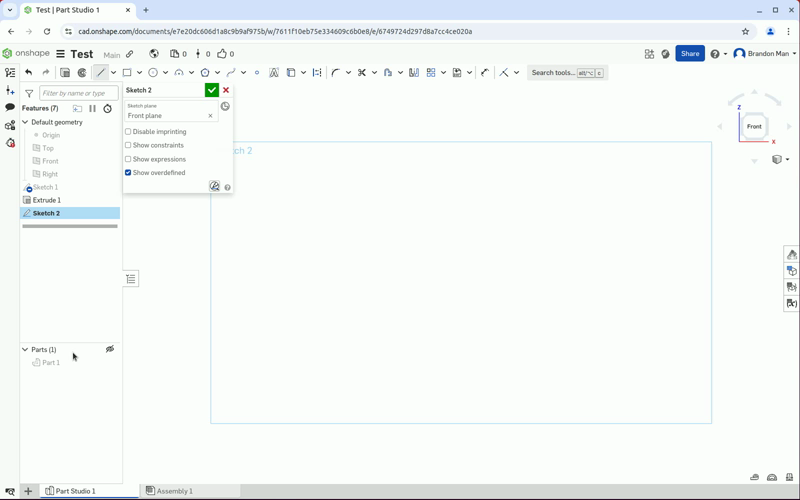
mouse_move(513, 282)
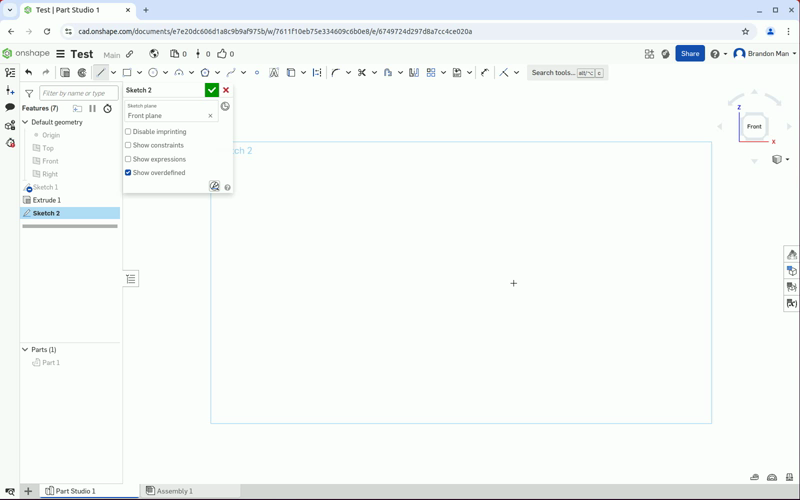
click(513, 282)
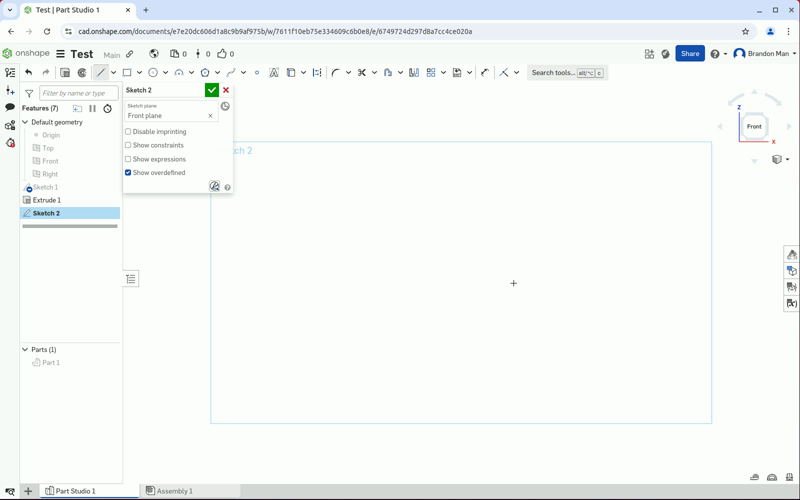
key_up(shift)
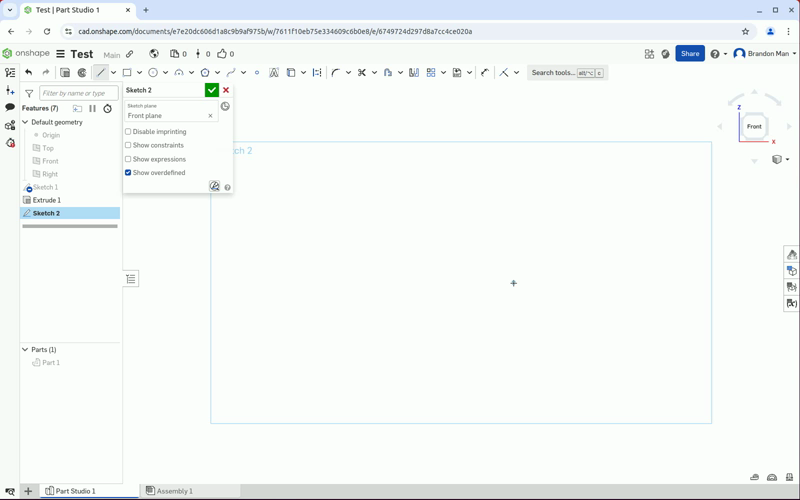
key_down(shift)
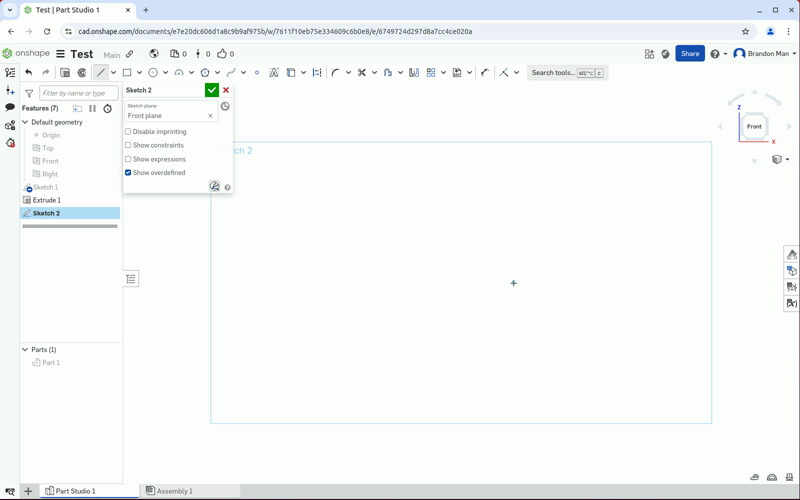
mouse_move(543, 282)
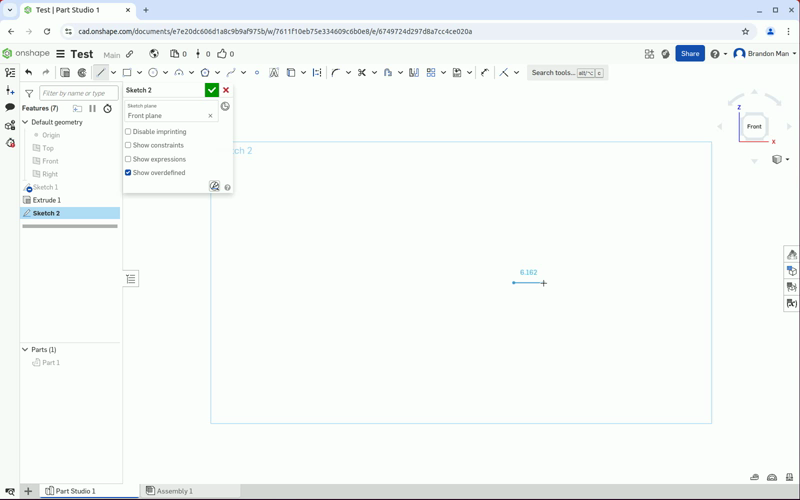
mouse_move(566, 282)
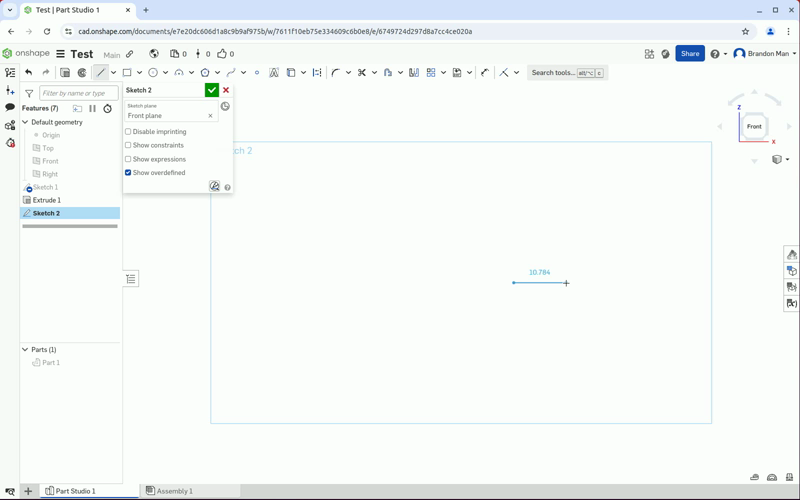
click(566, 282)
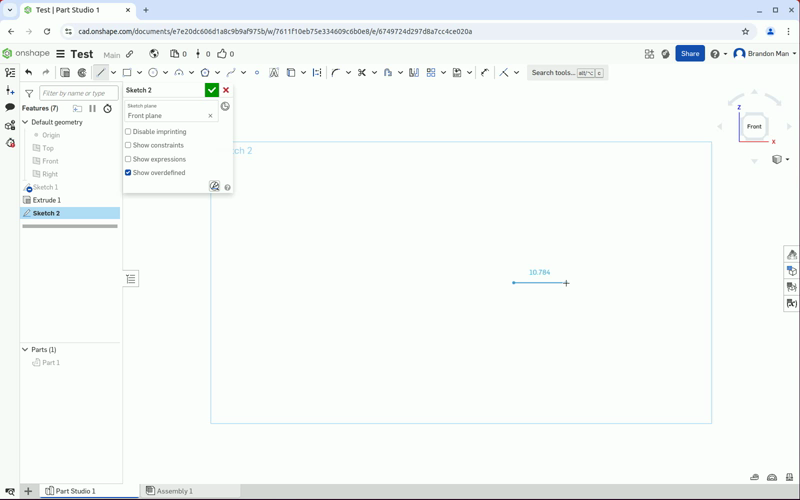
key_up(shift)
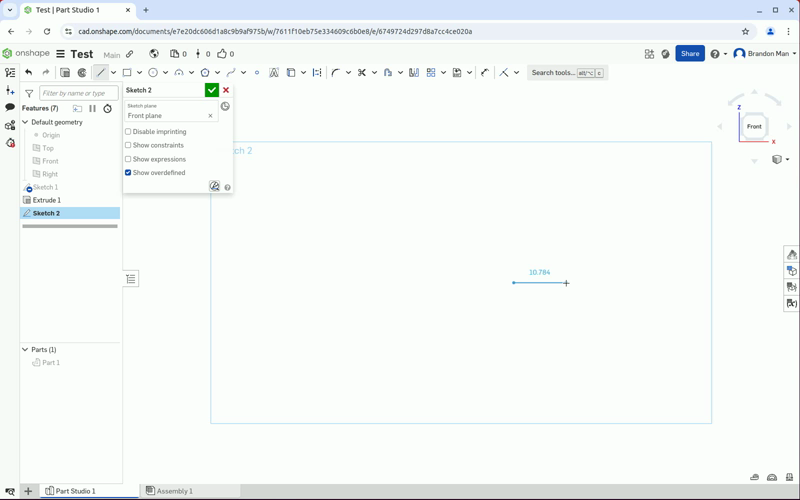
key_down(shift)
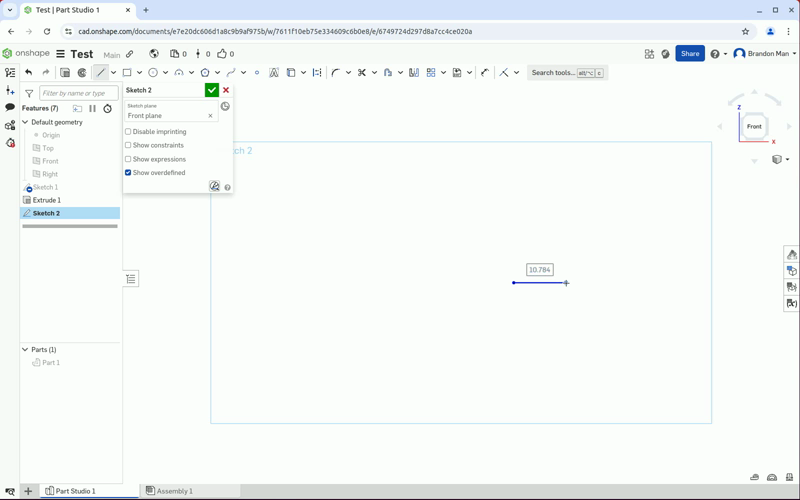
mouse_move(589, 282)
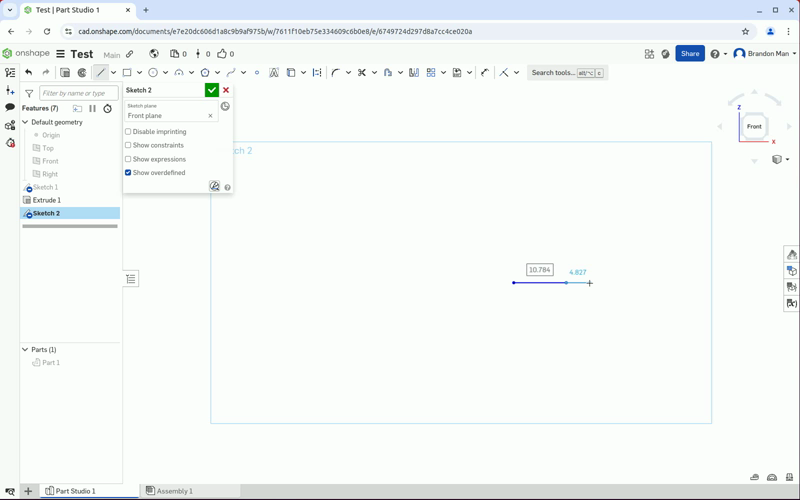
mouse_move(566, 226)
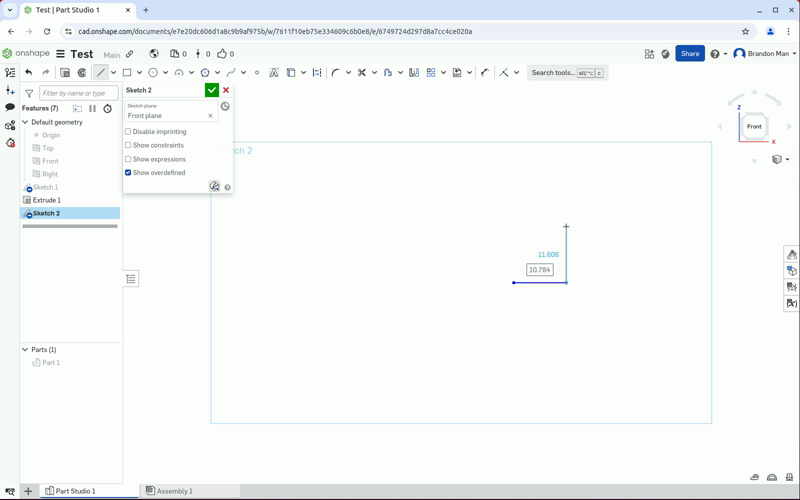
click(566, 226)
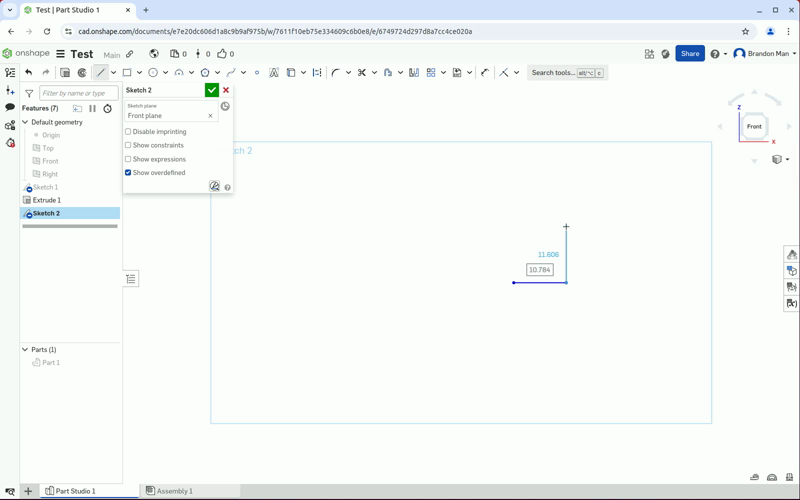
key_up(shift)
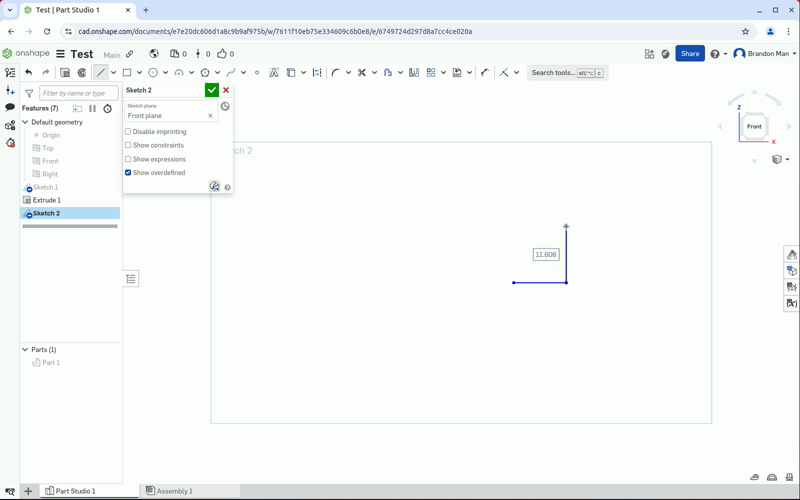
key_down(shift)
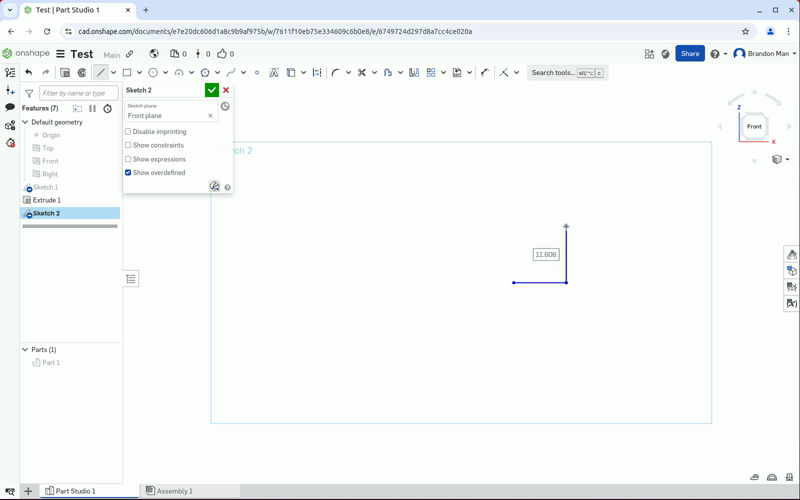
mouse_move(589, 226)
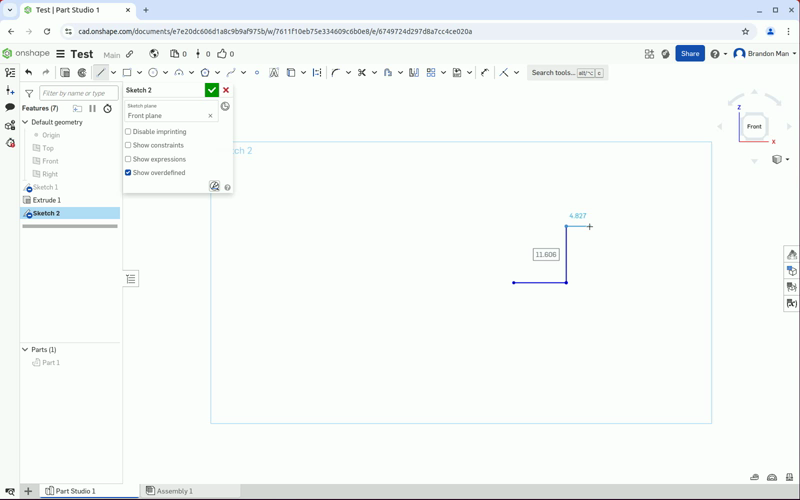
mouse_move(513, 226)
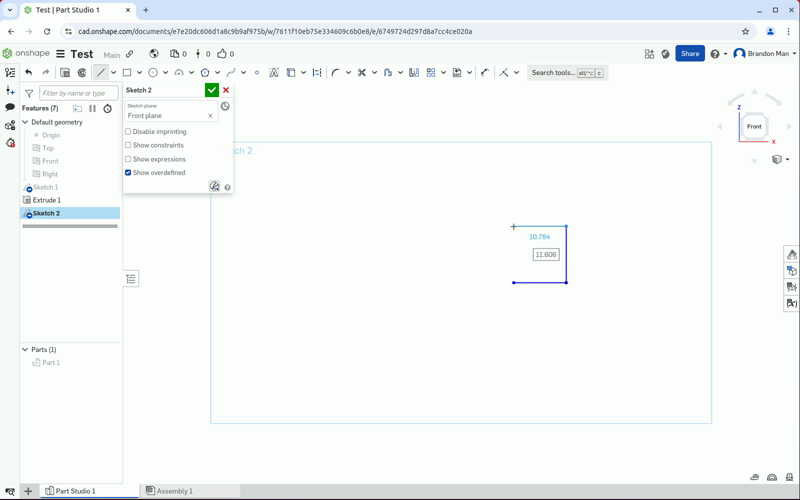
click(513, 226)
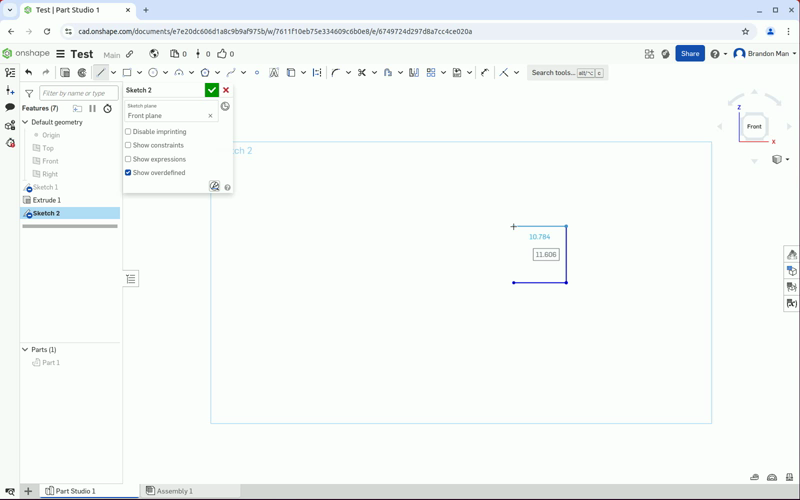
key_up(shift)
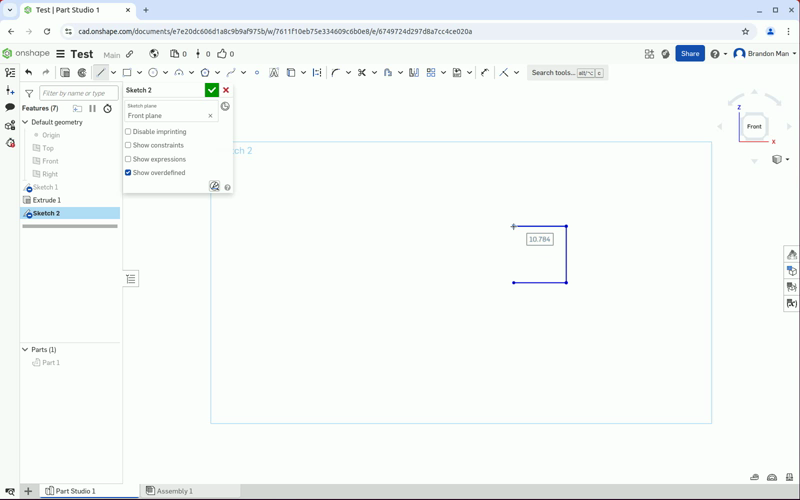
mouse_move(543, 226)
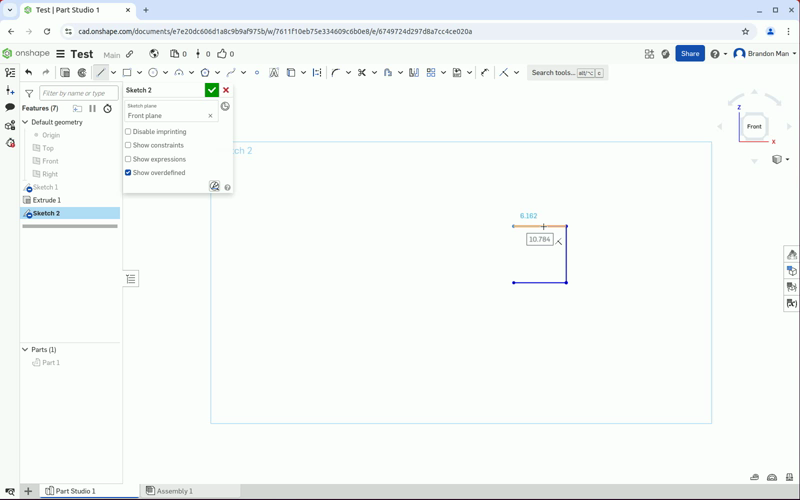
key_down(shift)
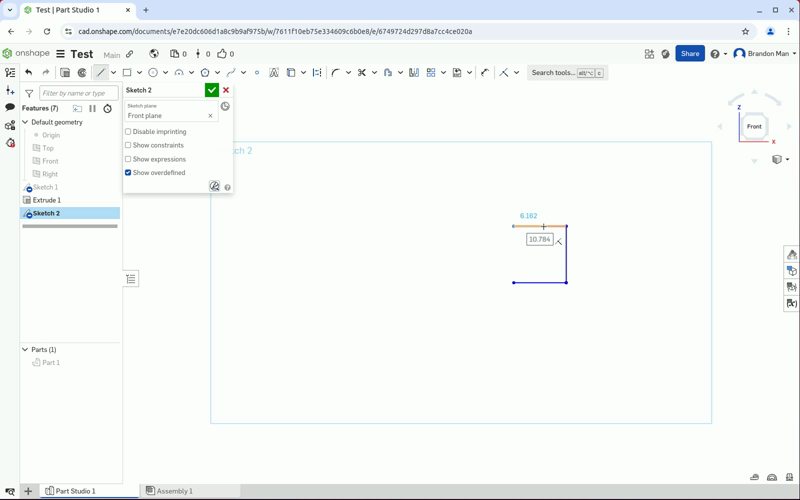
mouse_move(513, 282)
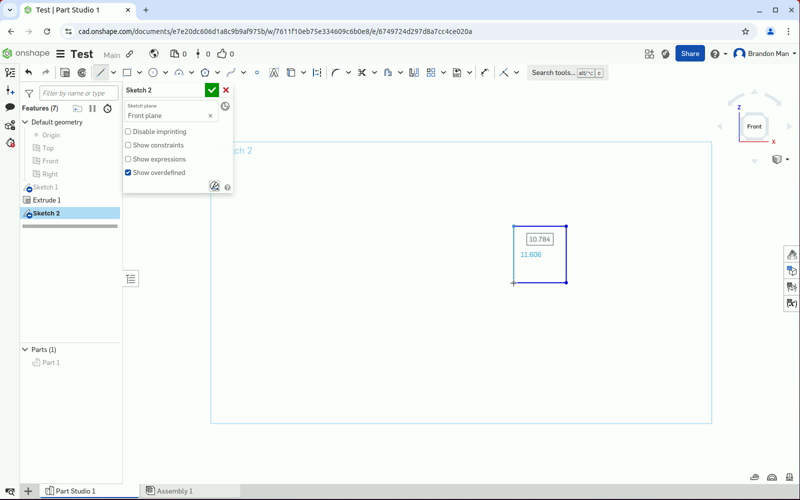
key_up(shift)
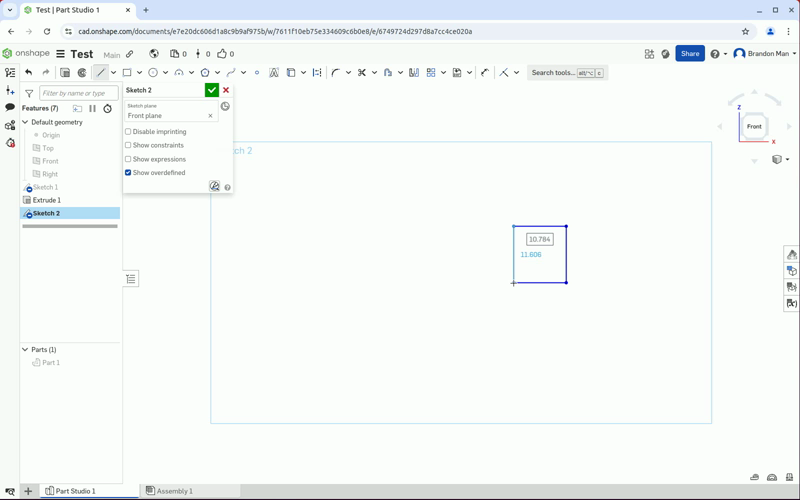
click(513, 282)
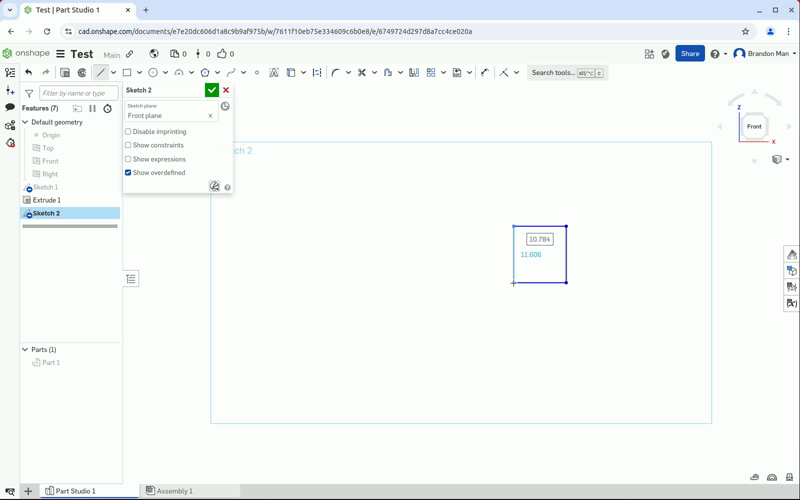
key(esc)
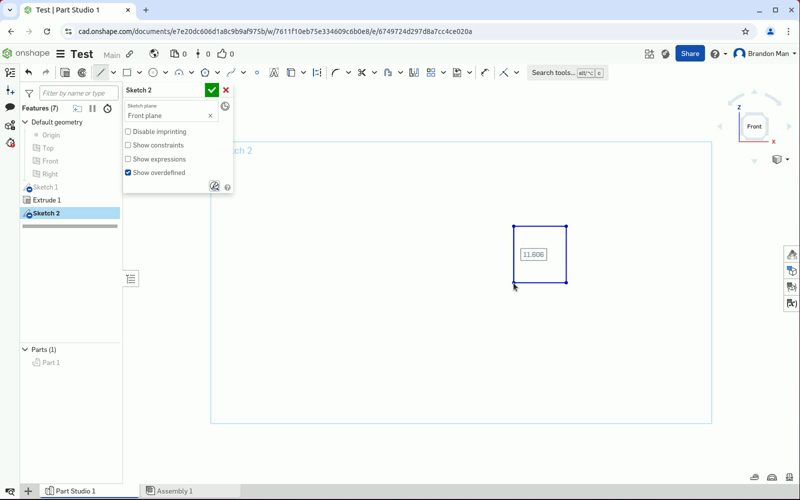
mouse_move(539, 244)
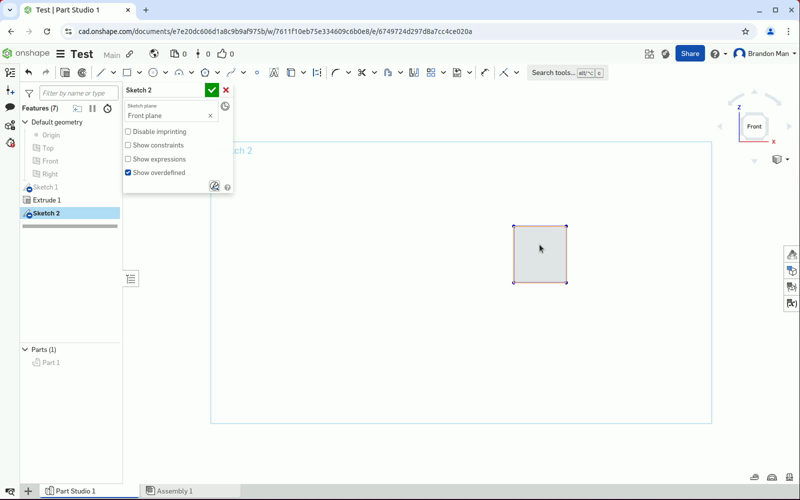
click(539, 244)
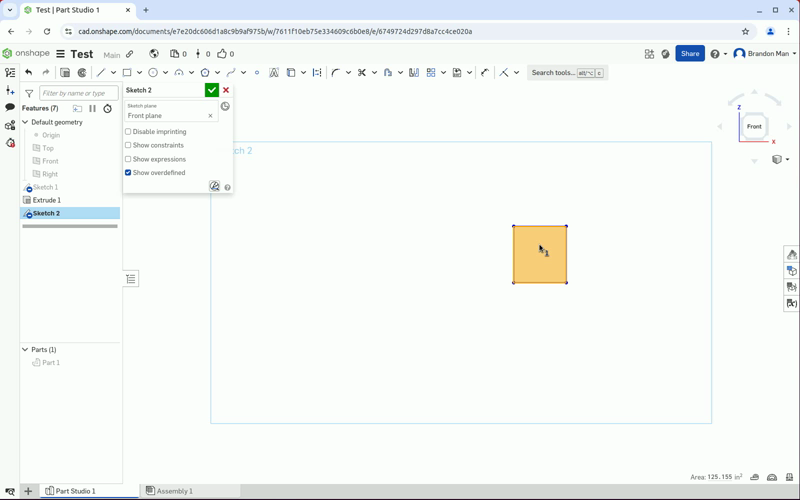
mouse_move(73, 352)
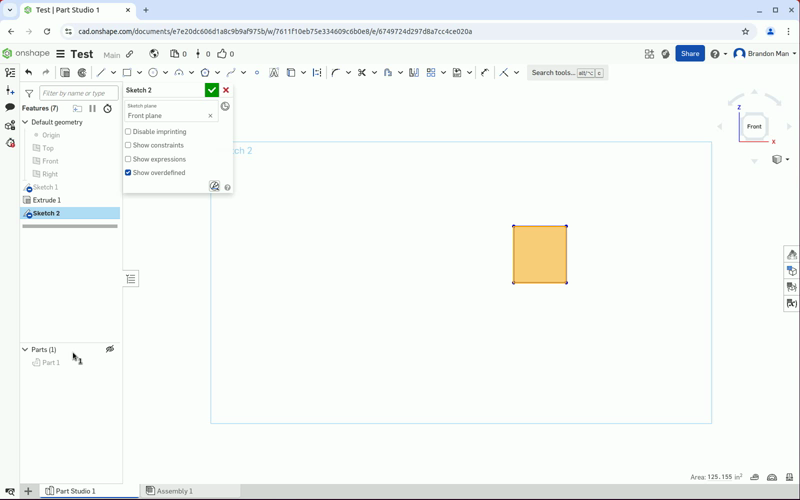
key(shift+y)
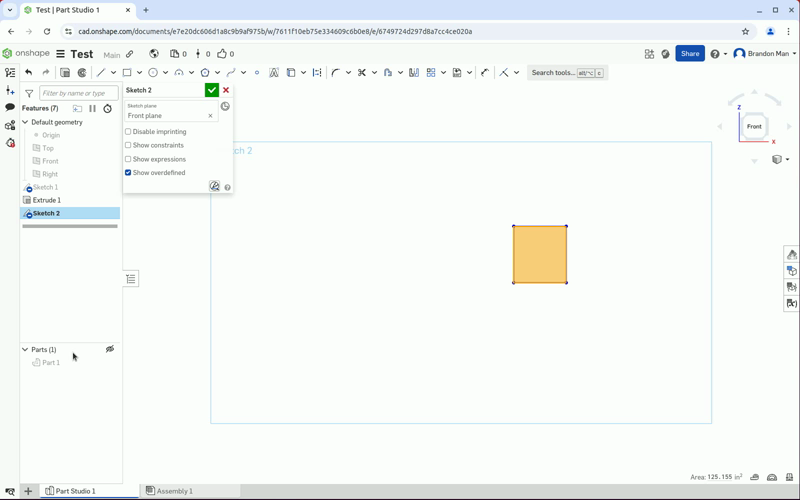
key(shift+e)
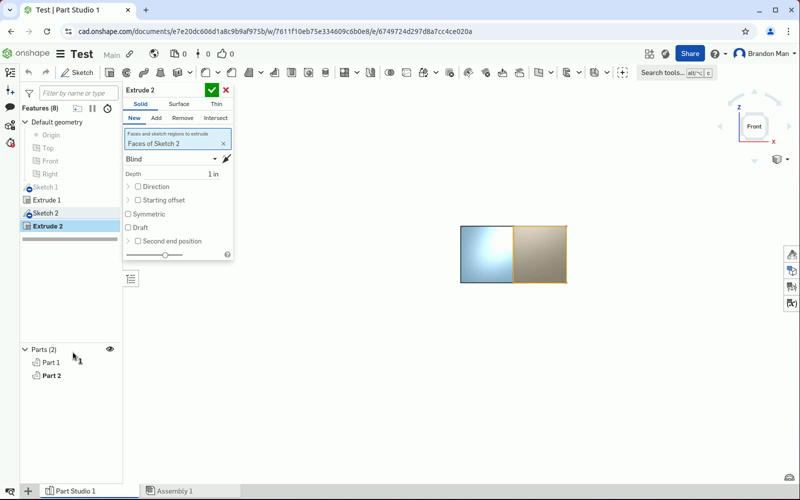
mouse_move(143, 106)
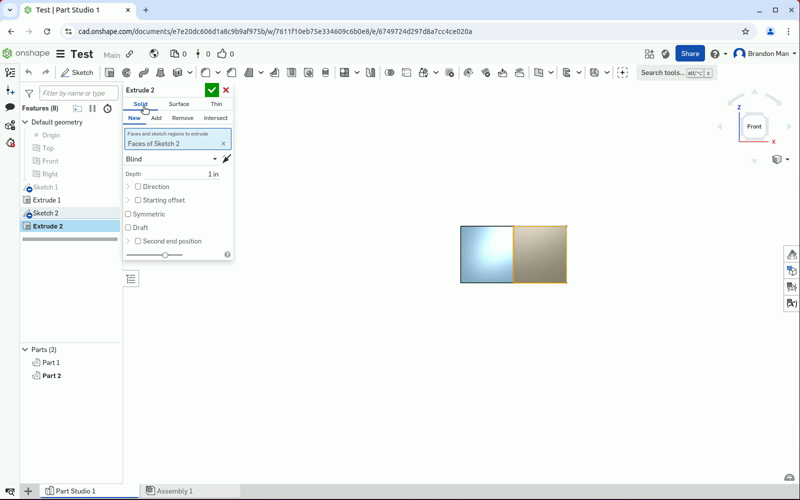
click(143, 106)
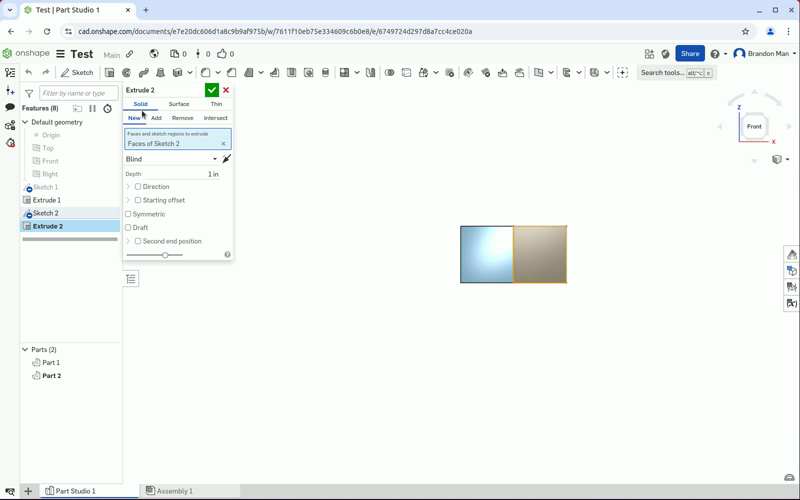
mouse_move(137, 120)
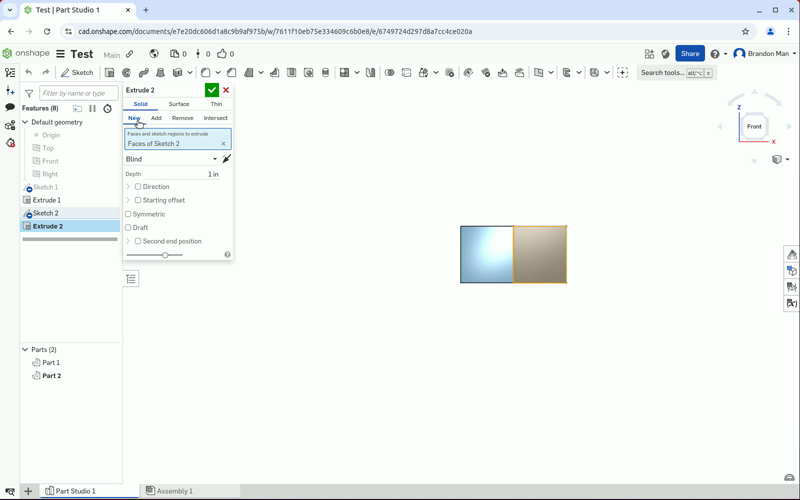
click(137, 120)
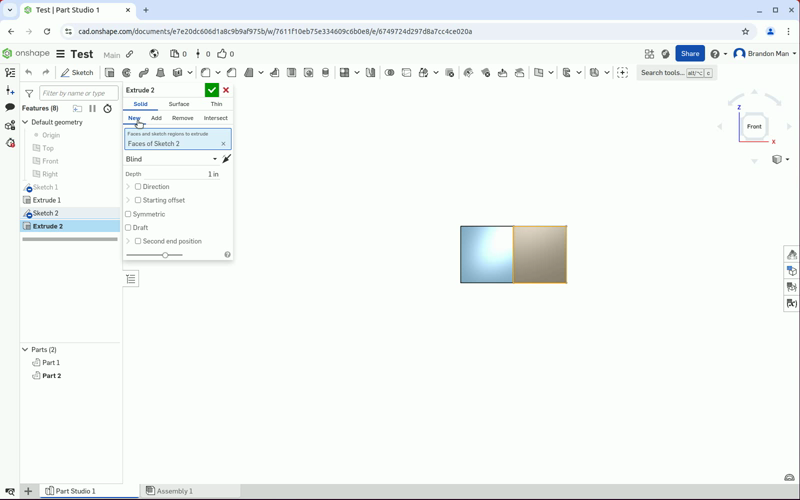
key(tab, 4)
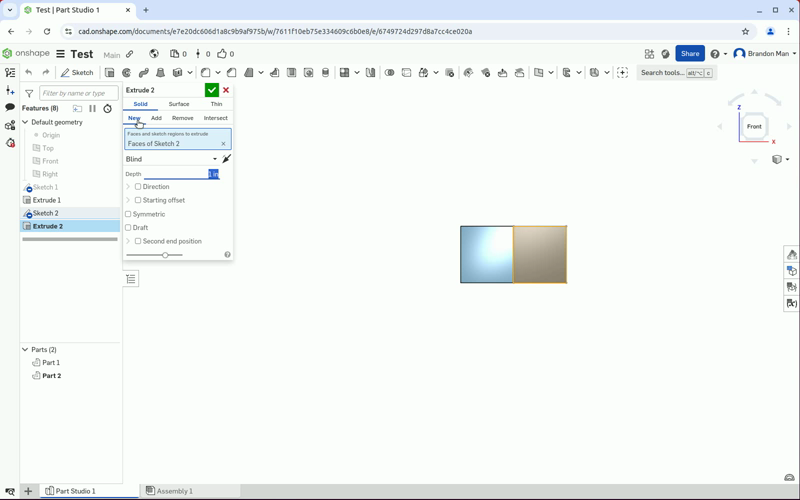
text(9.869)
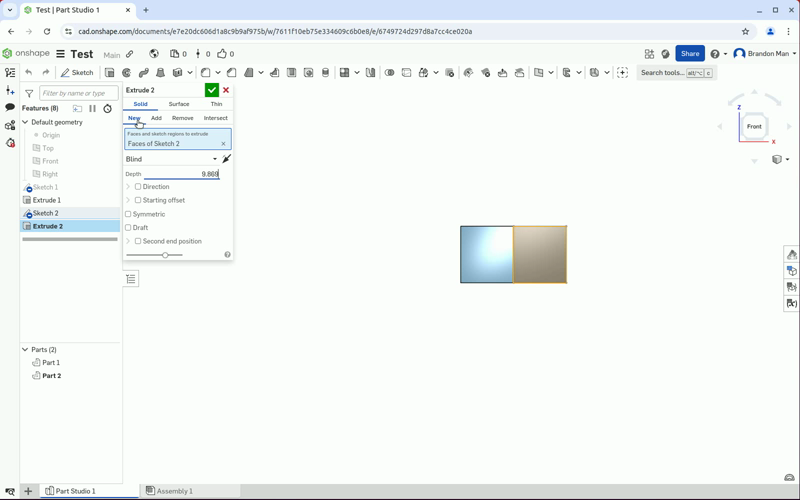
key(enter)
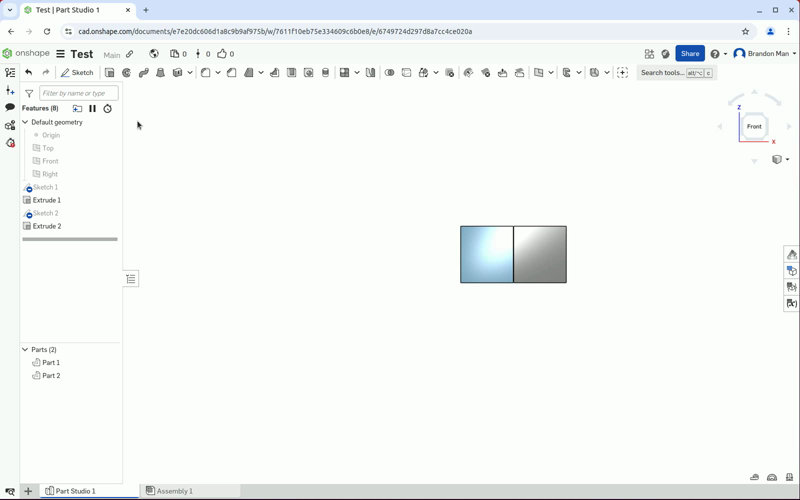
key(shift+h)
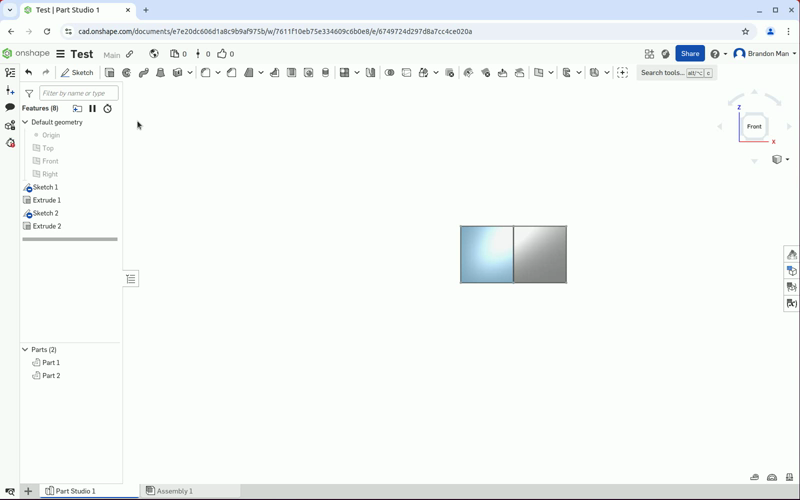
key(shift+h)
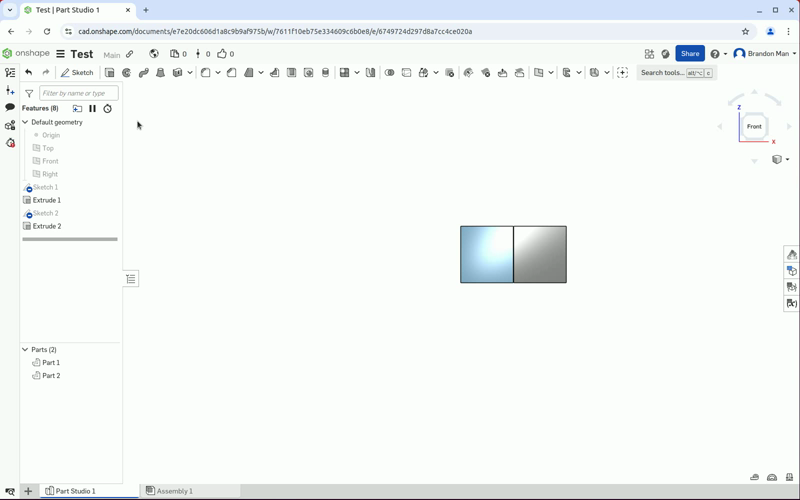
mouse_move(73, 189)
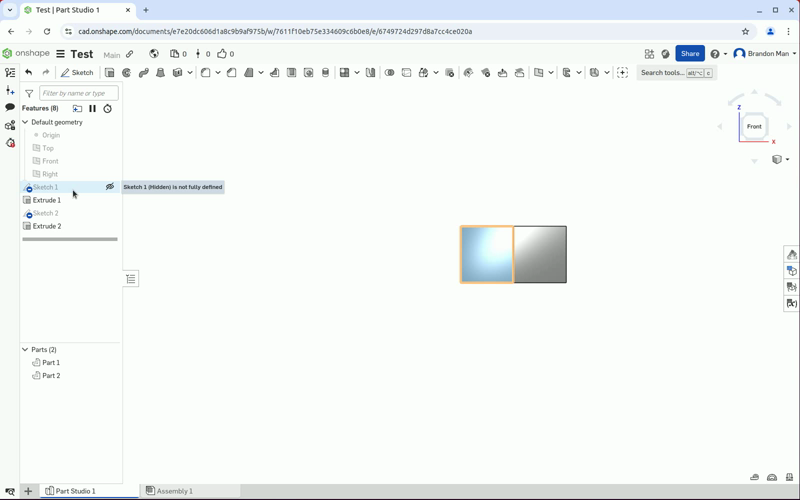
click(73, 189)
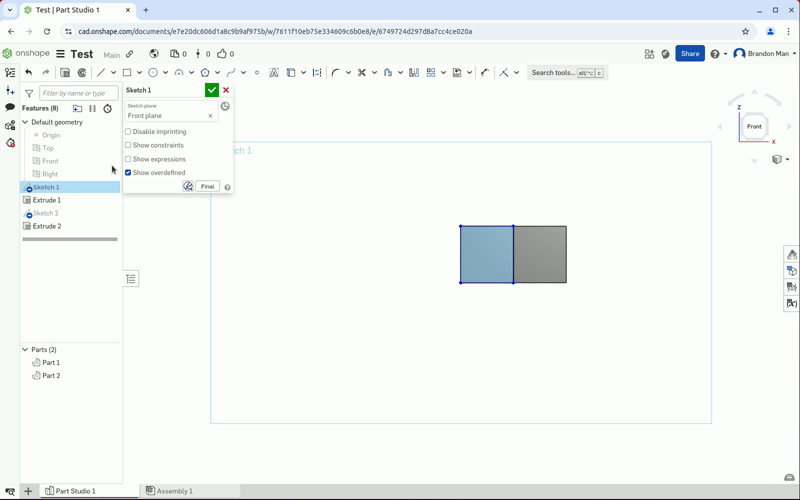
mouse_move(229, 92)
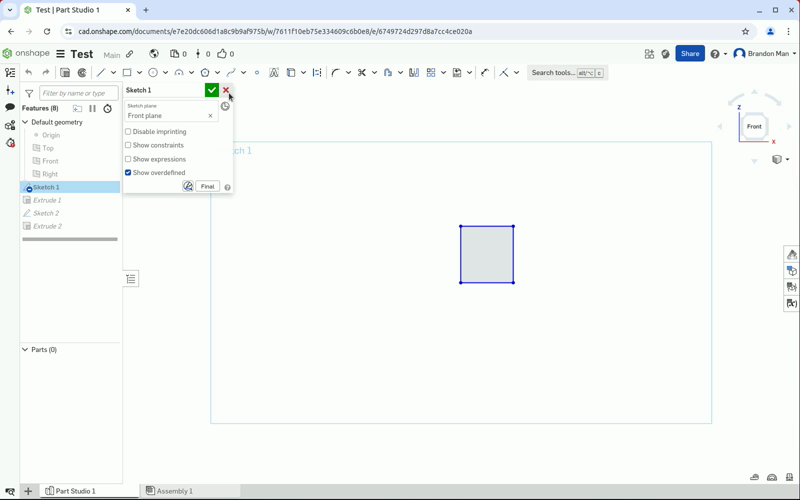
click(229, 92)
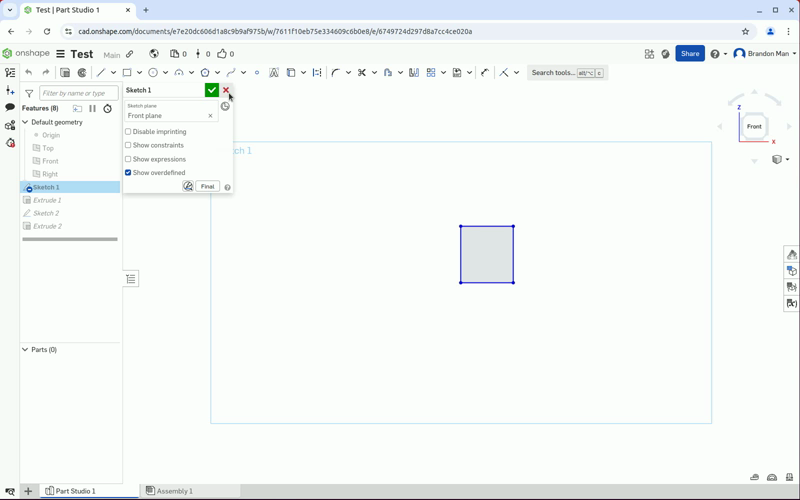
key(shift+s)
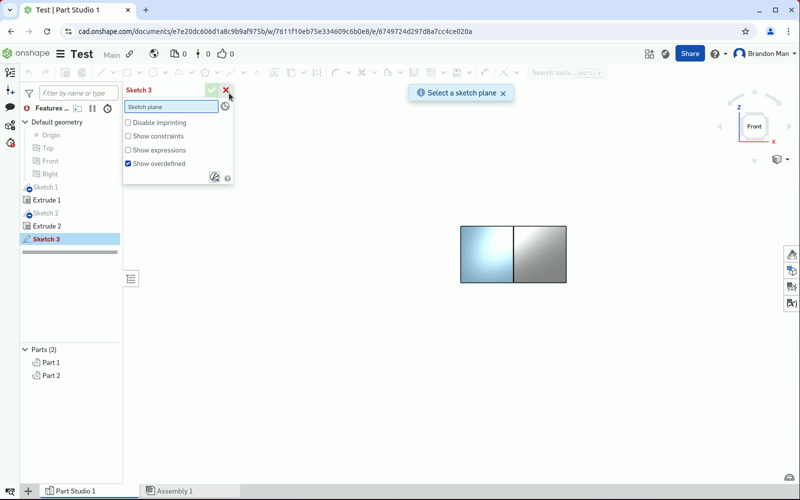
mouse_move(73, 163)
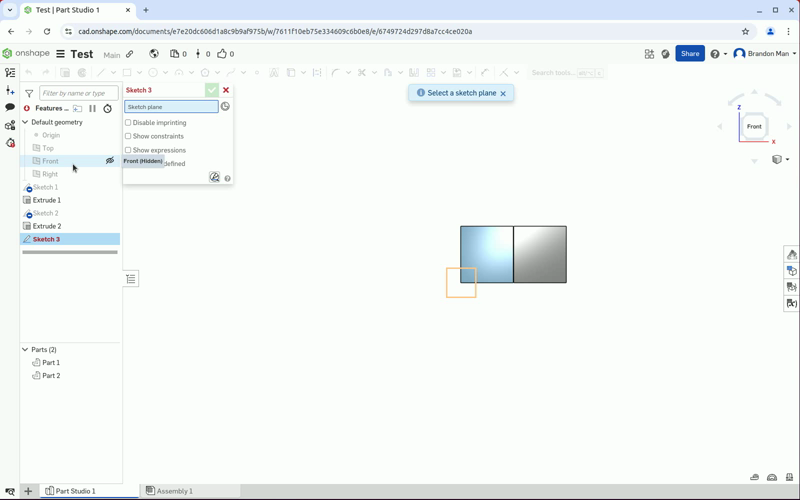
click(73, 163)
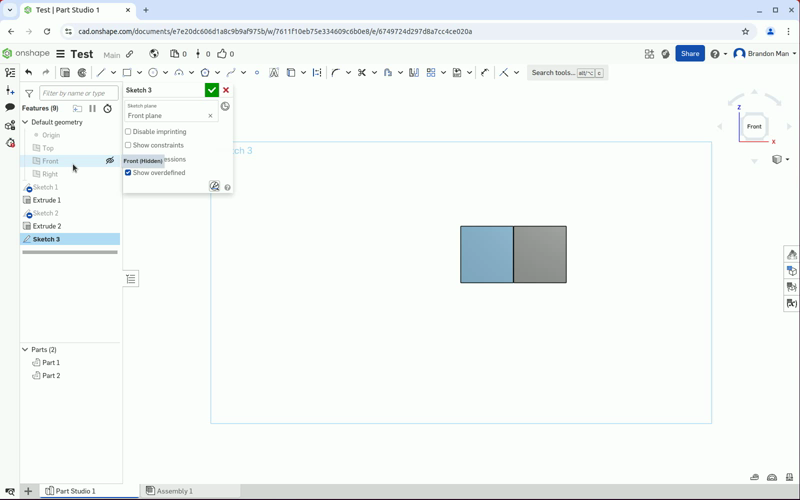
mouse_move(73, 352)
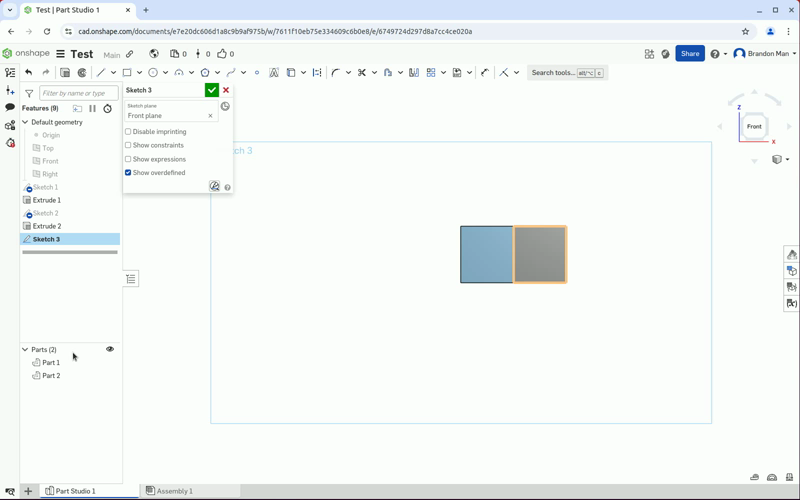
key(y)
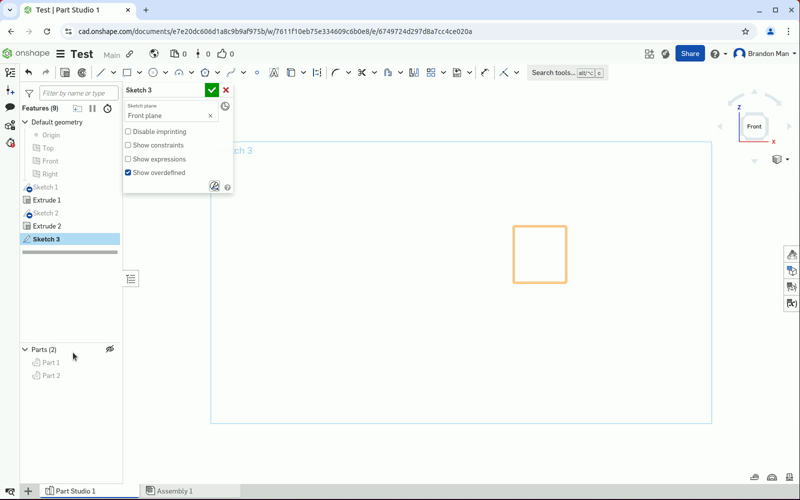
key(l)
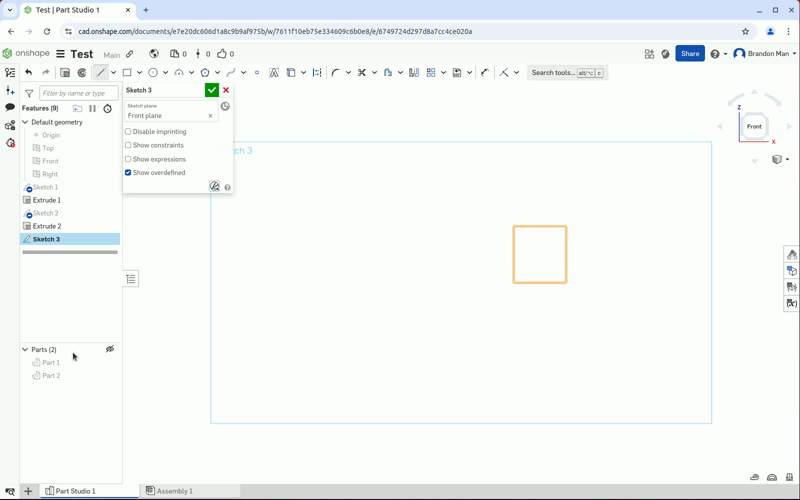
key_down(shift)
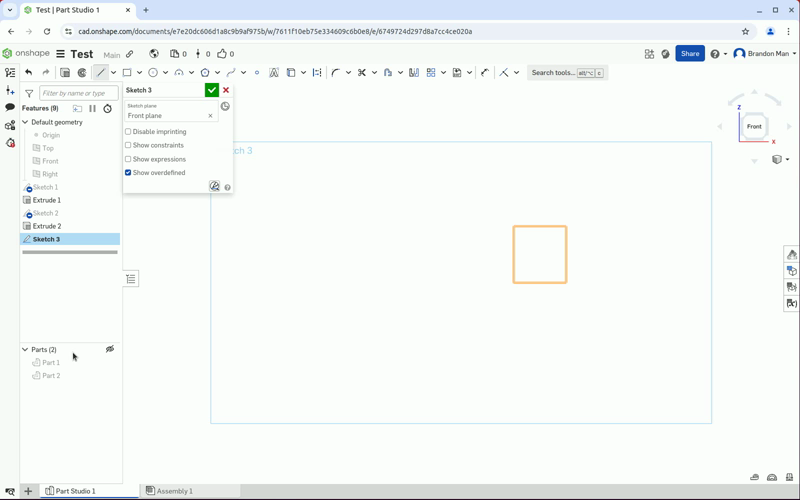
mouse_move(460, 226)
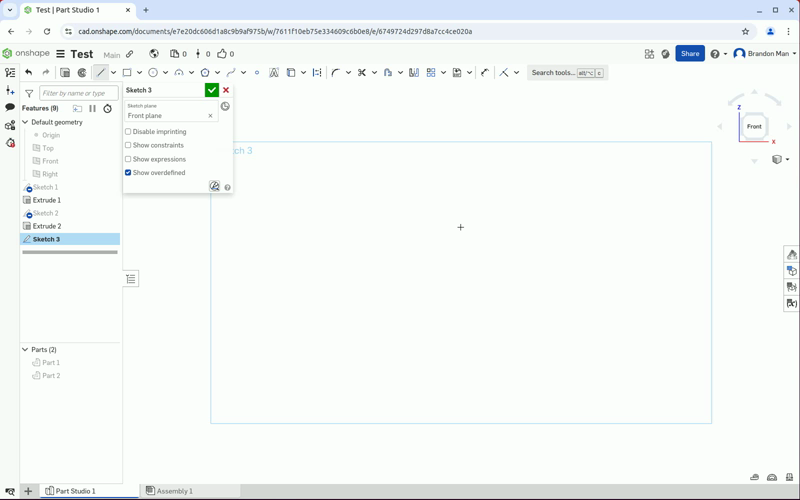
click(460, 226)
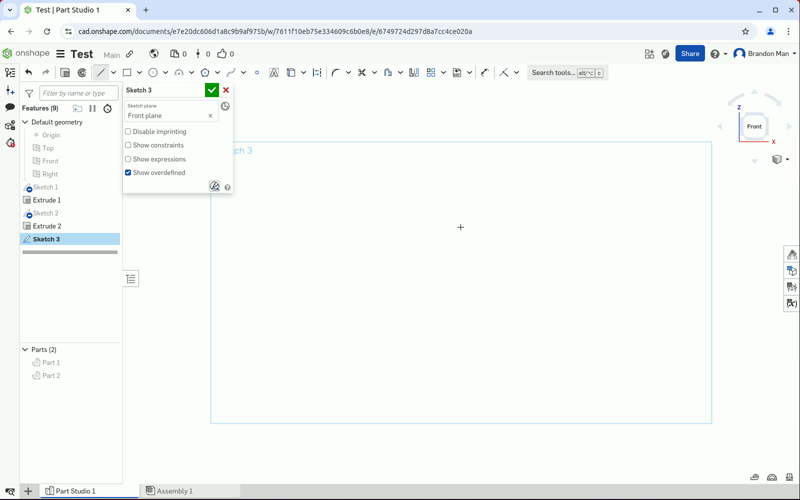
key_up(shift)
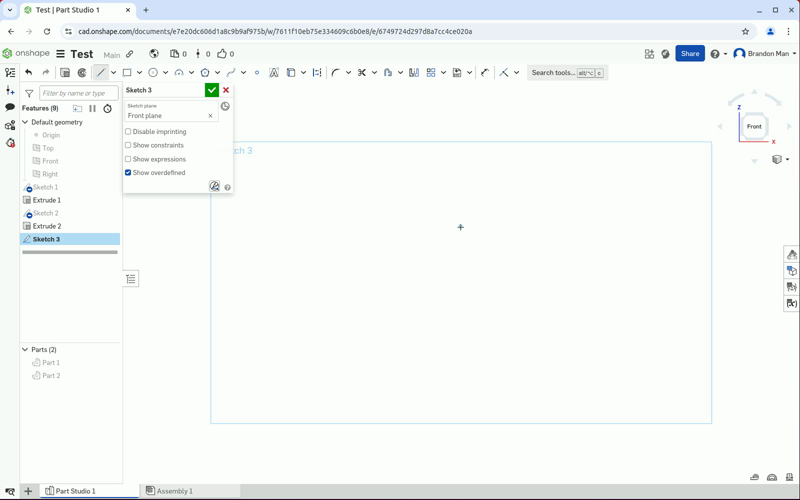
key_down(shift)
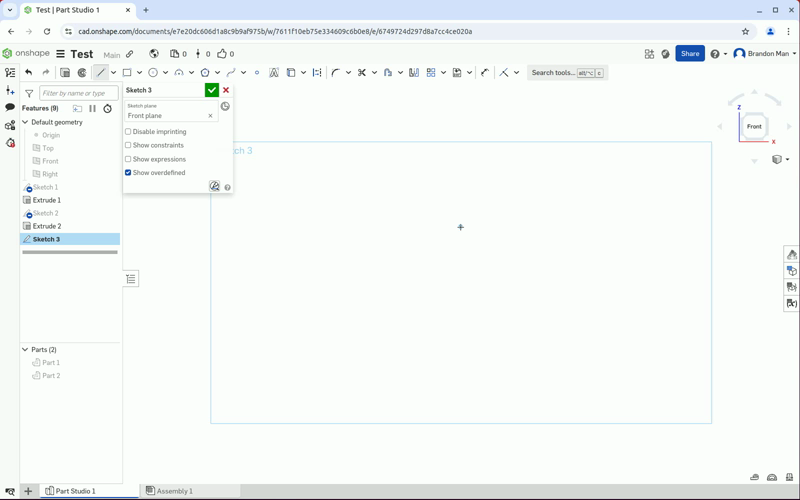
mouse_move(490, 226)
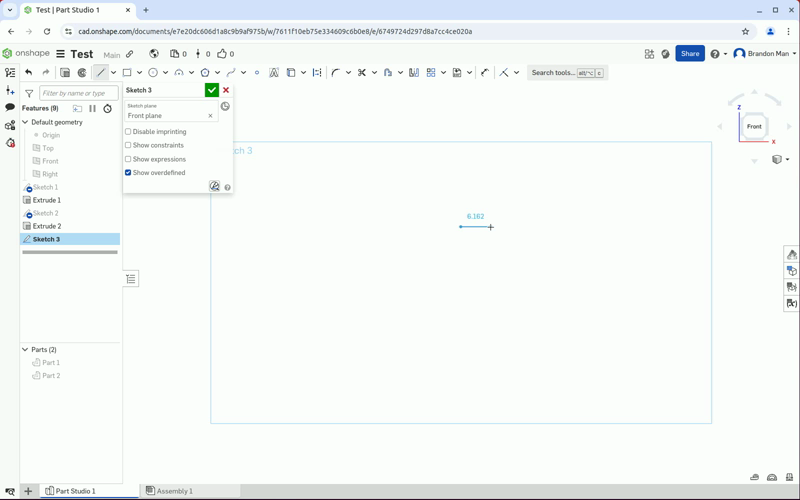
mouse_move(513, 226)
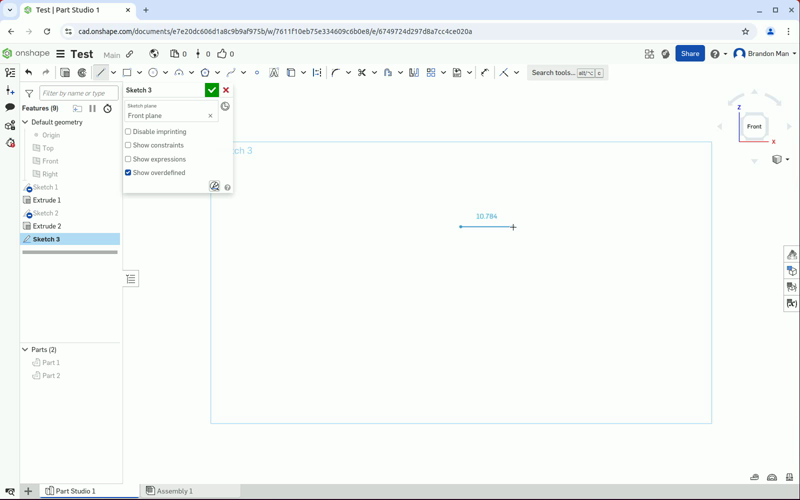
click(513, 226)
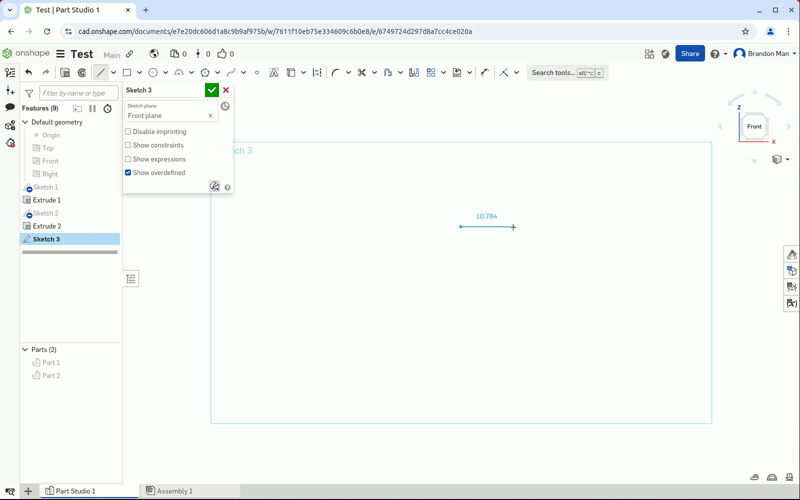
key_up(shift)
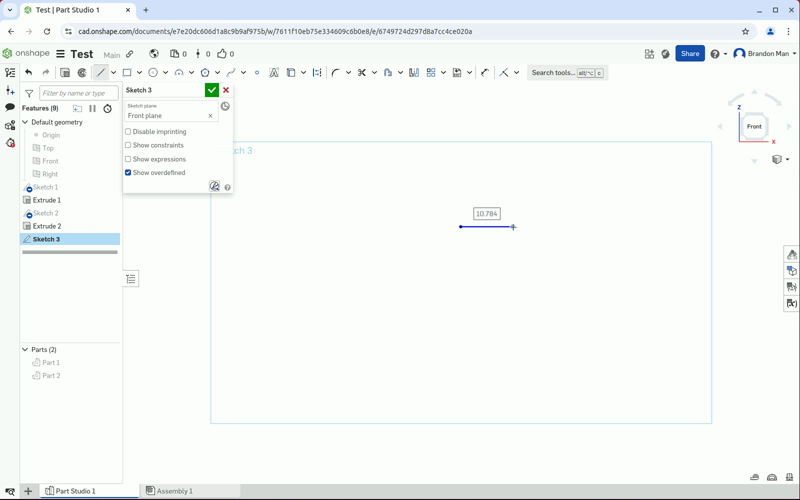
key_down(shift)
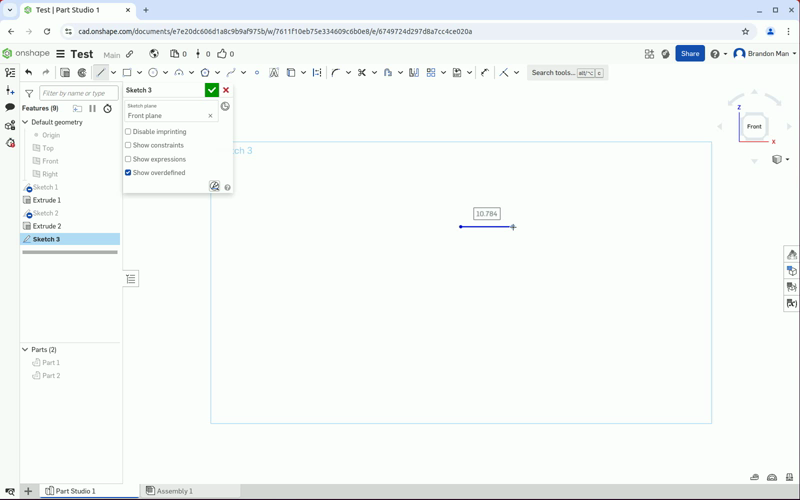
mouse_move(543, 226)
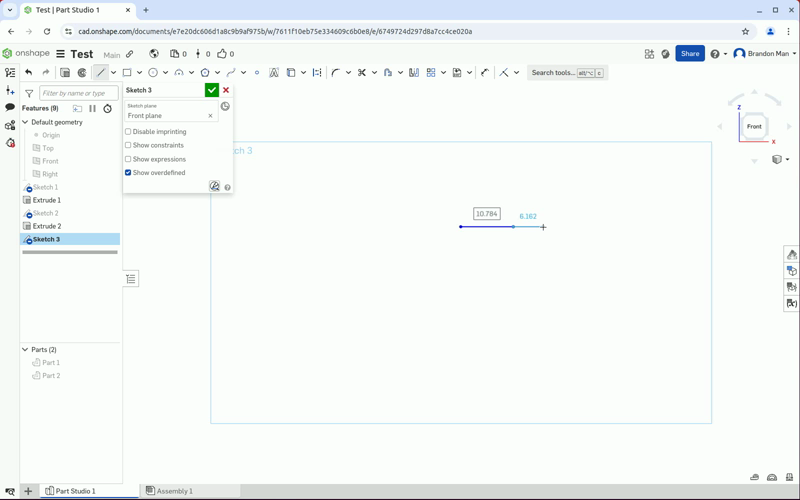
mouse_move(513, 169)
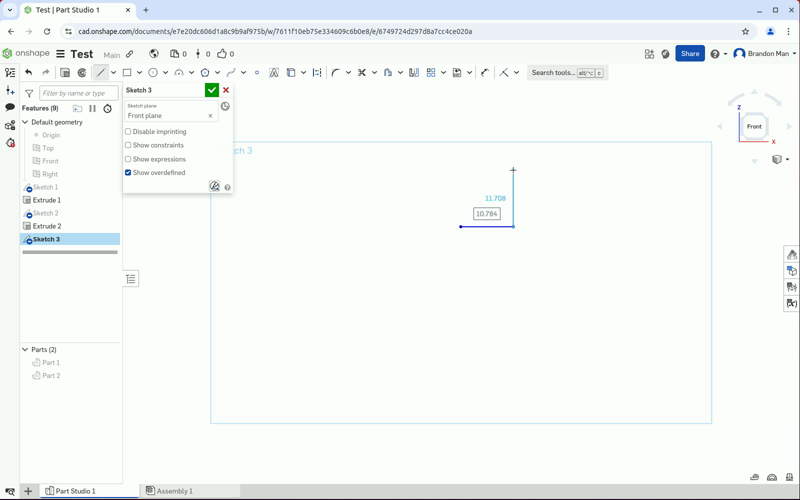
click(513, 169)
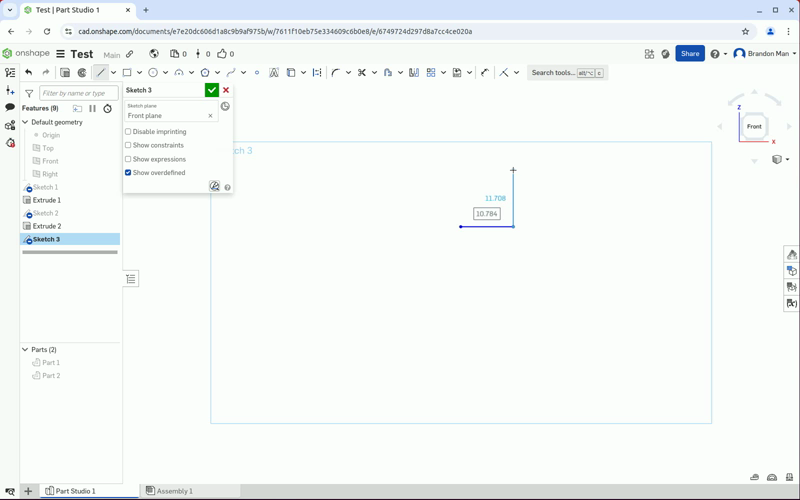
key_up(shift)
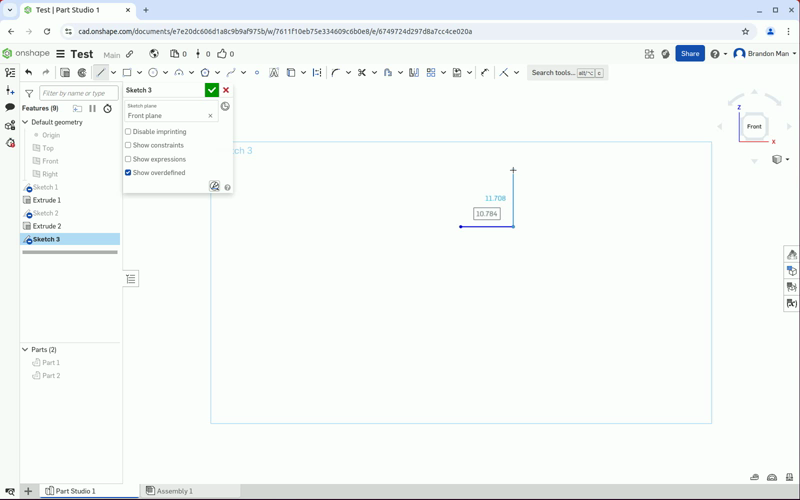
key_down(shift)
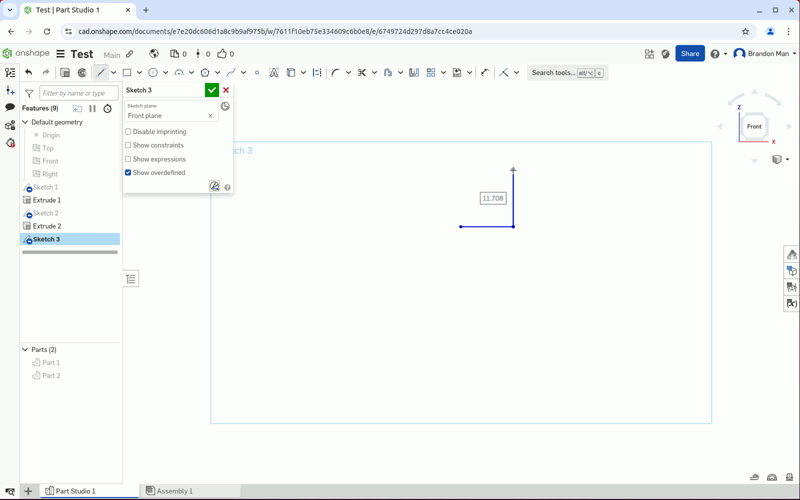
mouse_move(543, 169)
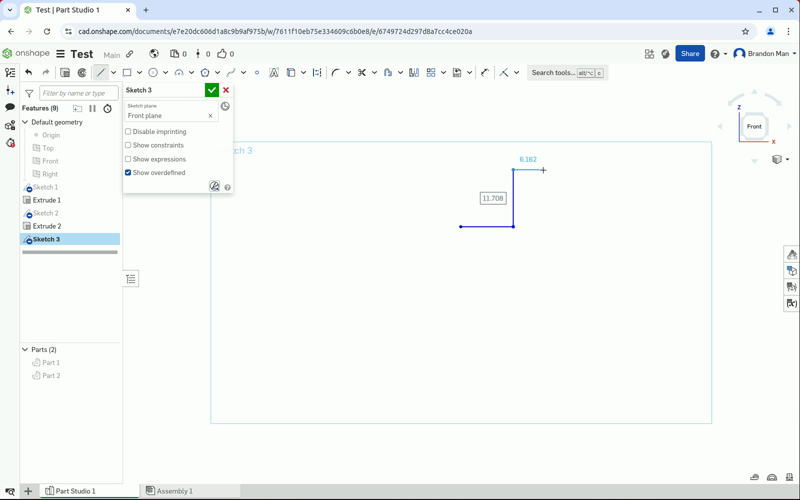
mouse_move(460, 169)
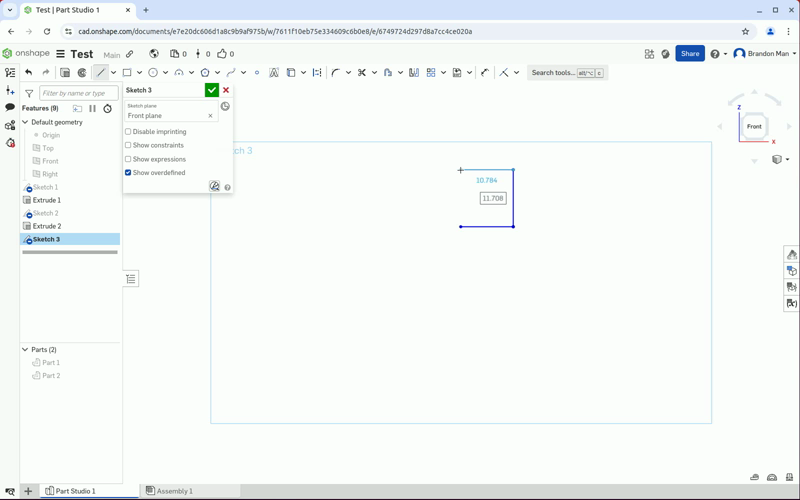
click(460, 169)
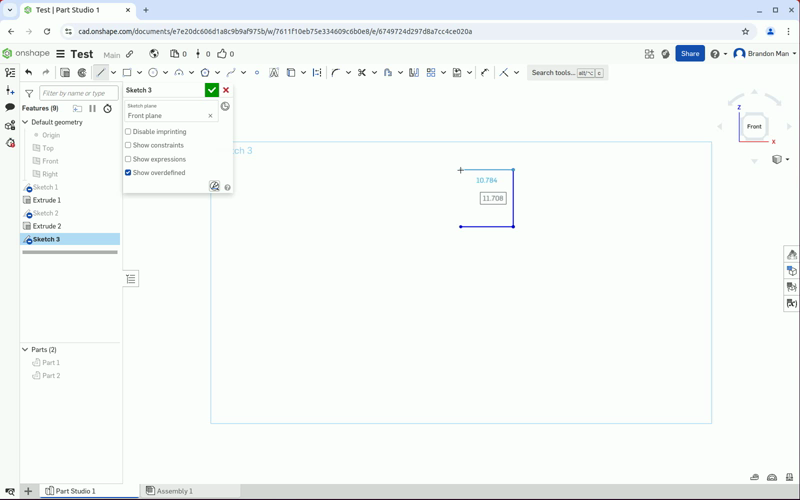
key_up(shift)
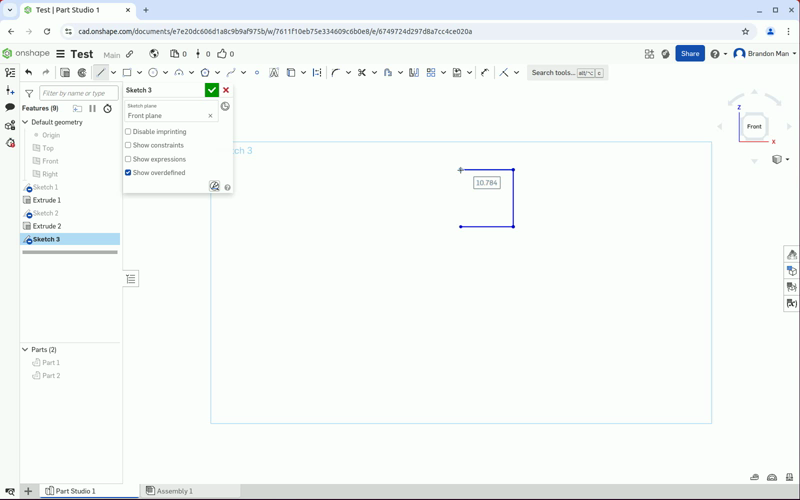
mouse_move(490, 169)
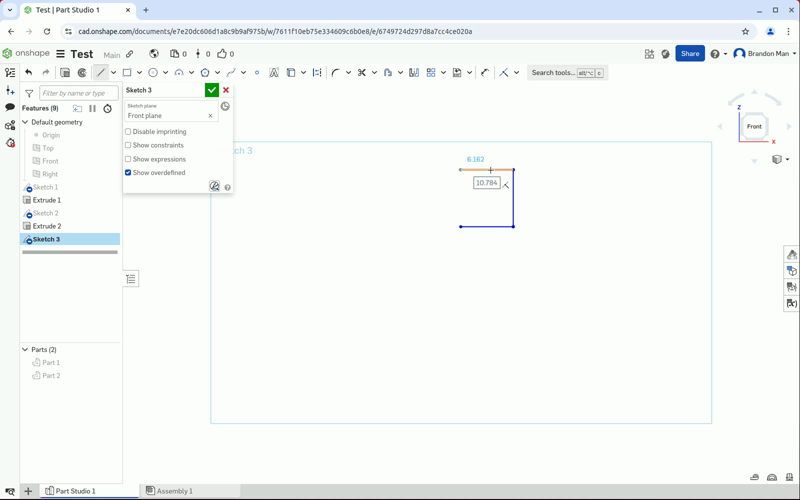
key_down(shift)
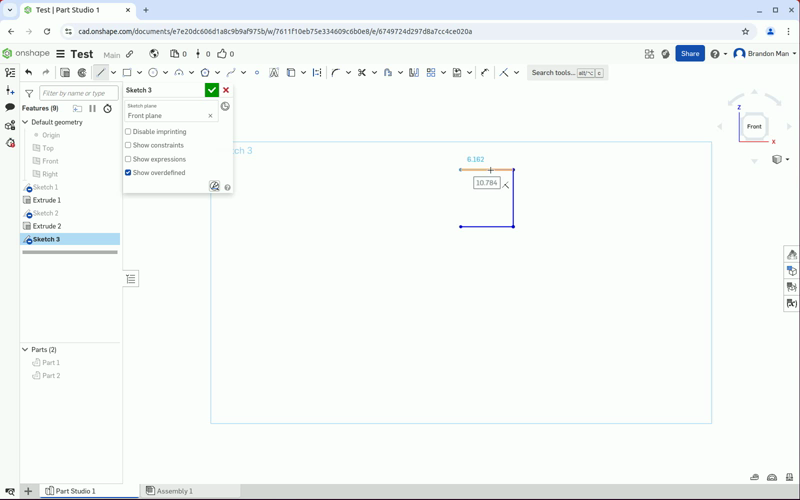
mouse_move(460, 226)
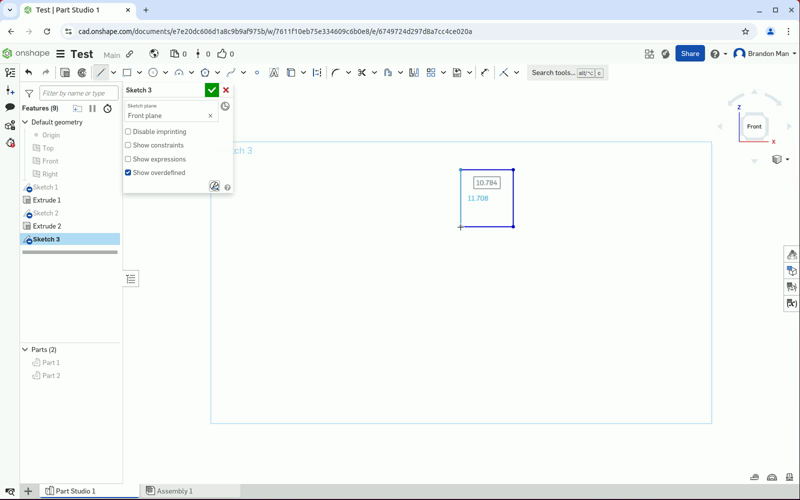
key_up(shift)
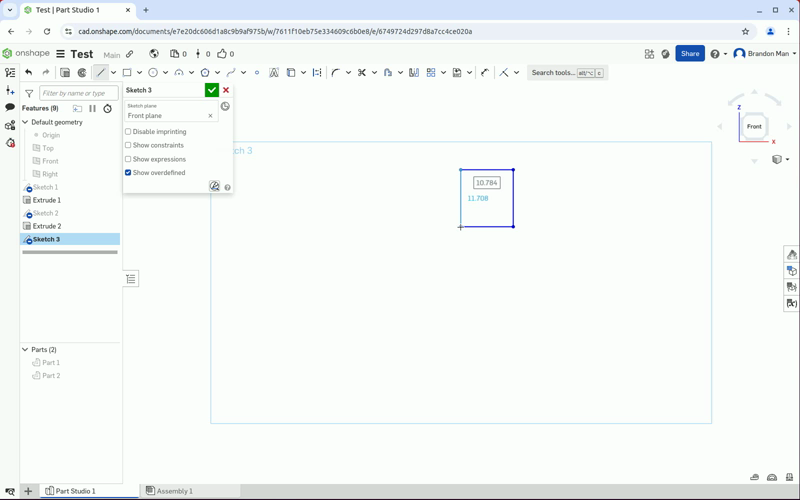
click(460, 226)
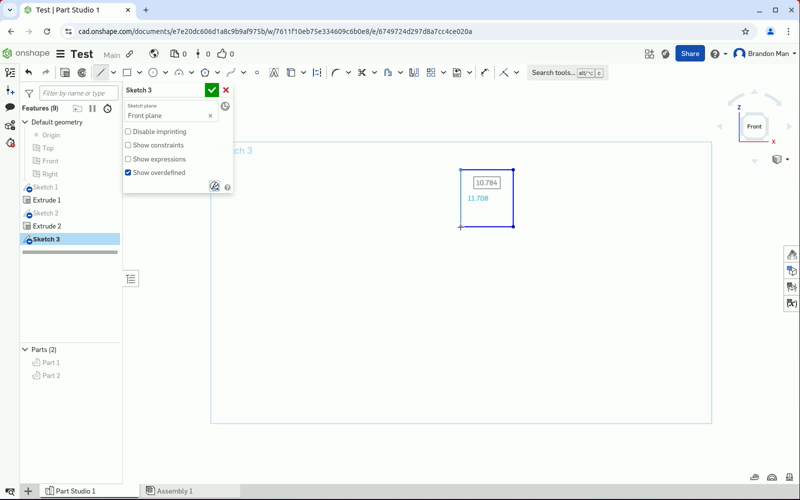
key(esc)
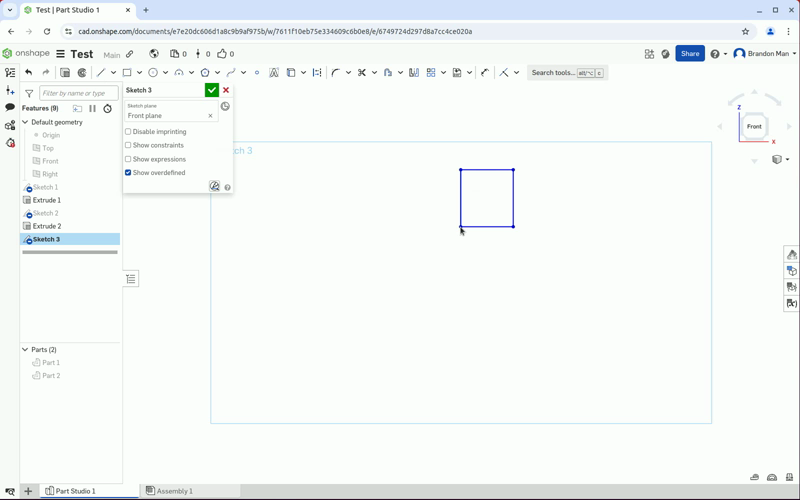
mouse_move(506, 205)
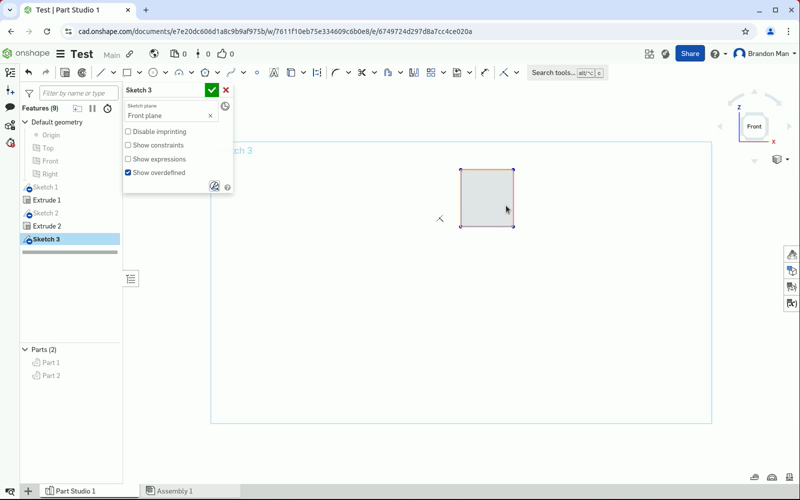
click(506, 205)
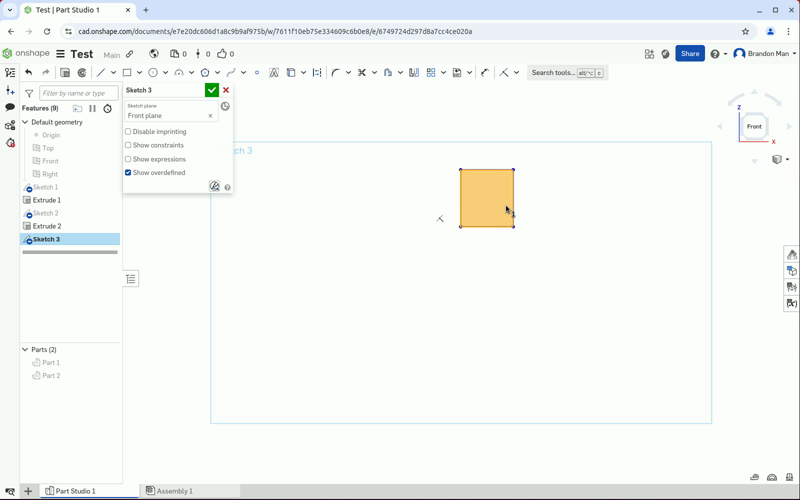
mouse_move(73, 352)
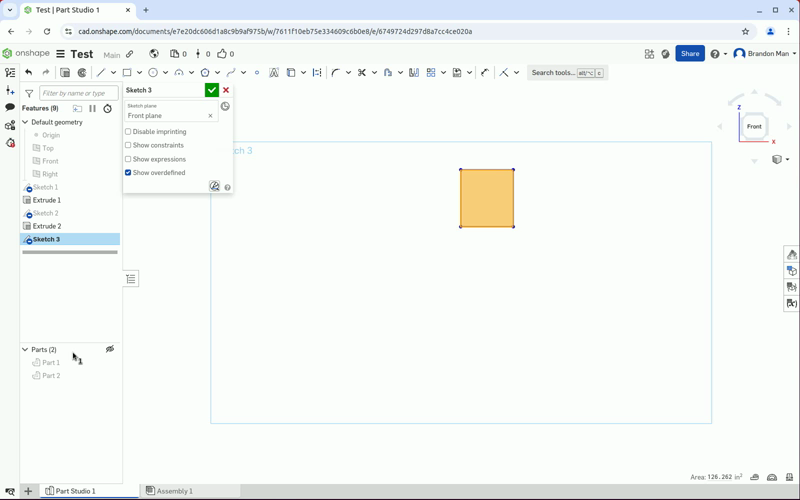
key(shift+y)
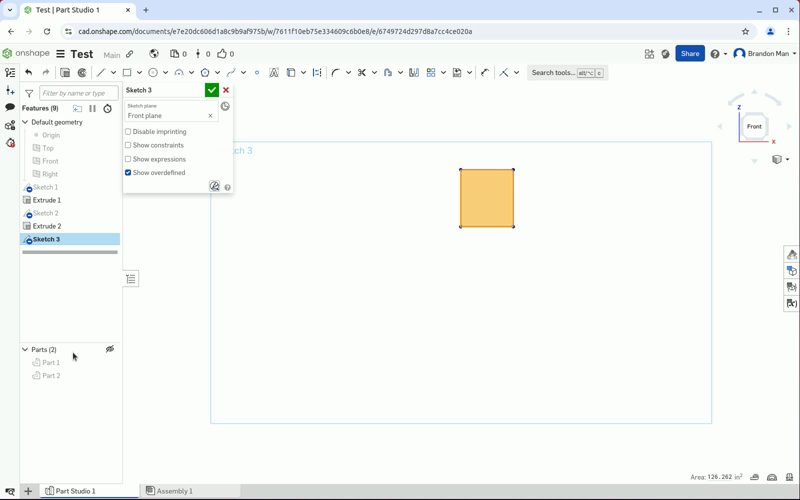
key(shift+e)
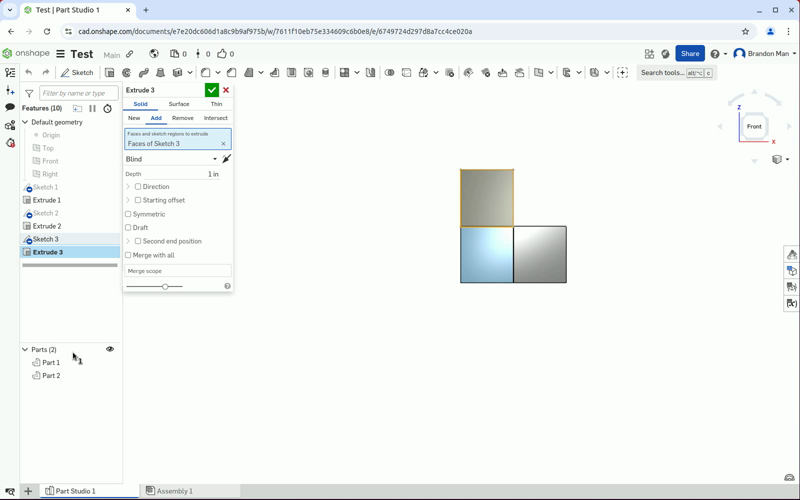
mouse_move(143, 106)
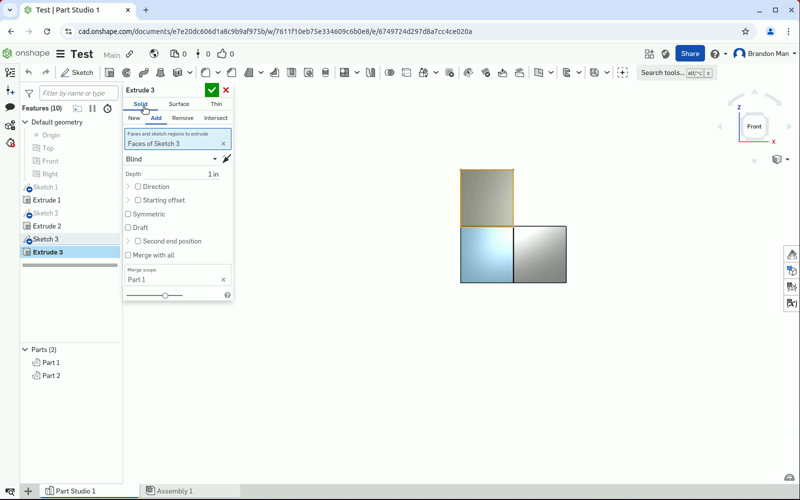
click(143, 106)
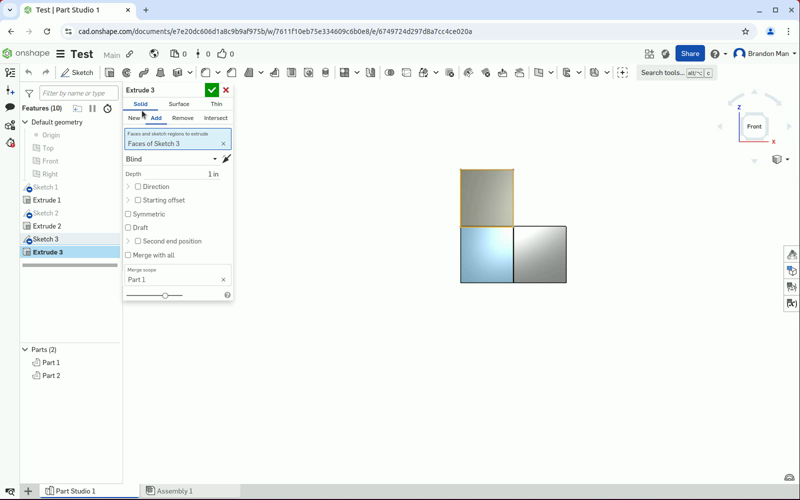
mouse_move(137, 120)
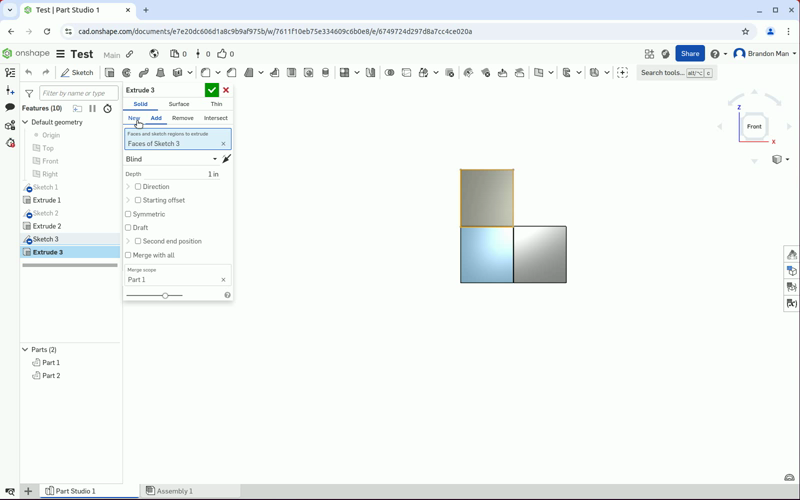
click(137, 120)
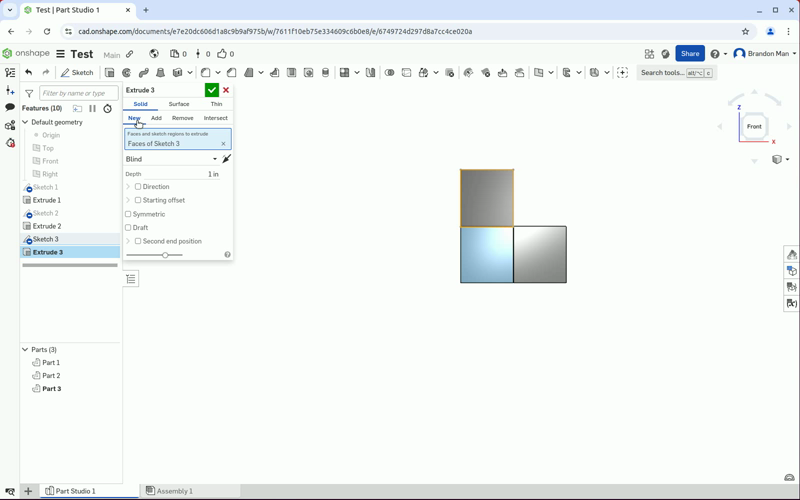
key(tab, 4)
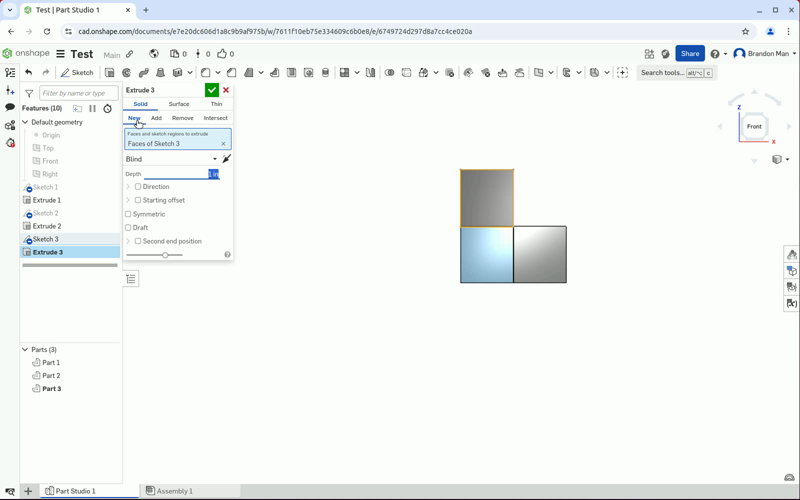
text(9.869)
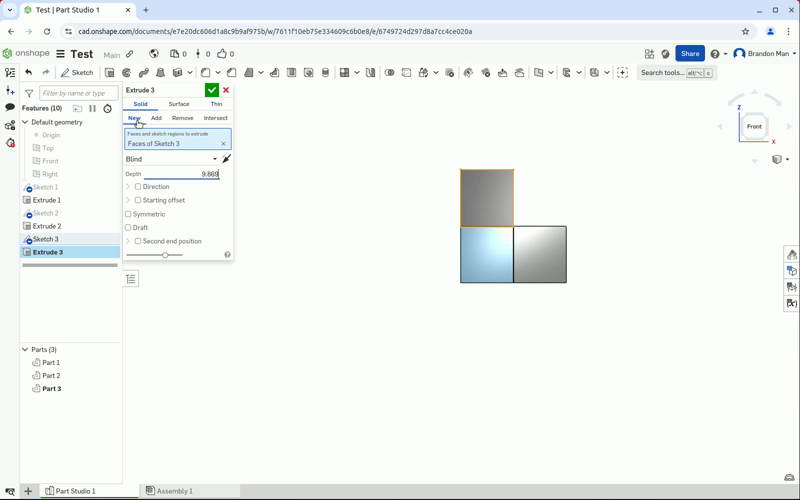
key(enter)
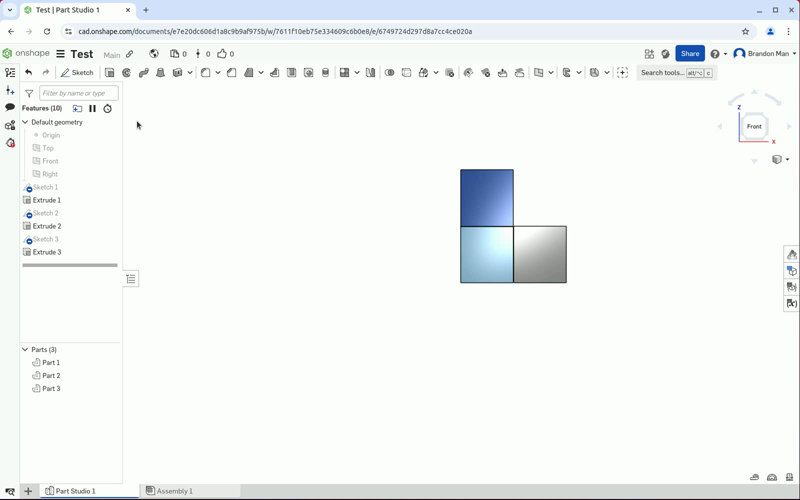
key(shift+h)
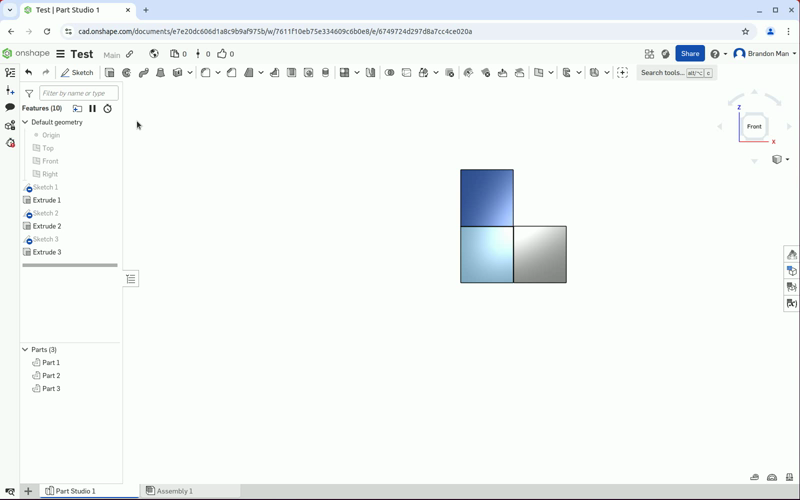
key(shift+h)
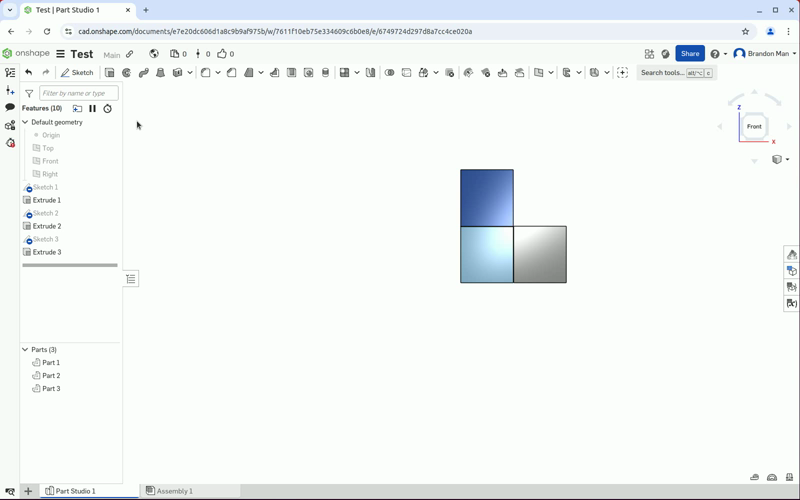
mouse_move(73, 189)
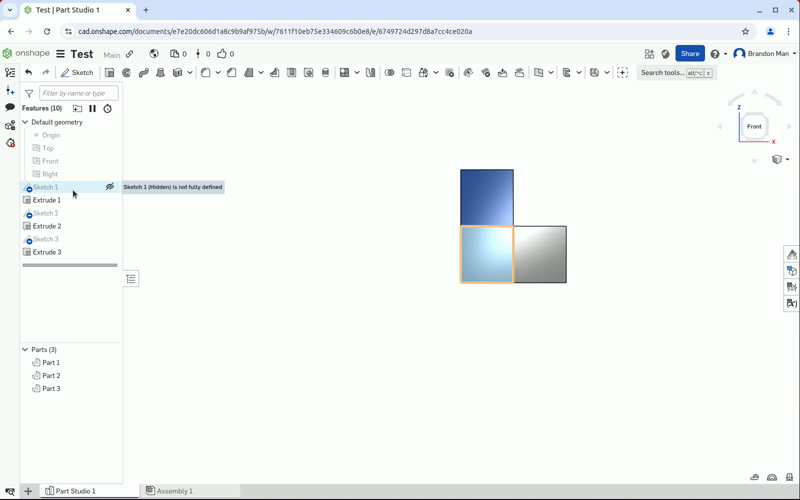
click(73, 189)
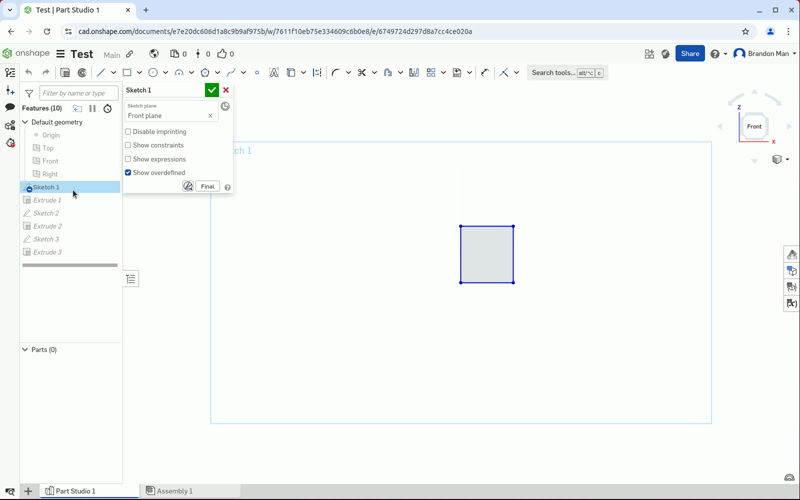
mouse_move(229, 92)
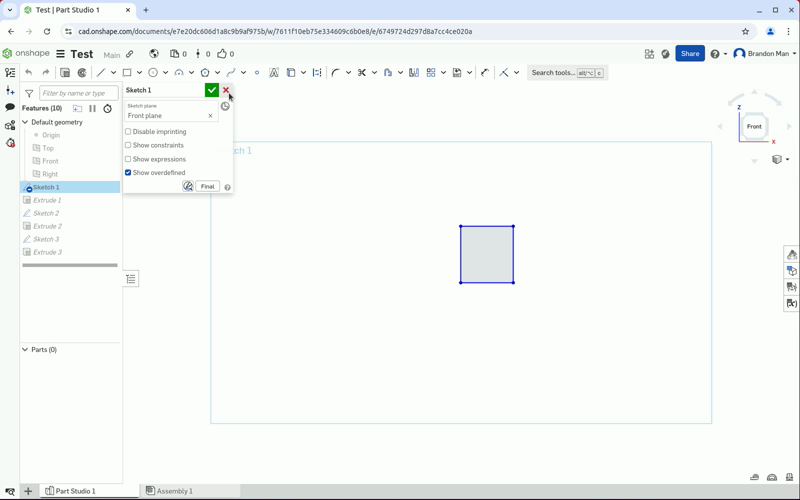
click(229, 92)
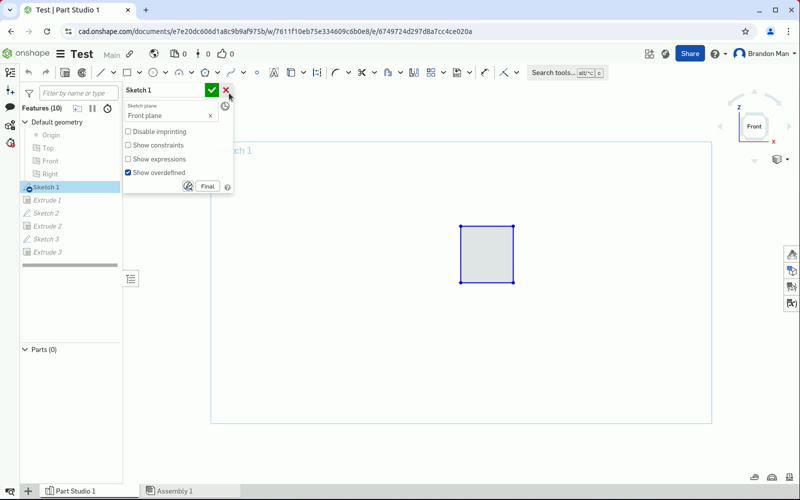
key(shift+s)
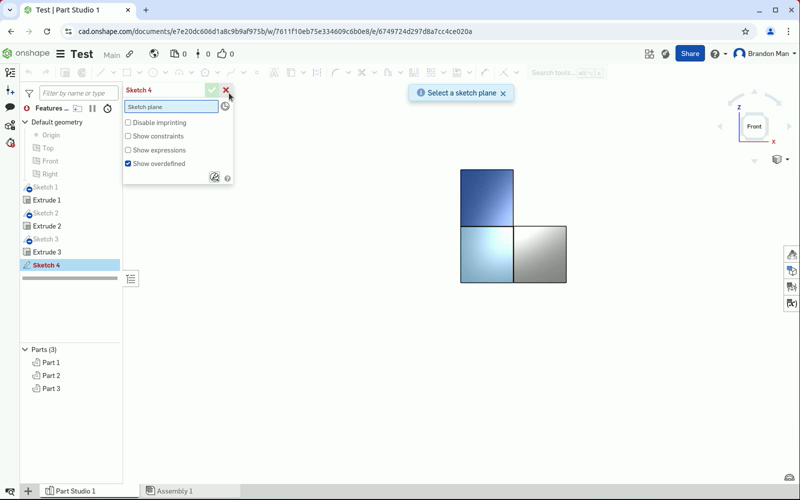
mouse_move(73, 163)
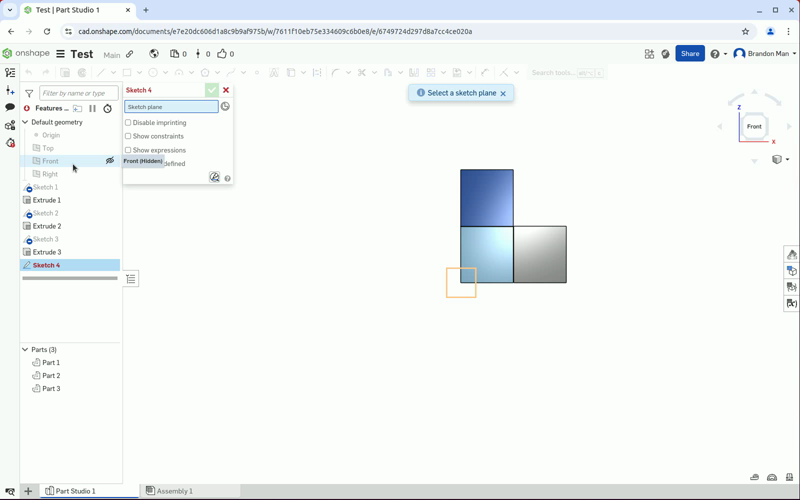
click(73, 163)
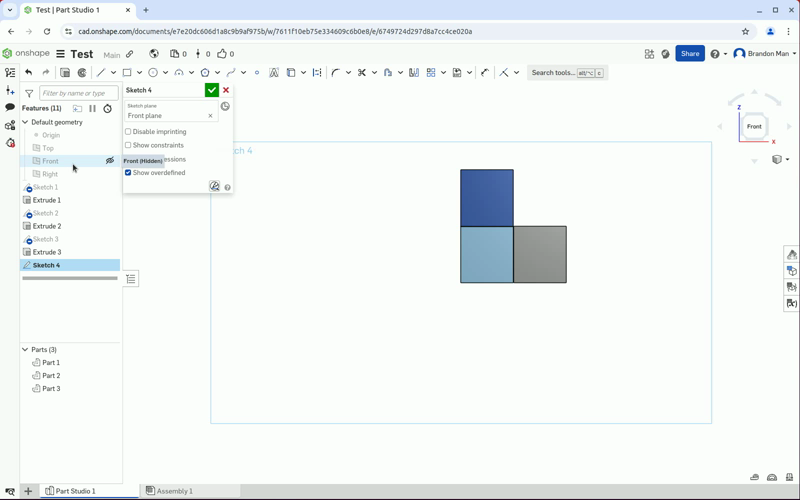
mouse_move(73, 352)
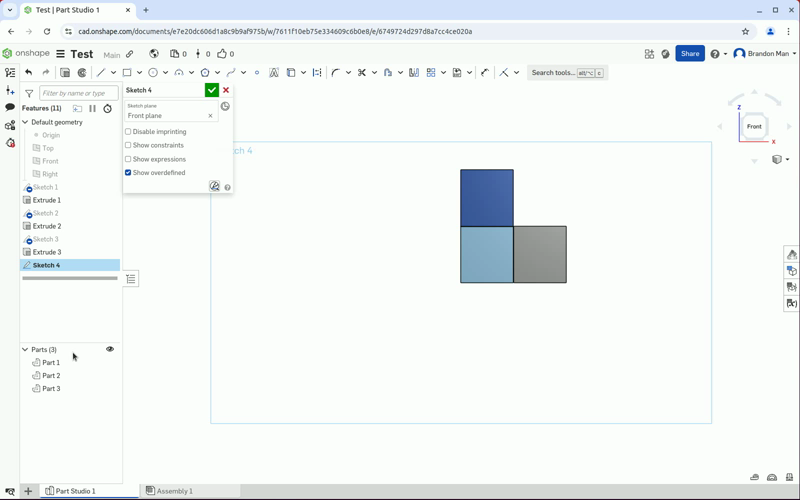
key(y)
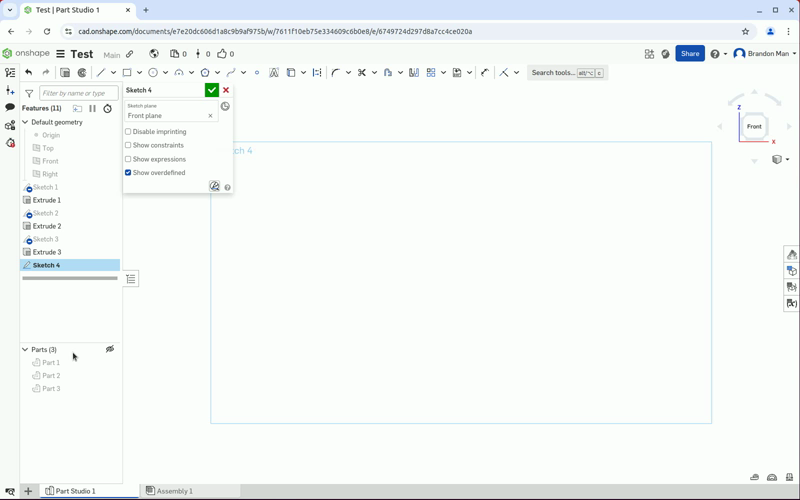
key(l)
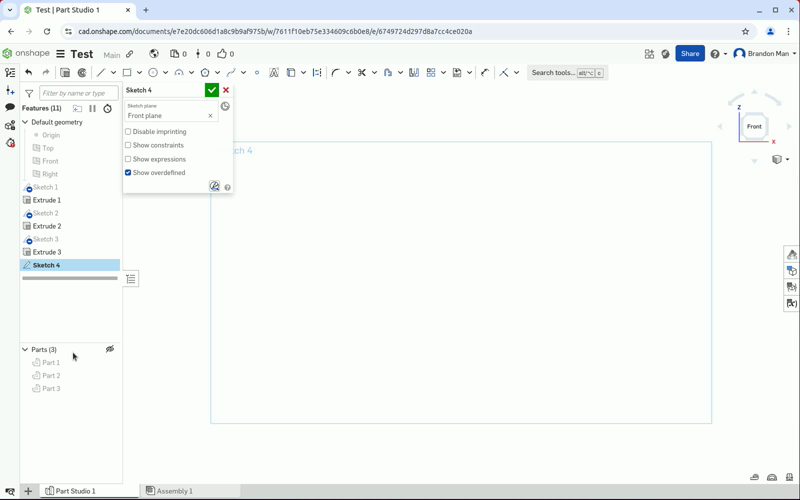
key_down(shift)
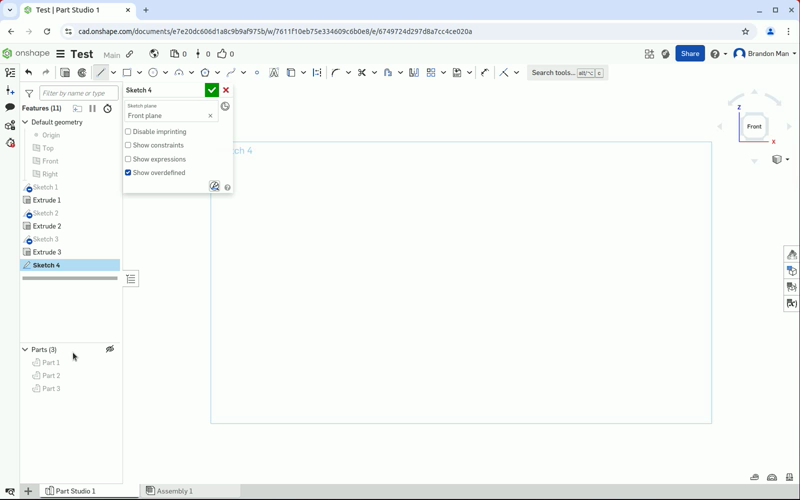
mouse_move(513, 226)
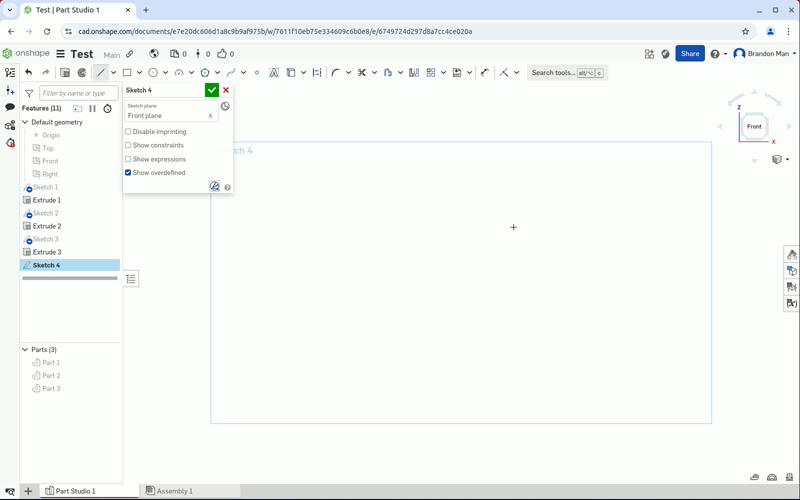
click(513, 226)
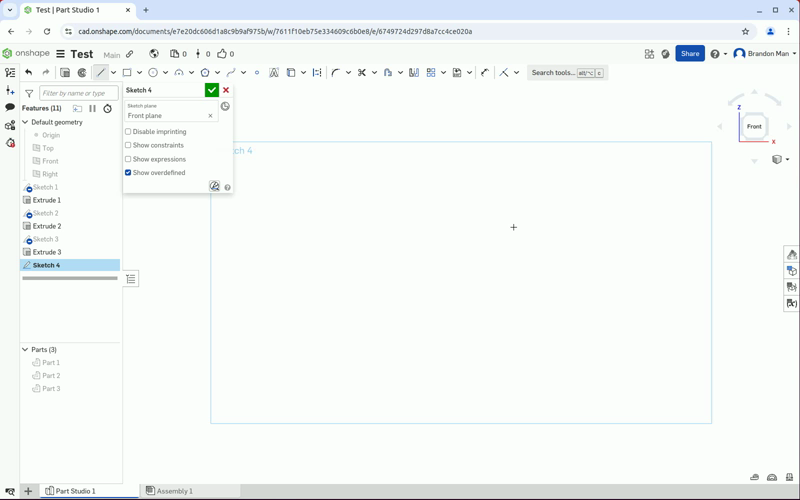
key_up(shift)
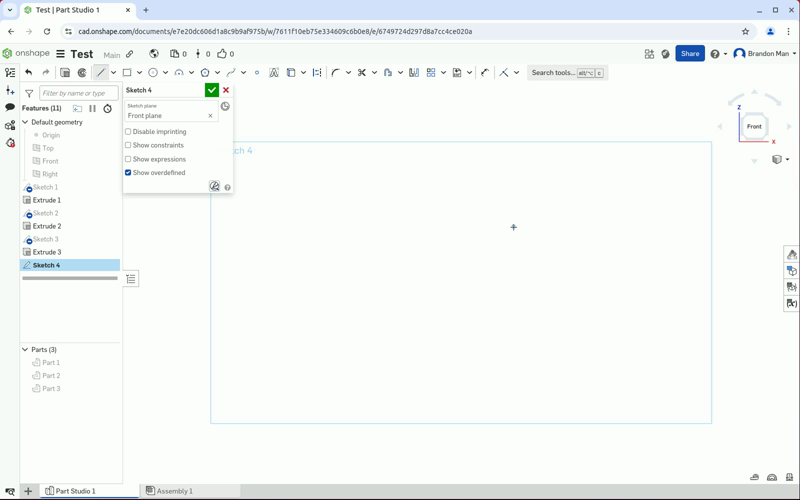
key_down(shift)
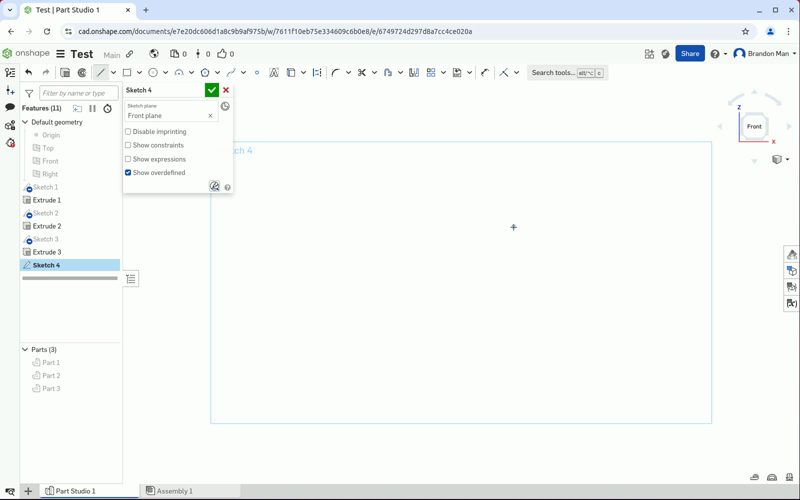
mouse_move(543, 226)
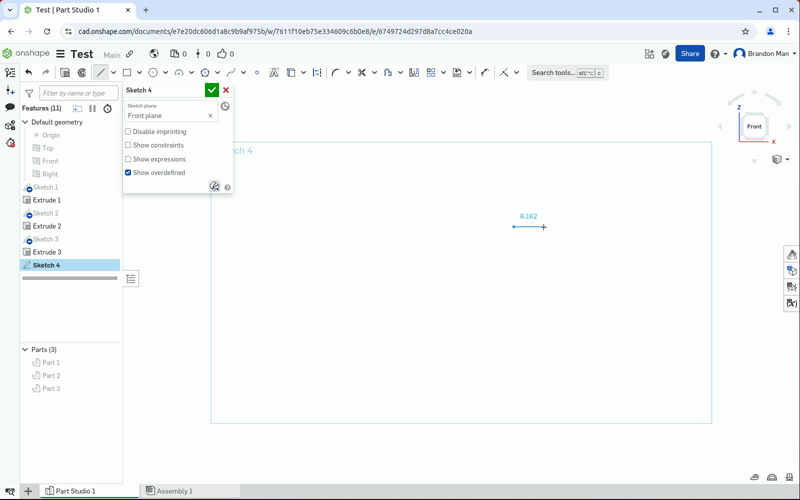
mouse_move(566, 226)
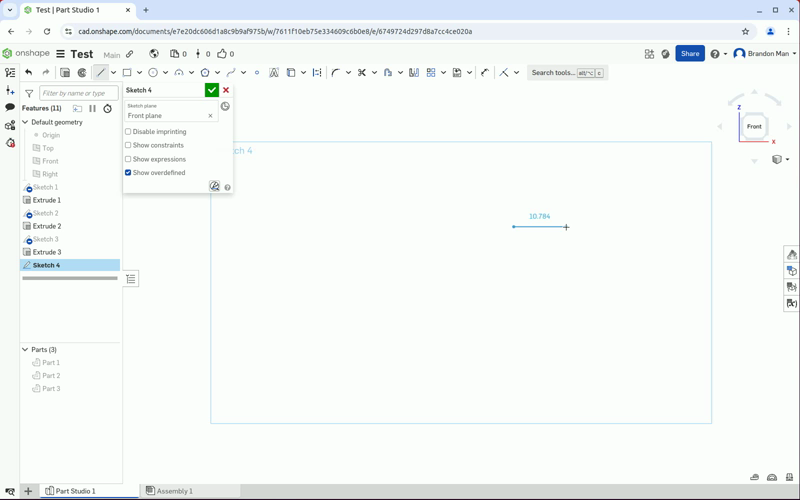
click(566, 226)
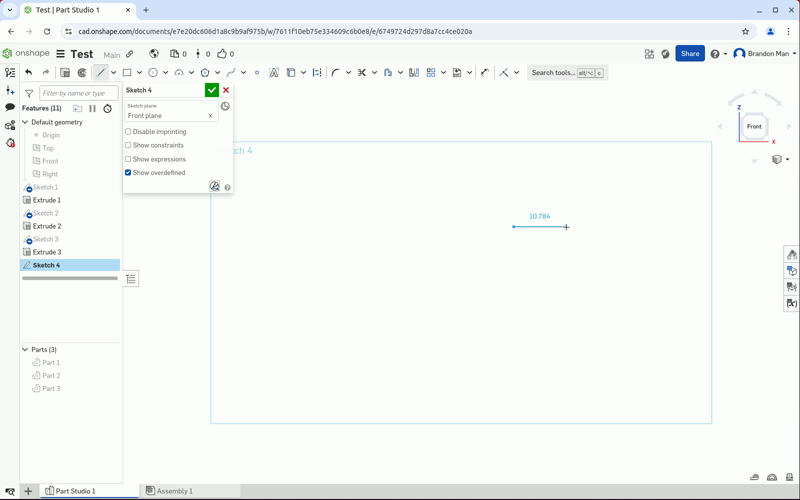
key_up(shift)
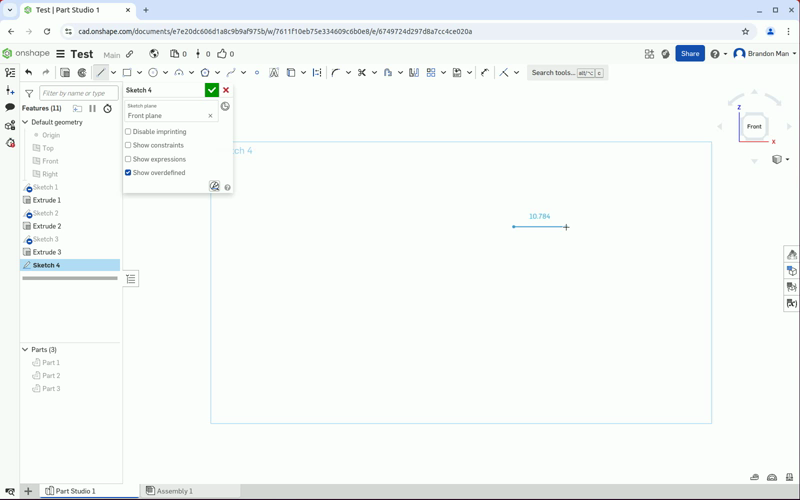
key_down(shift)
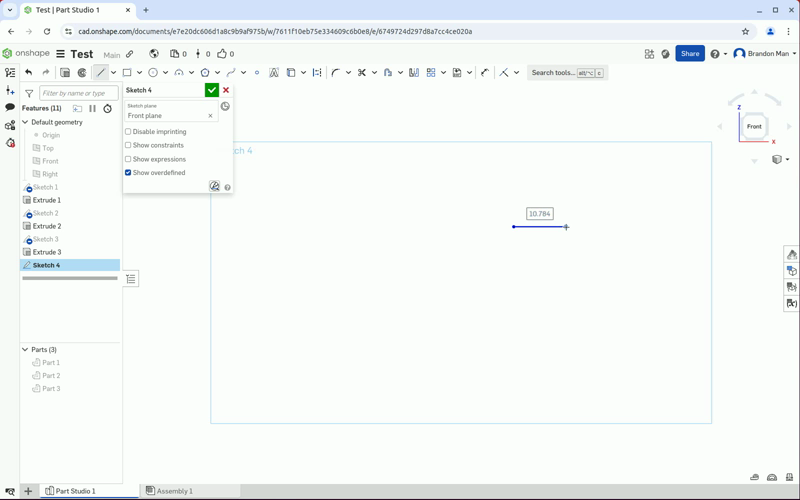
mouse_move(589, 226)
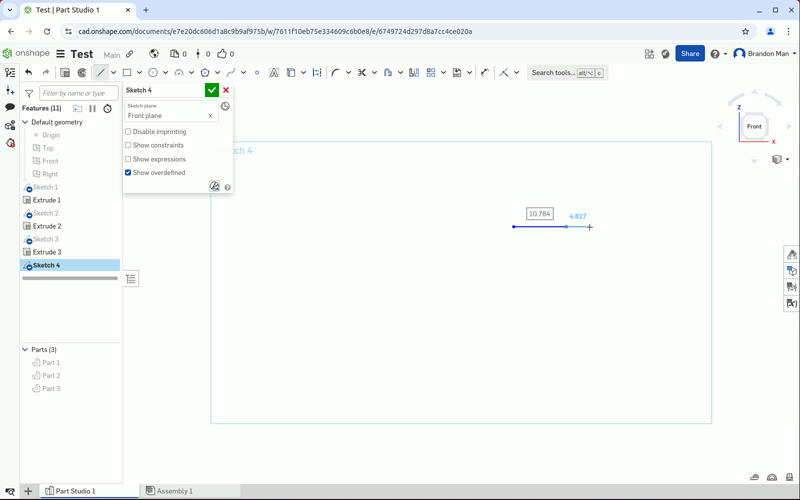
mouse_move(566, 169)
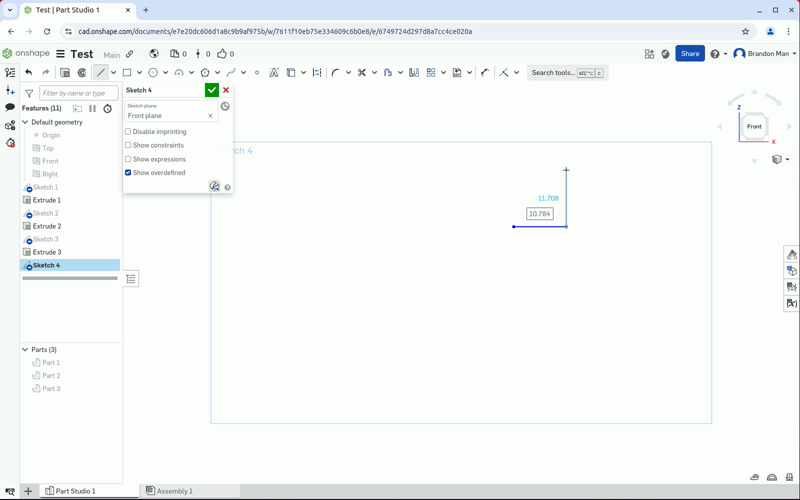
click(566, 169)
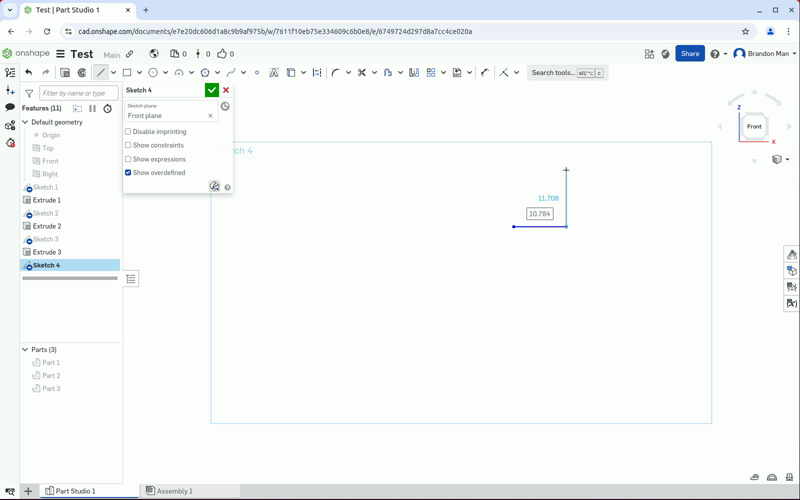
key_up(shift)
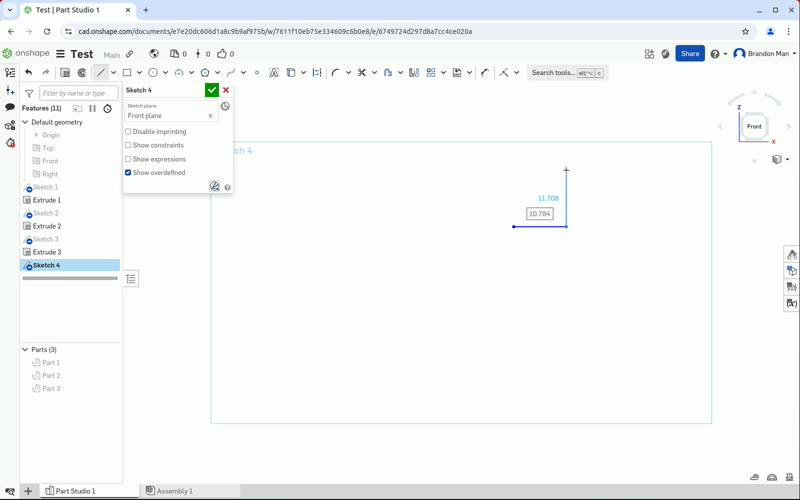
key_down(shift)
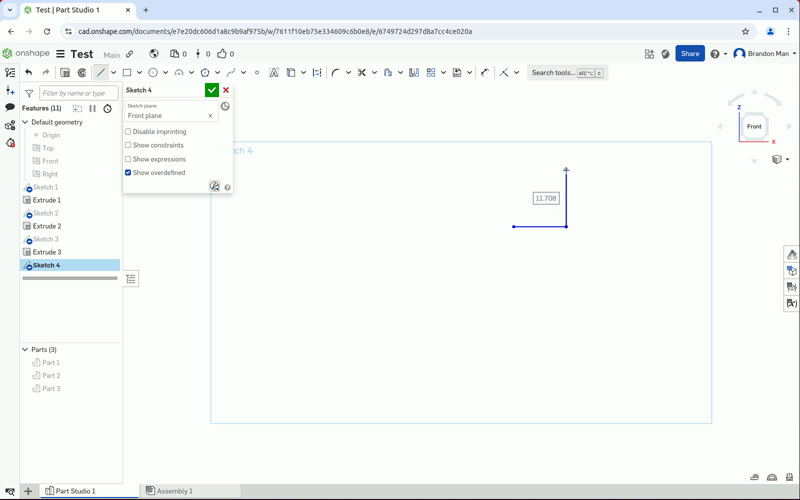
mouse_move(589, 169)
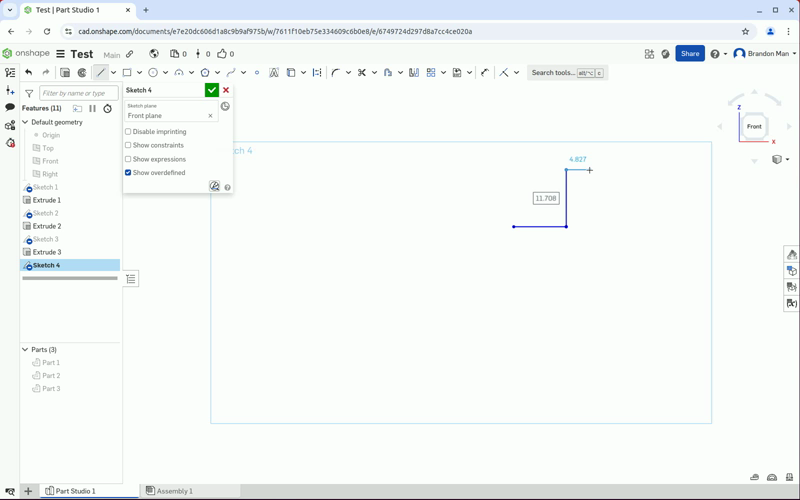
mouse_move(513, 169)
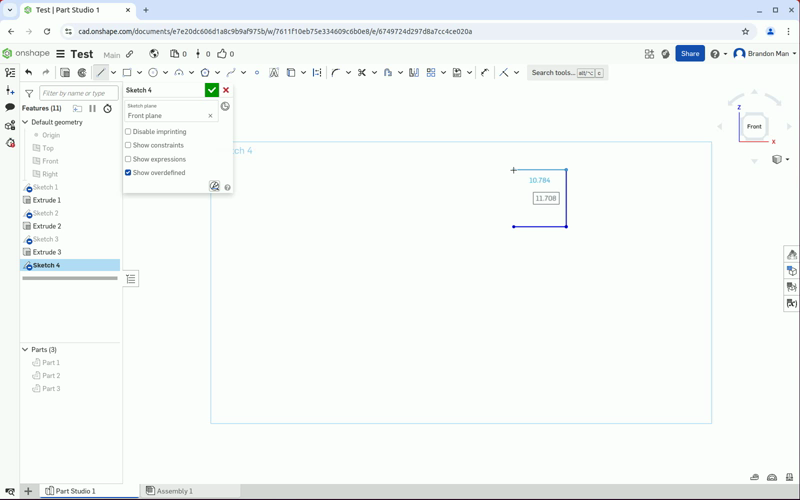
click(513, 169)
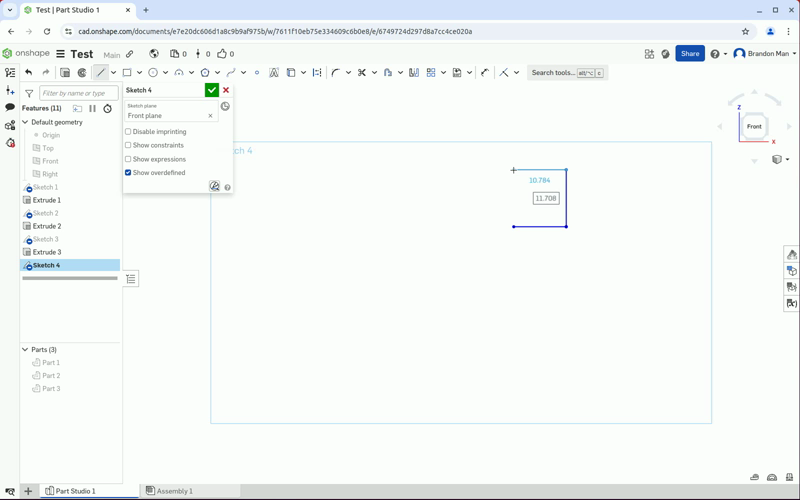
key_up(shift)
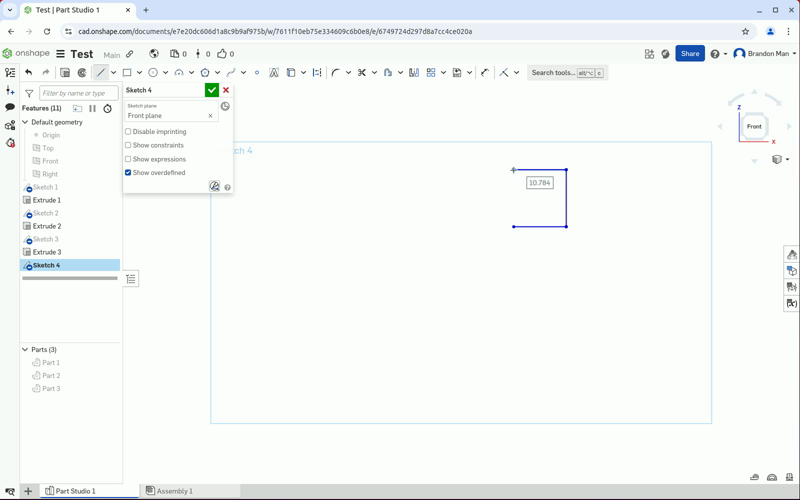
mouse_move(543, 169)
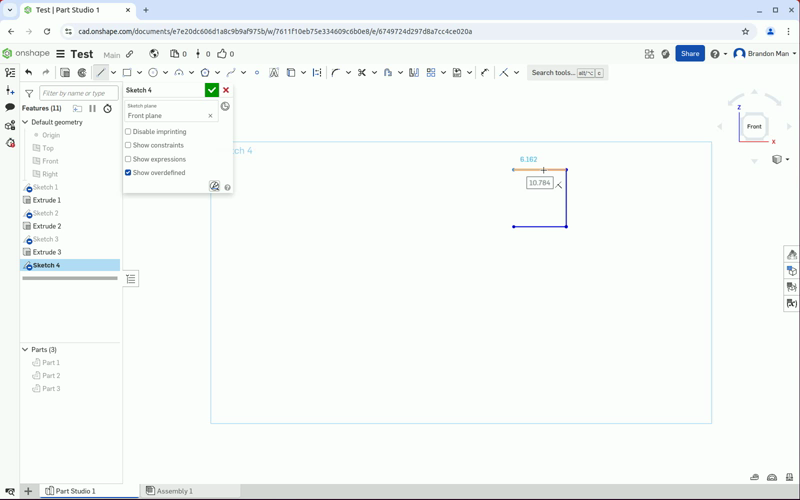
key_down(shift)
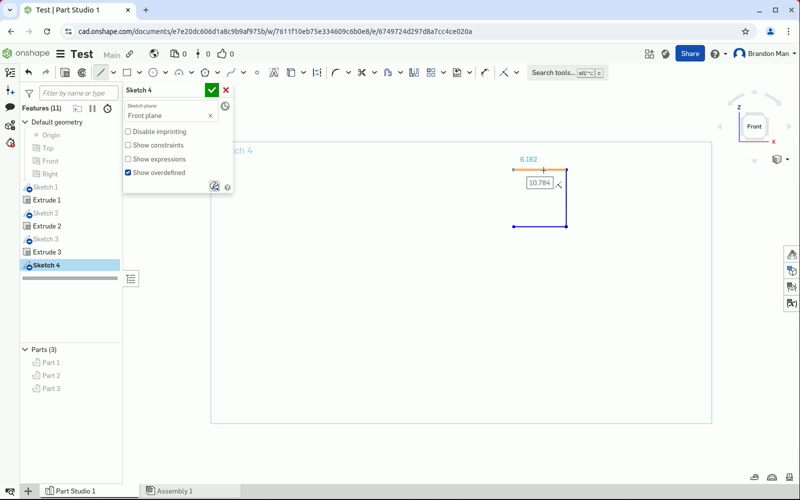
mouse_move(513, 226)
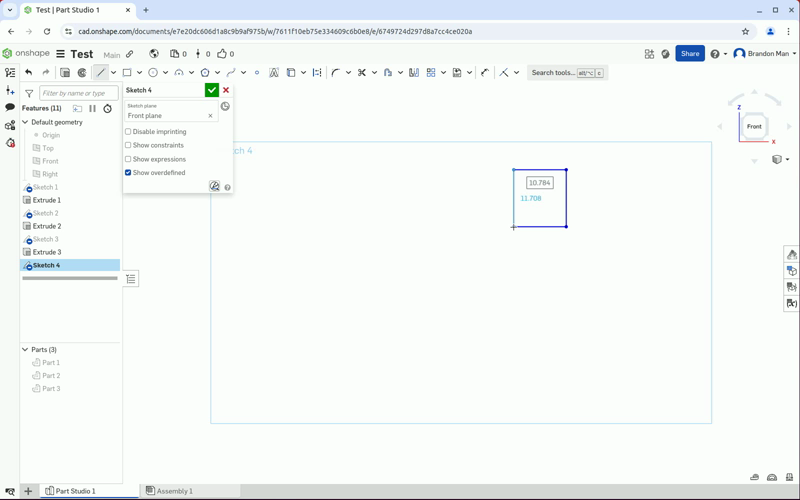
key_up(shift)
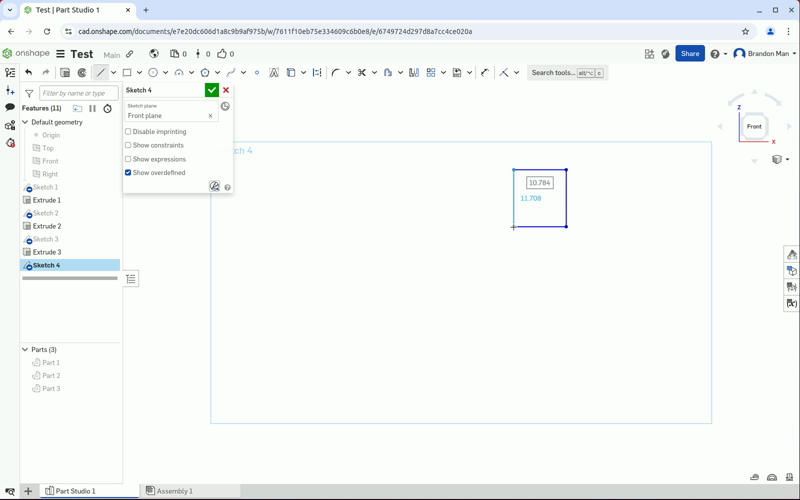
click(513, 226)
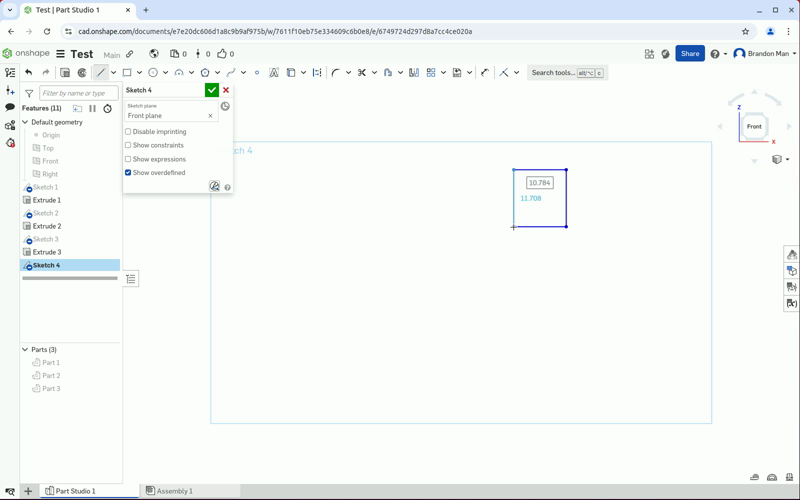
key(esc)
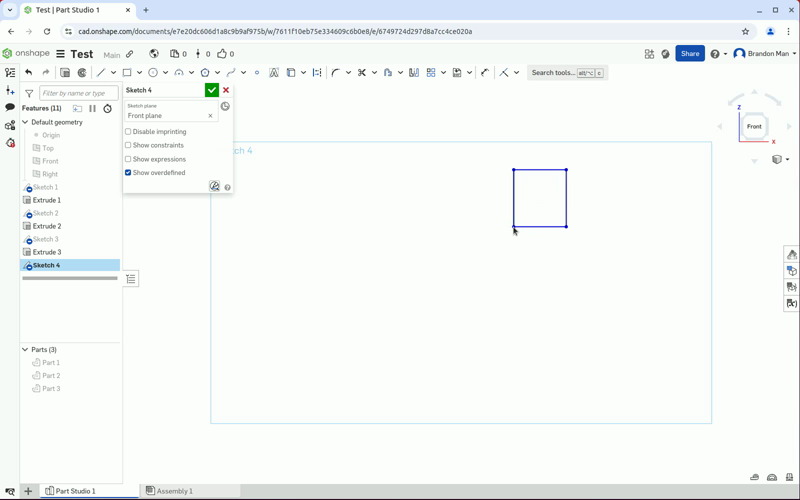
mouse_move(526, 173)
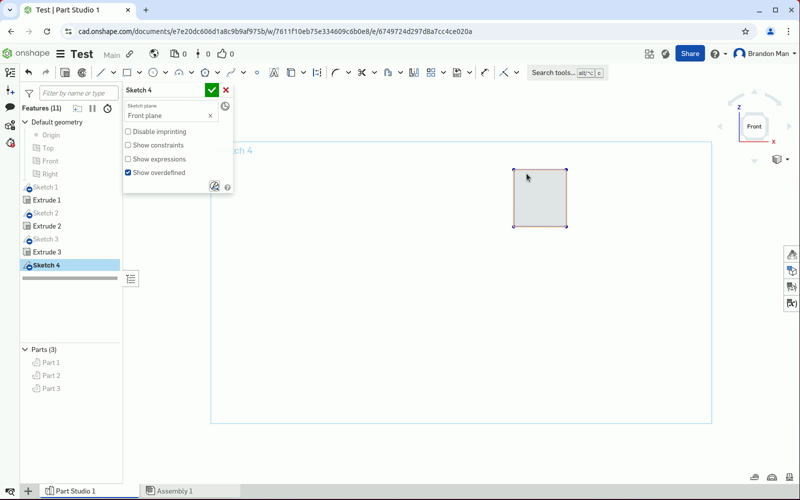
click(526, 173)
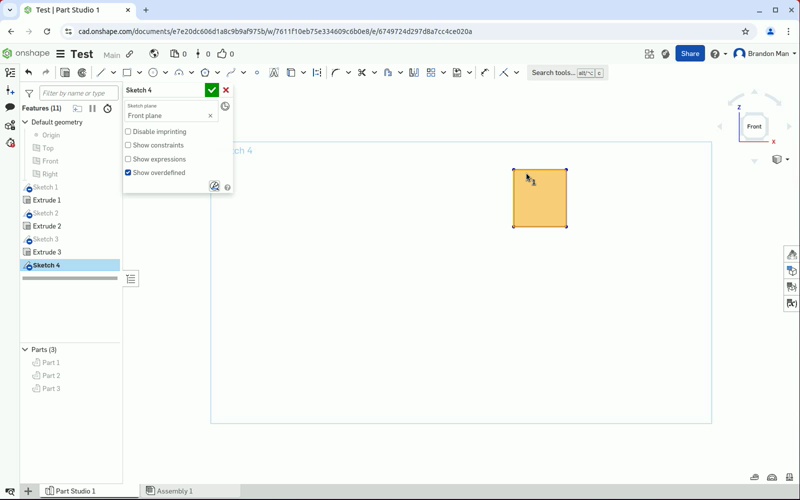
mouse_move(73, 352)
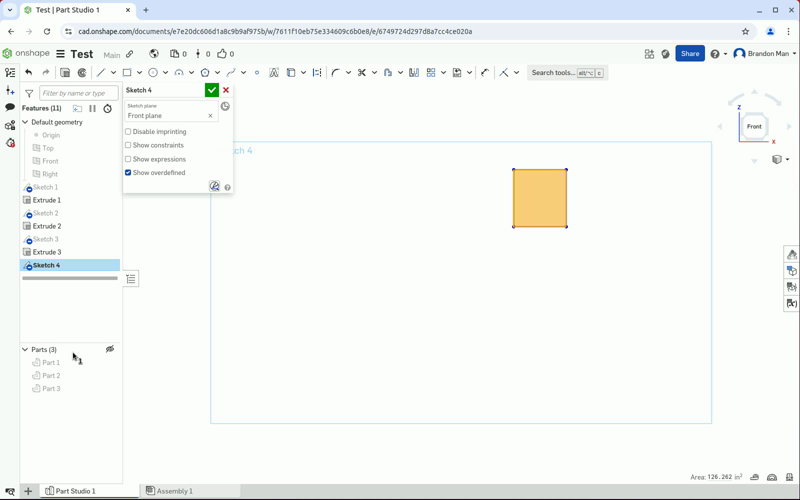
key(shift+y)
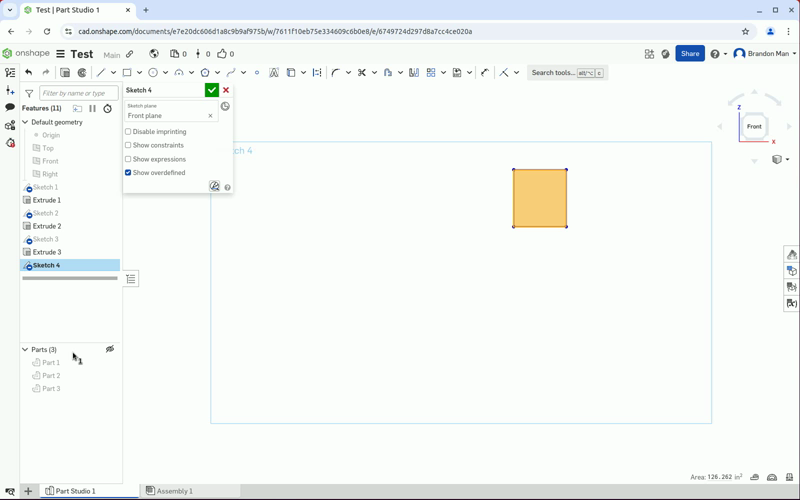
key(shift+e)
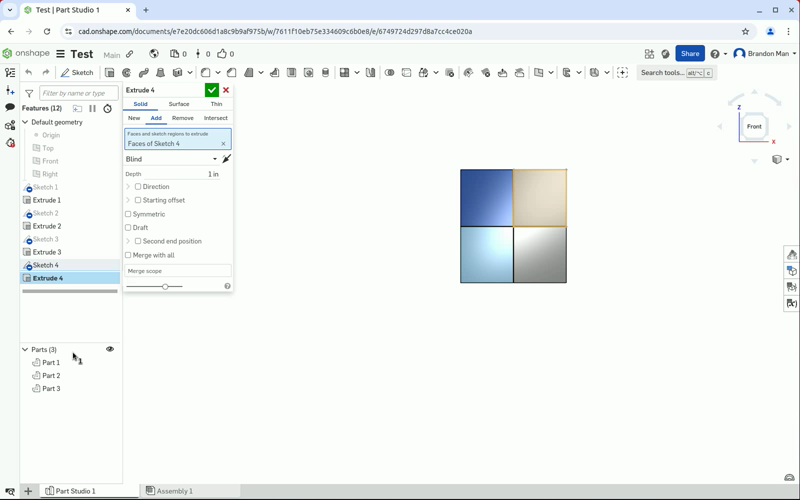
mouse_move(143, 106)
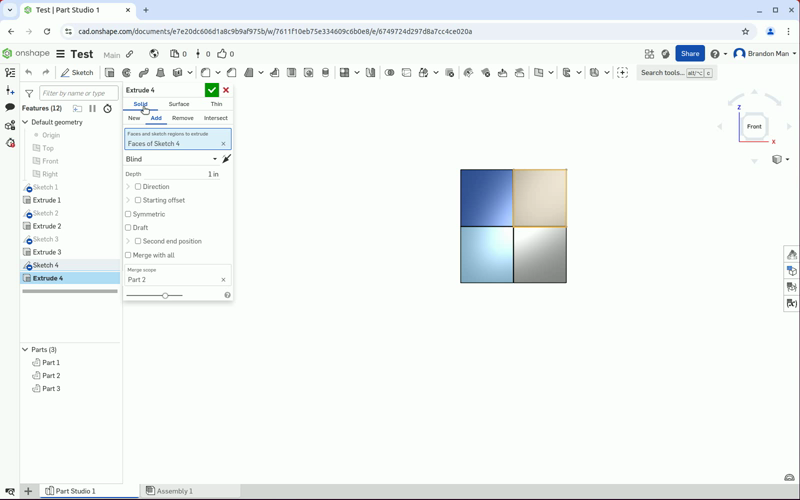
click(143, 106)
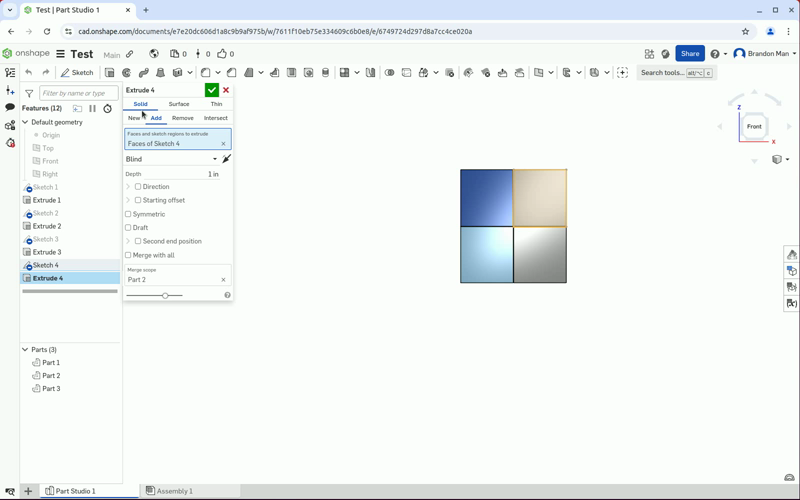
mouse_move(137, 120)
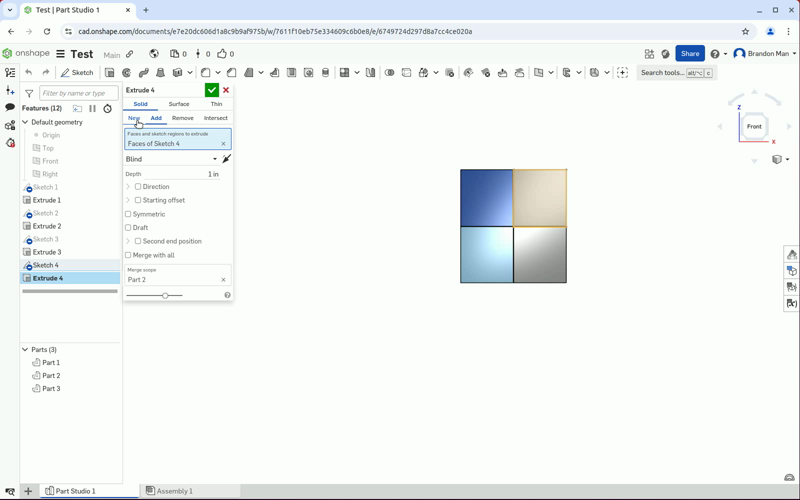
click(137, 120)
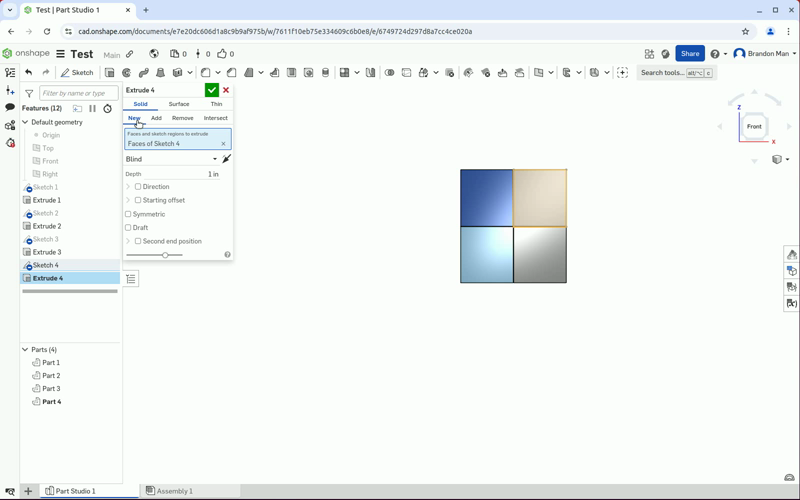
key(tab, 4)
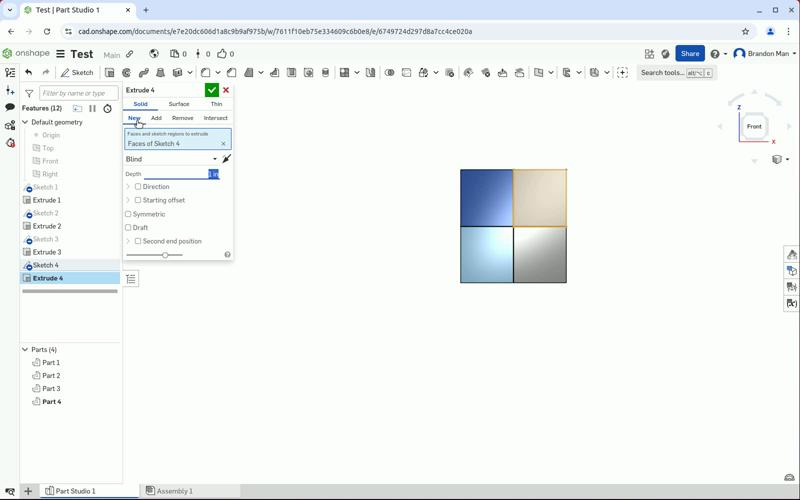
text(9.869)
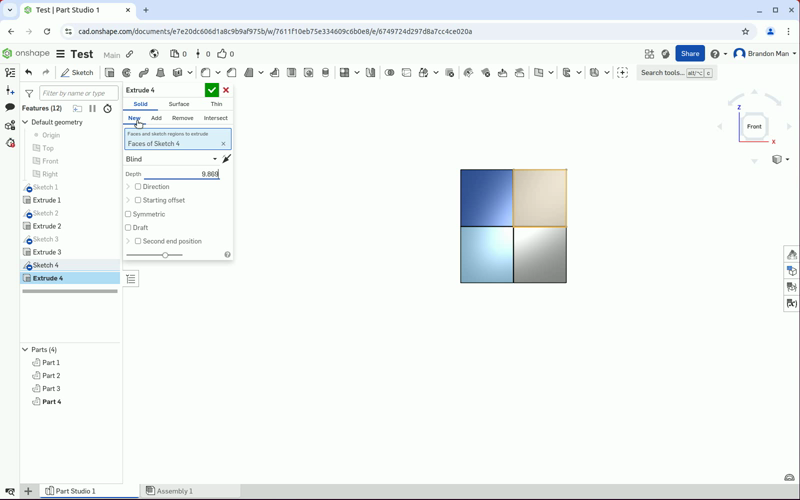
key(enter)
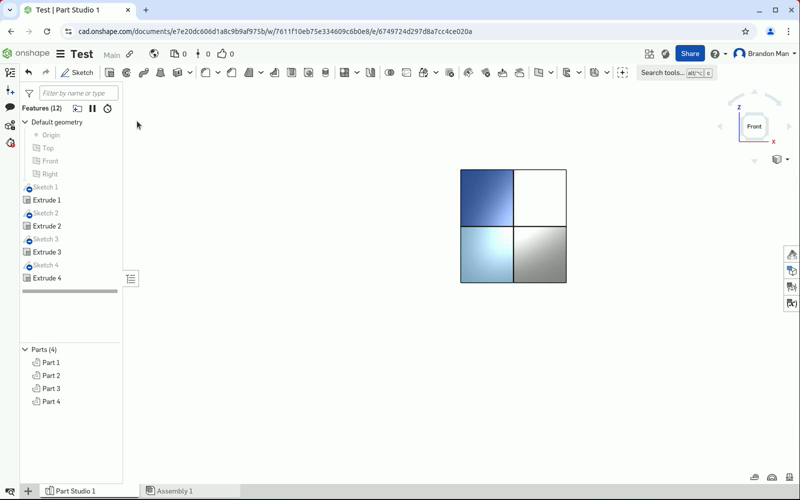
key(shift+h)
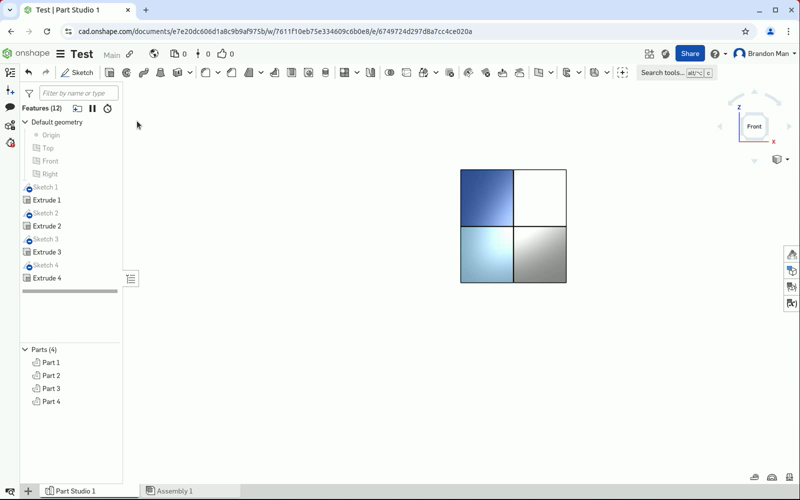
key(shift+h)
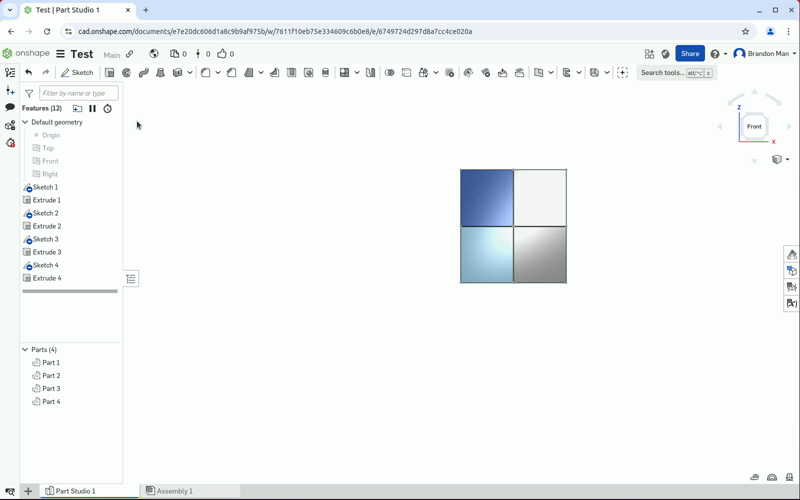
key(shift+7)
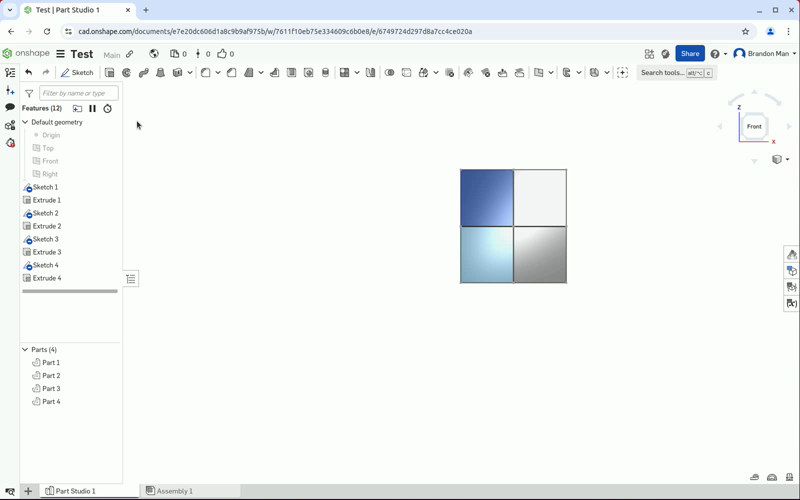
key(left, 2)
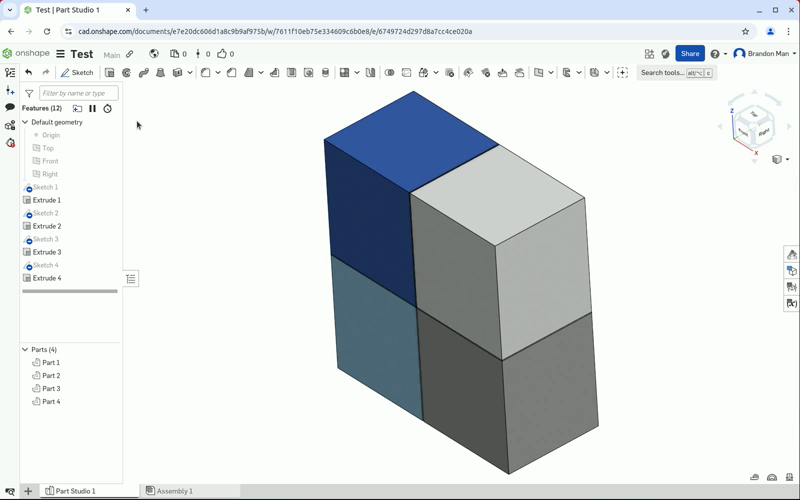
key(down, 2)
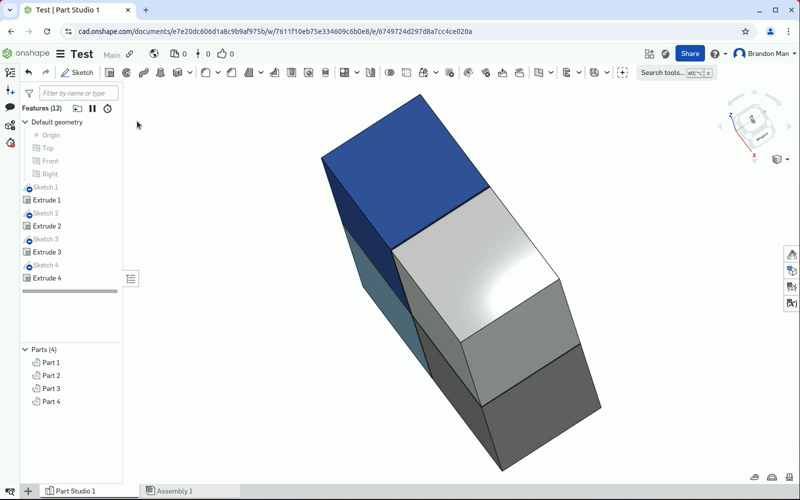
key(up, 2)
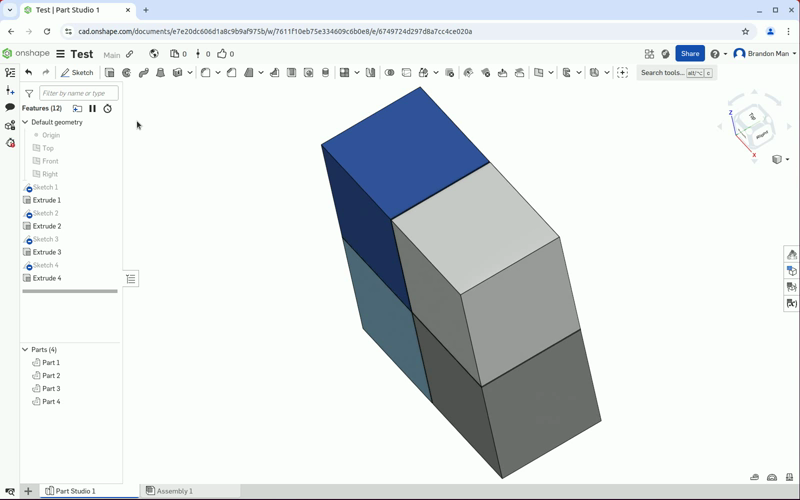
key(right, 2)
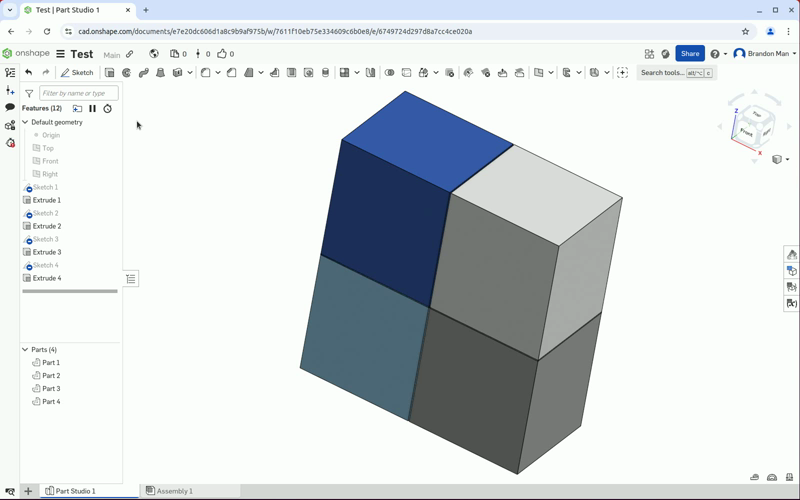
mouse_move(73, 189)
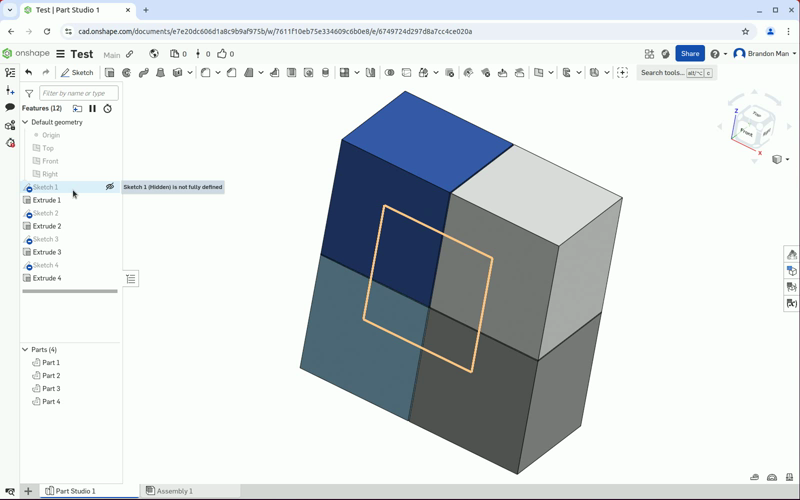
click(73, 189)